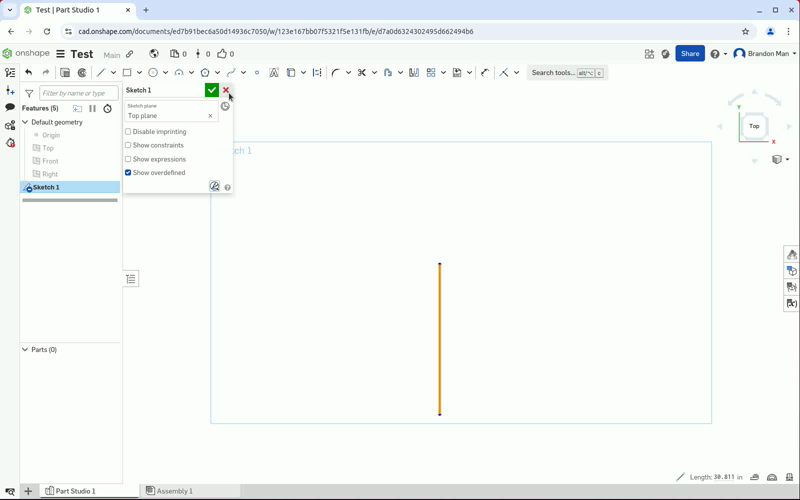
key(shift+h)
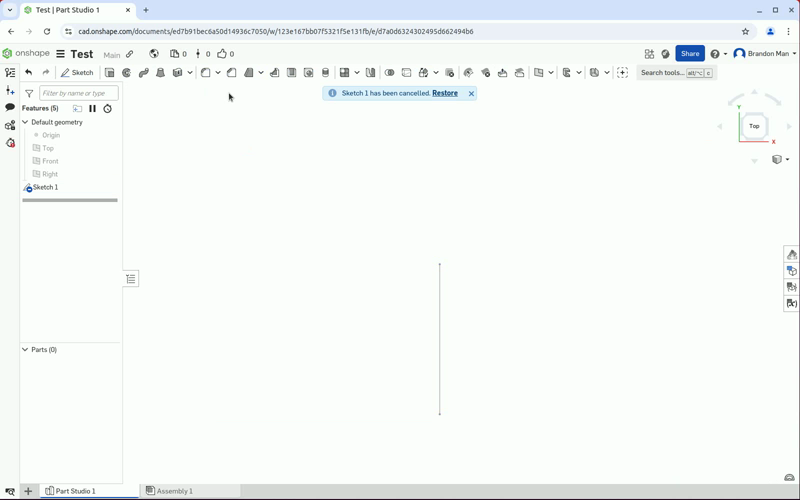
key(shift+s)
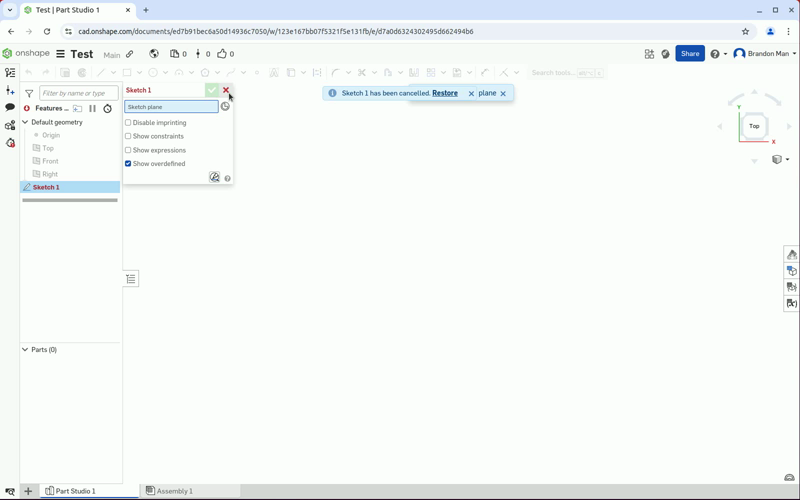
mouse_move(73, 150)
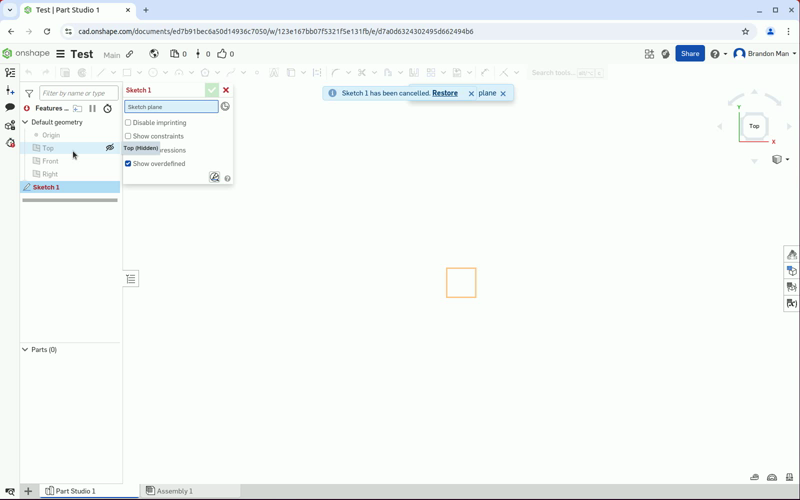
click(73, 150)
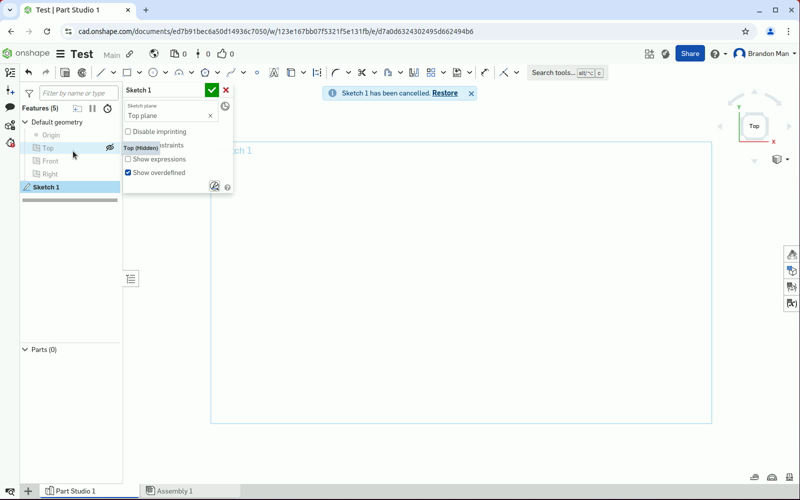
mouse_move(73, 352)
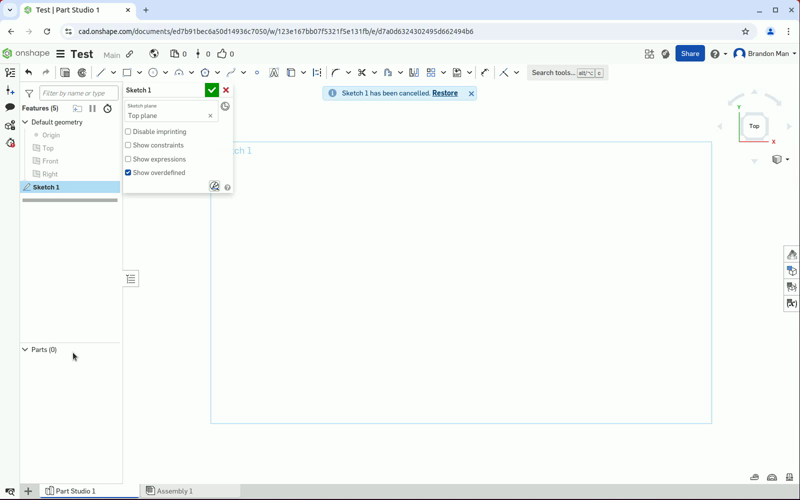
key(y)
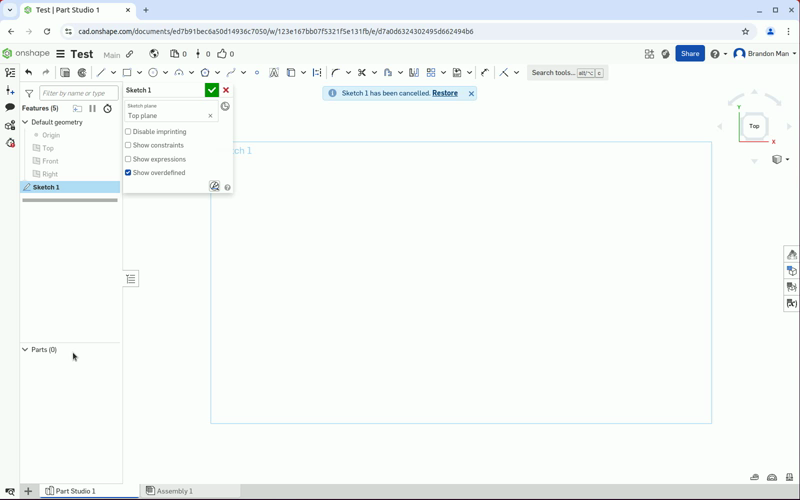
key(l)
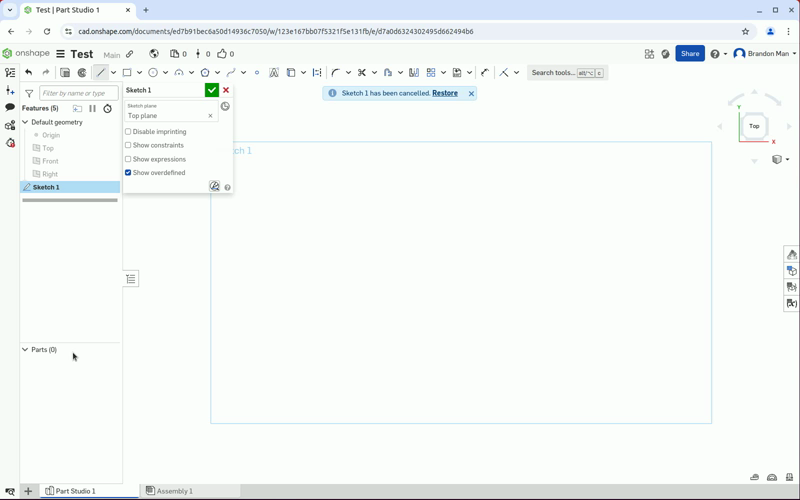
key_down(shift)
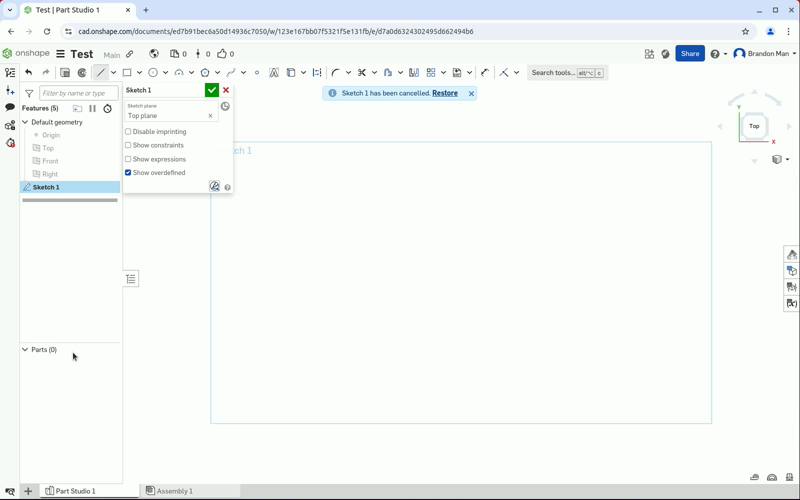
mouse_move(348, 198)
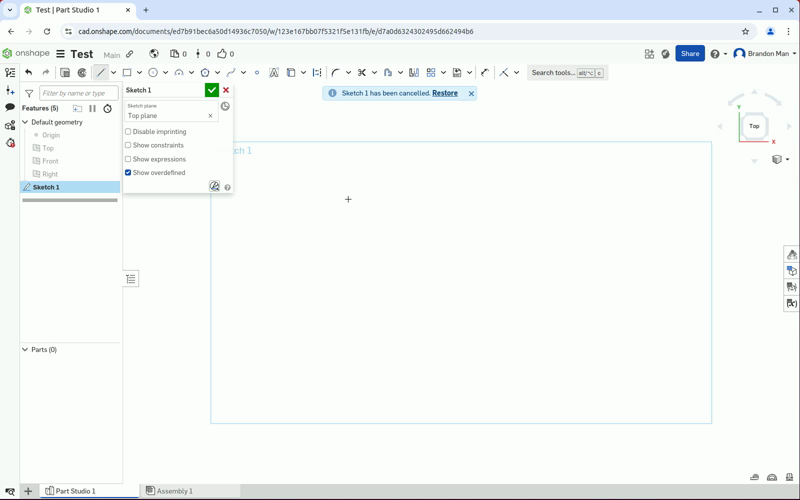
click(348, 198)
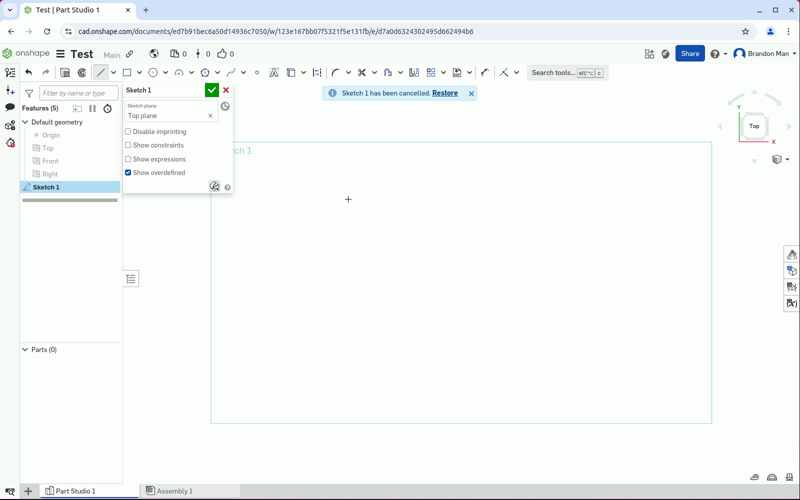
key_up(shift)
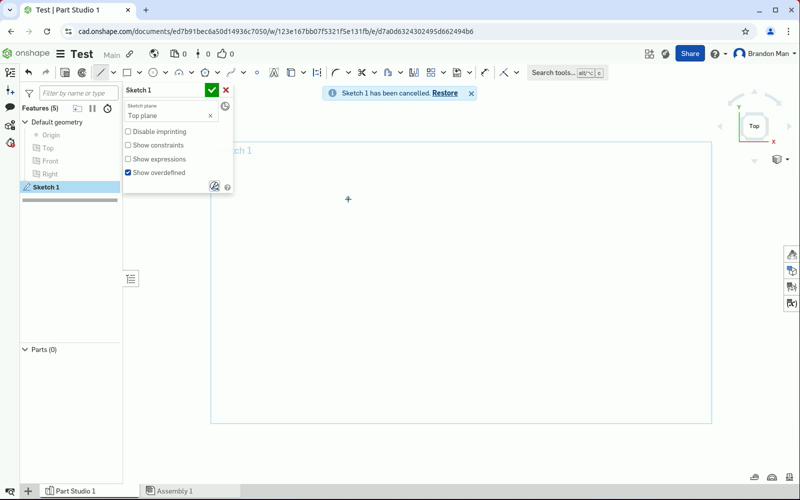
key_down(shift)
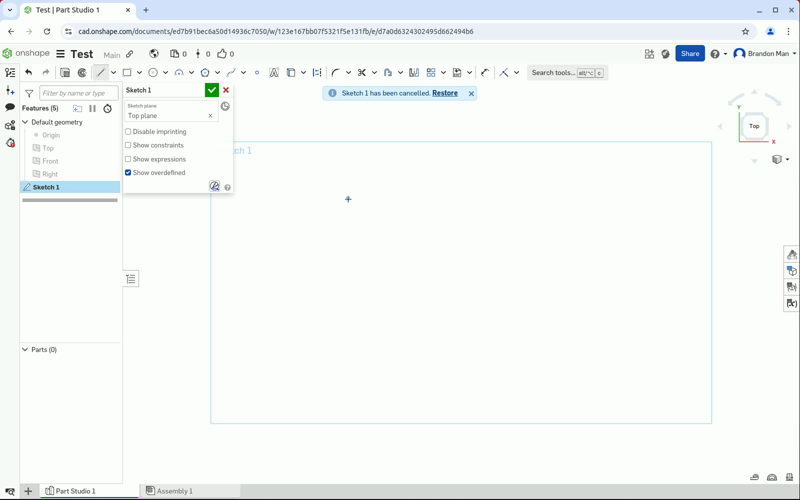
mouse_move(517, 367)
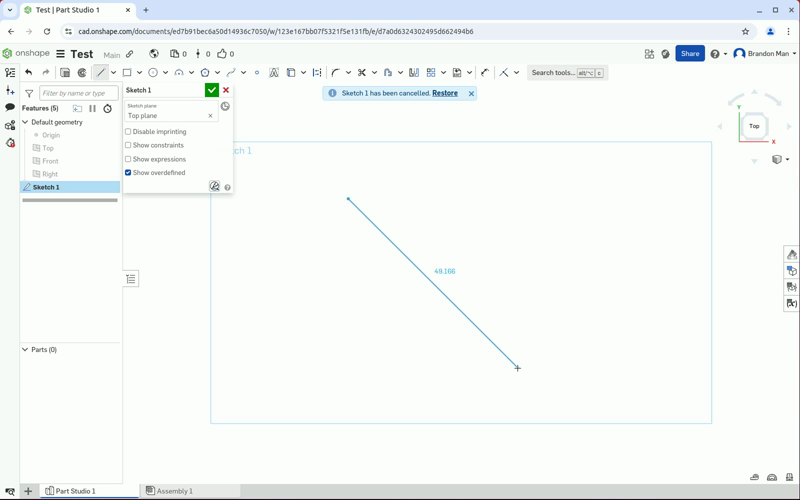
click(517, 367)
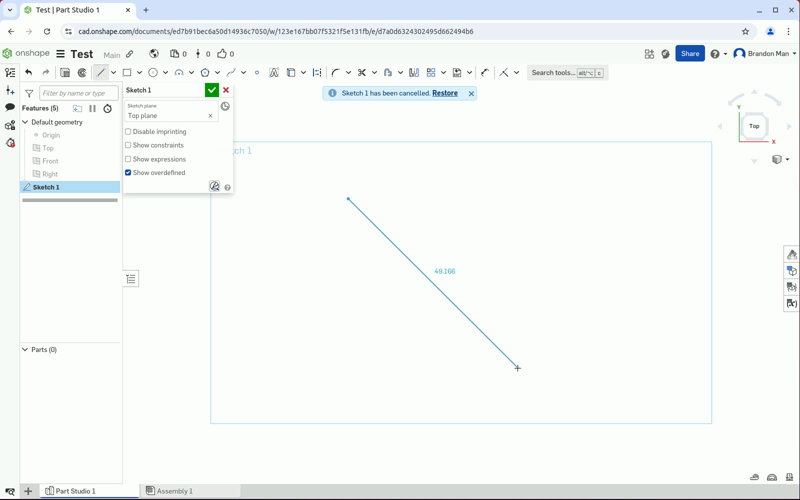
key_up(shift)
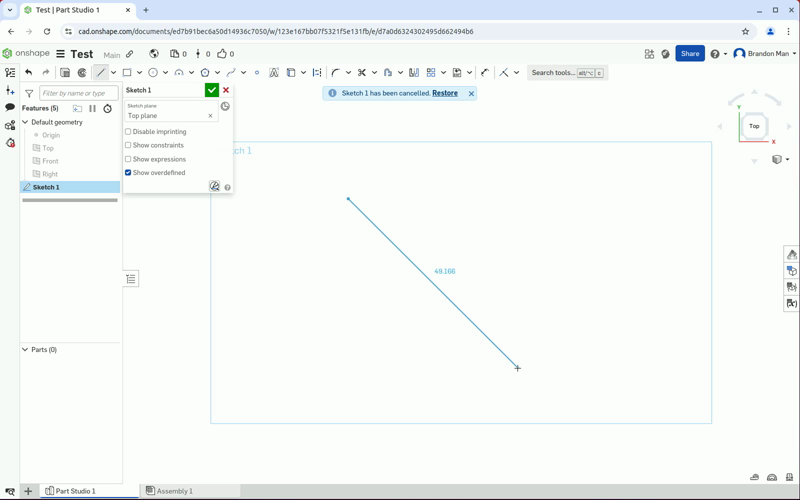
key_down(shift)
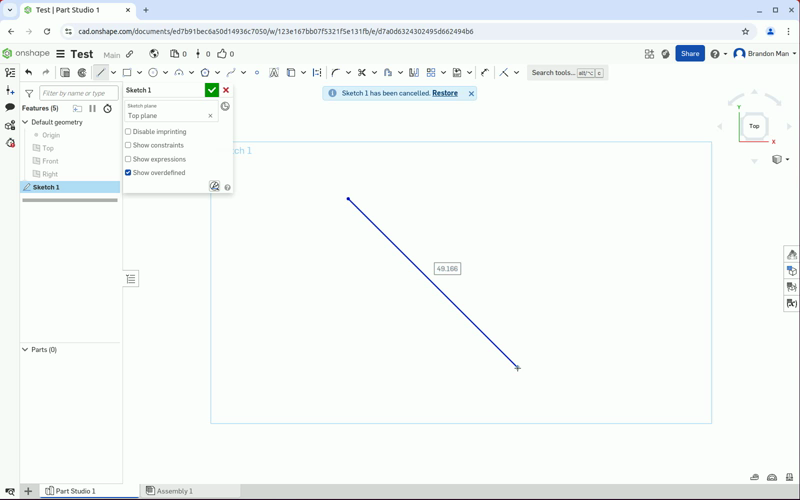
mouse_move(547, 367)
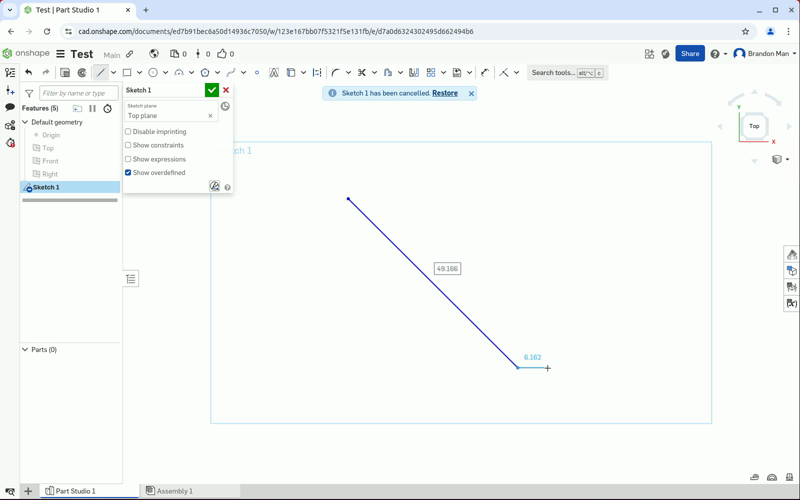
mouse_move(517, 325)
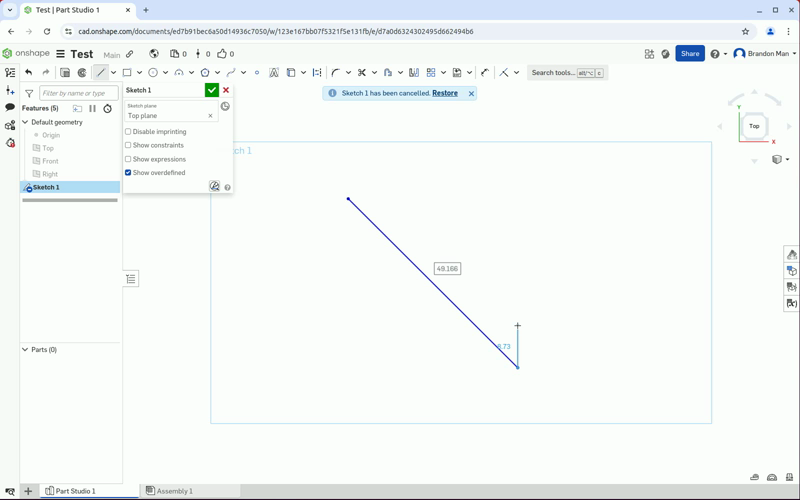
click(517, 325)
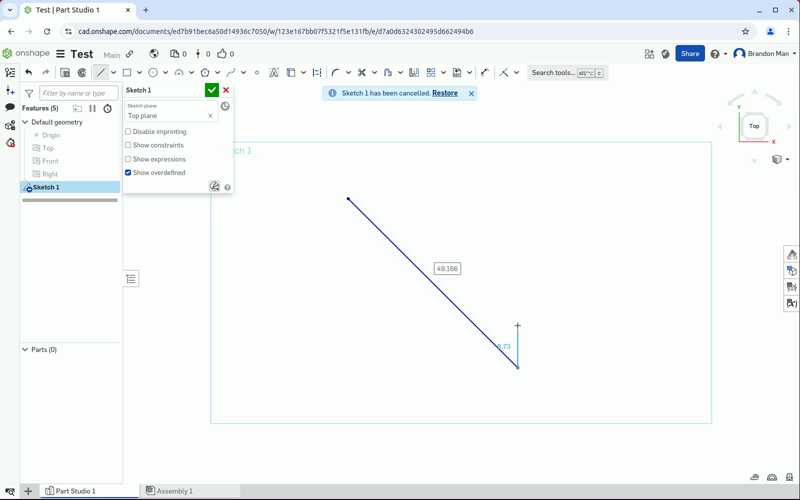
key_up(shift)
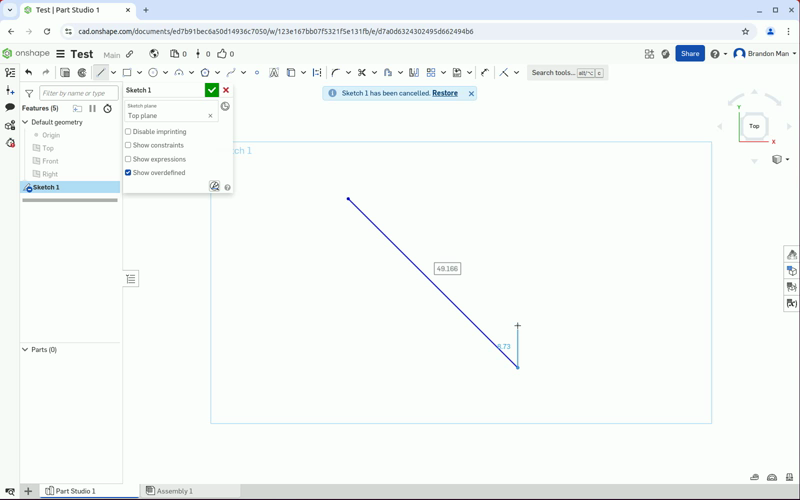
key_down(shift)
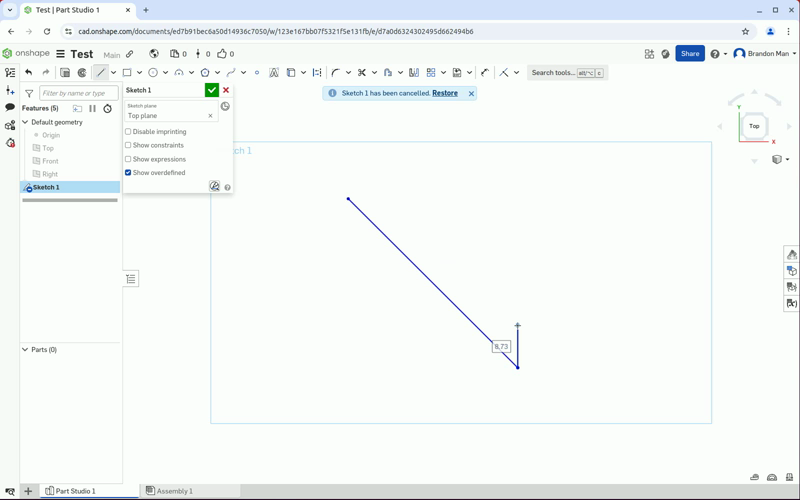
mouse_move(547, 325)
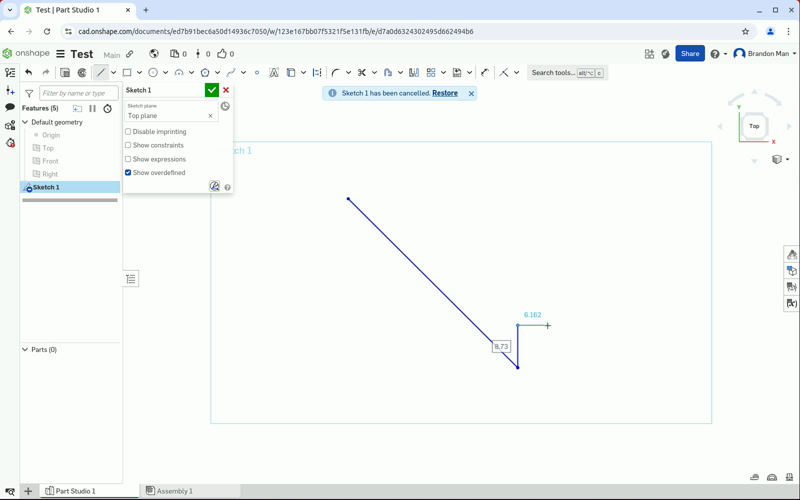
mouse_move(517, 282)
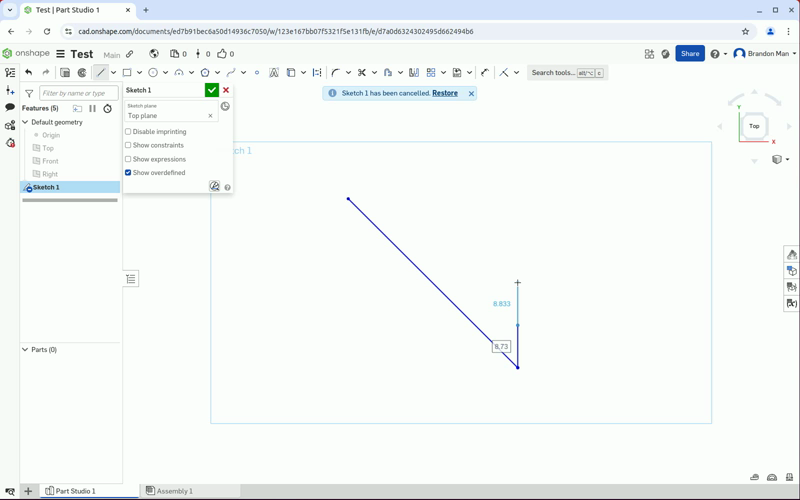
click(517, 282)
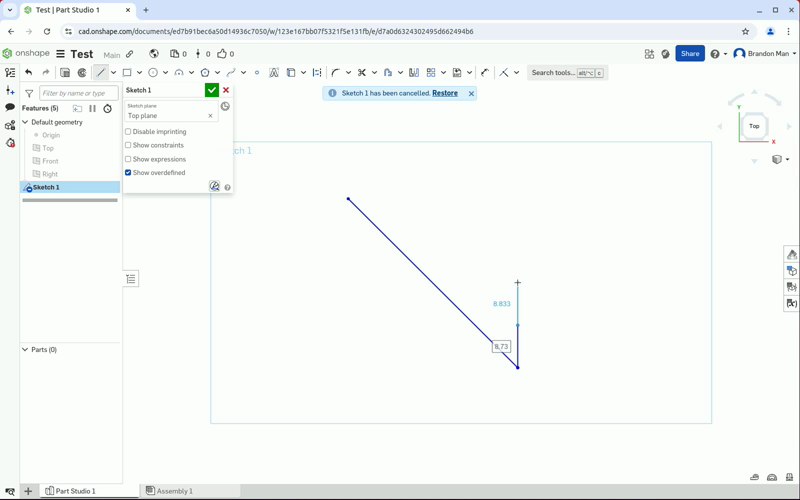
key_up(shift)
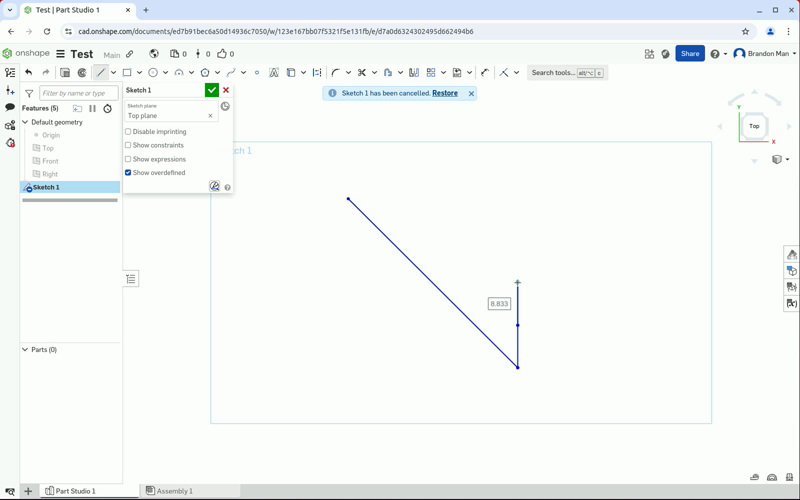
key_down(shift)
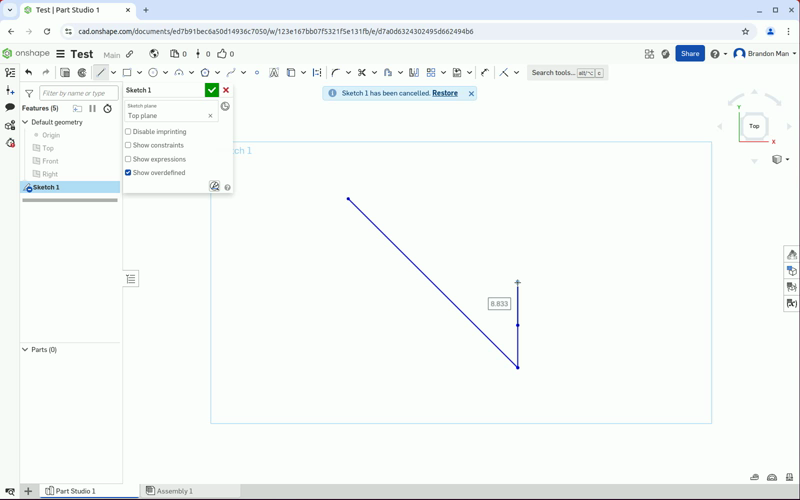
mouse_move(517, 198)
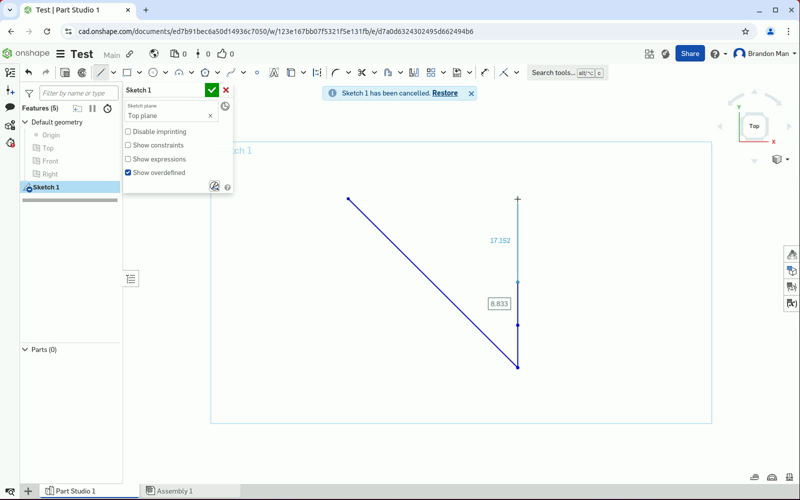
click(517, 198)
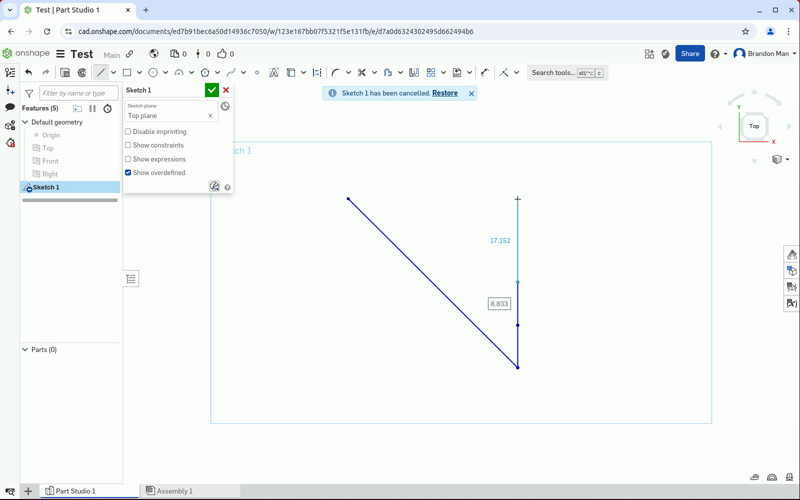
key_up(shift)
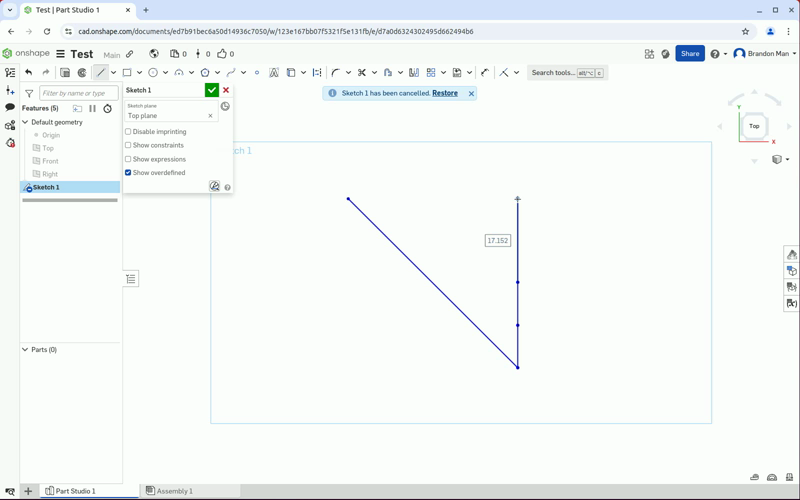
key_down(shift)
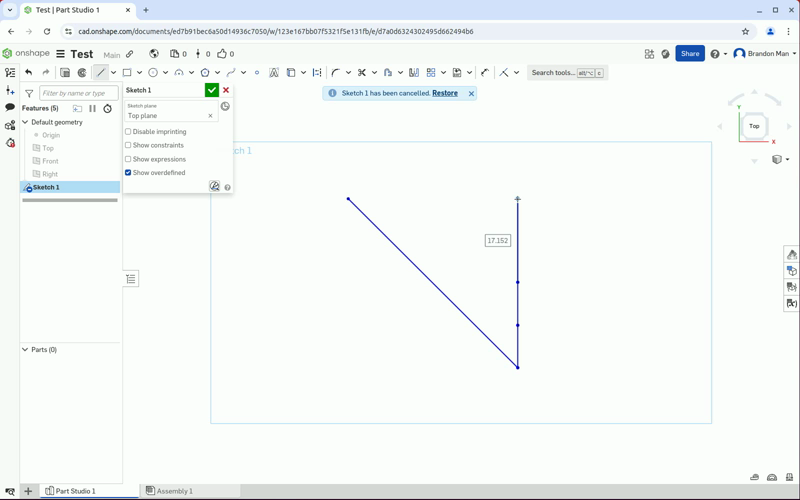
mouse_move(348, 198)
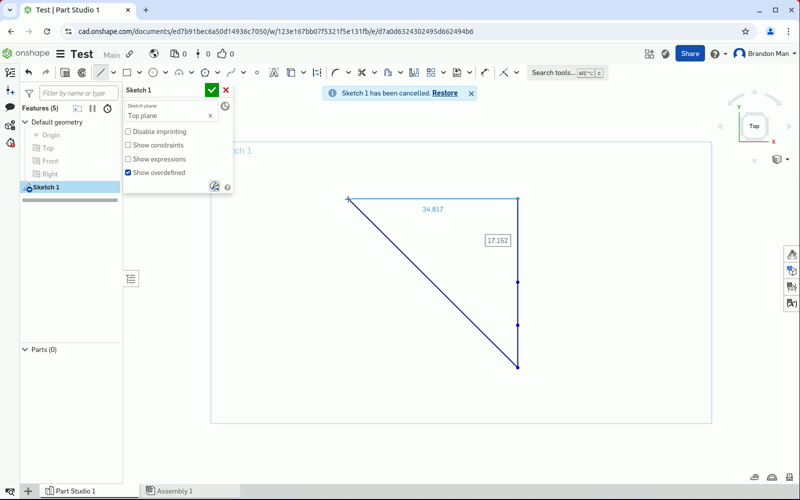
key_up(shift)
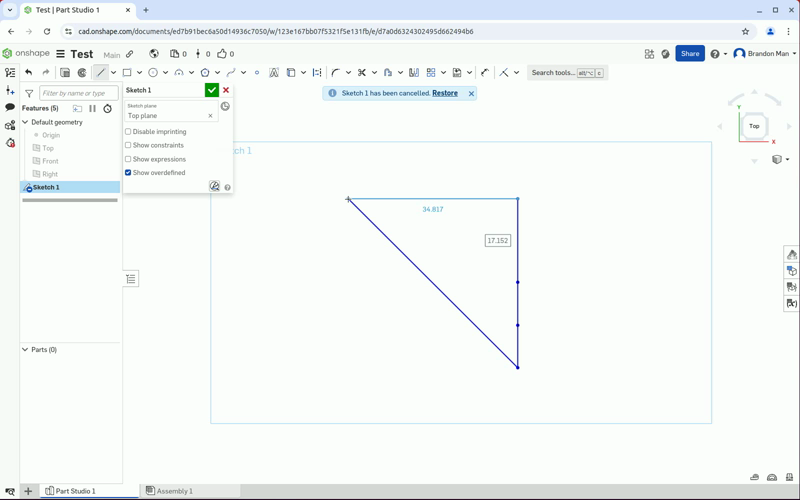
click(348, 198)
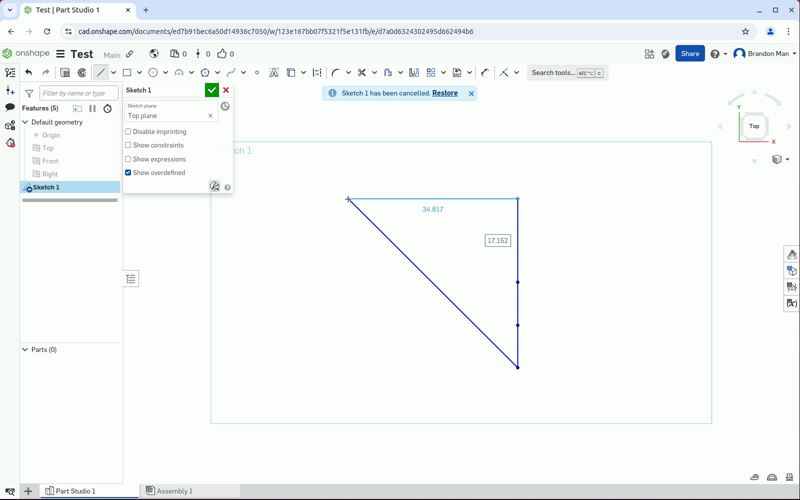
key(esc)
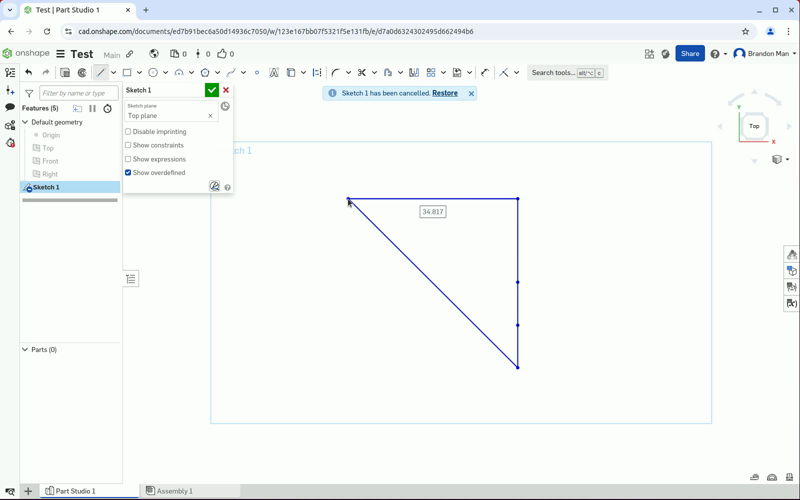
key(l)
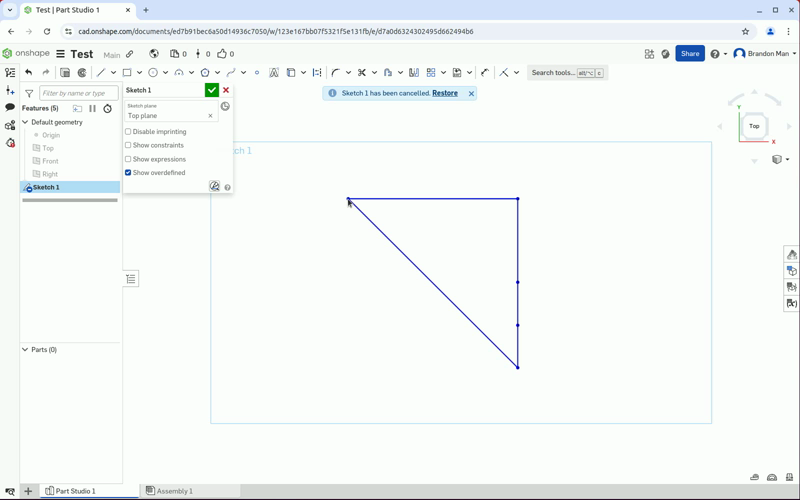
key_down(shift)
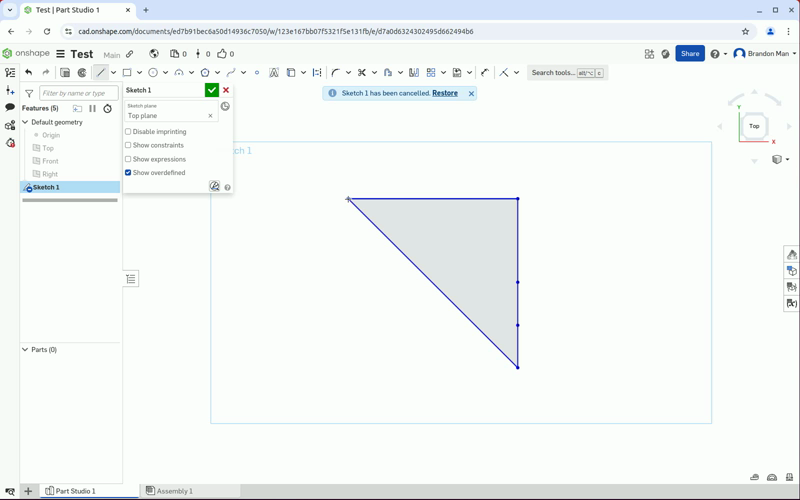
mouse_move(451, 214)
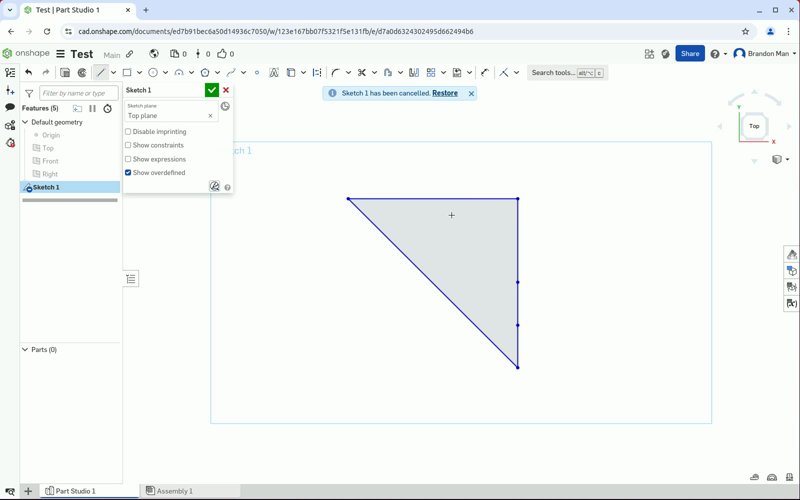
click(451, 214)
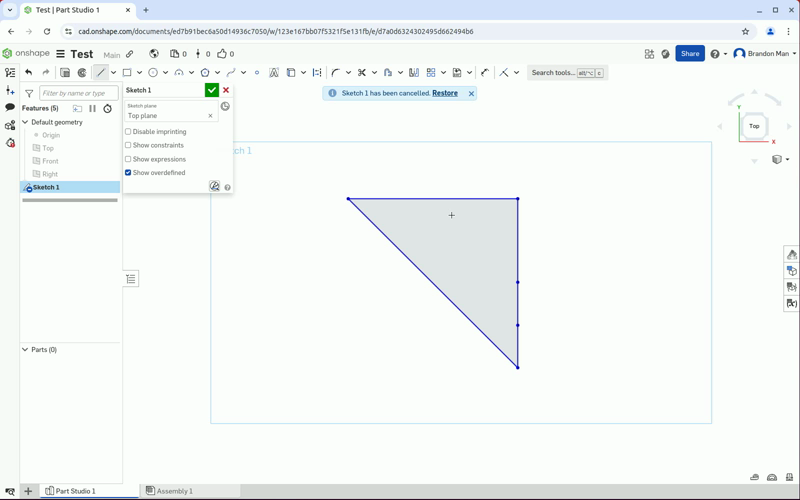
key_up(shift)
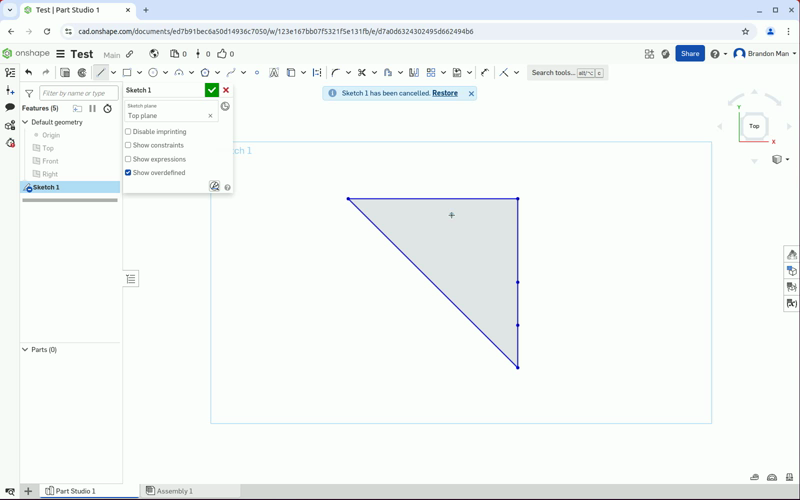
key_down(shift)
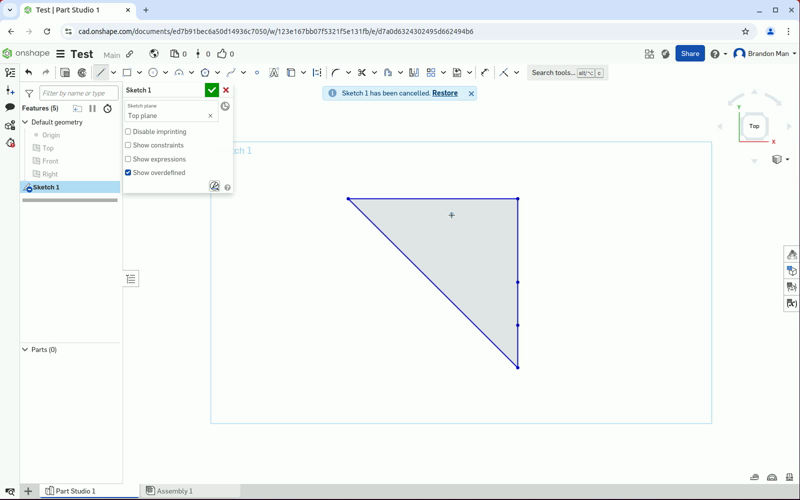
mouse_move(481, 214)
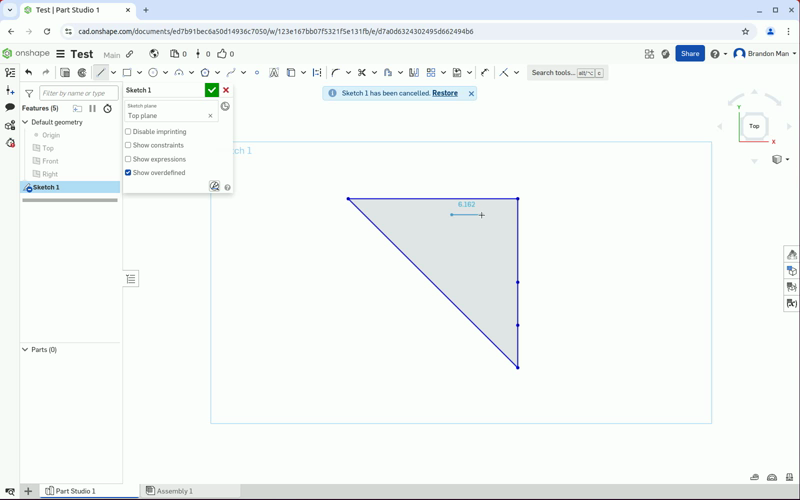
mouse_move(473, 214)
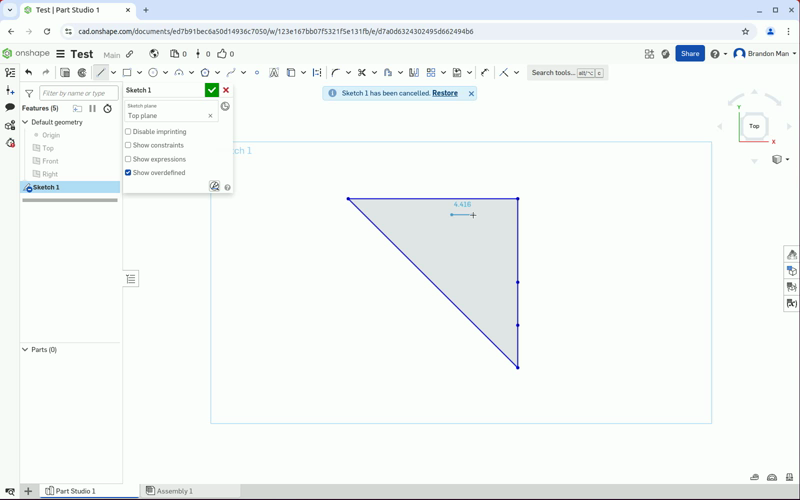
click(473, 214)
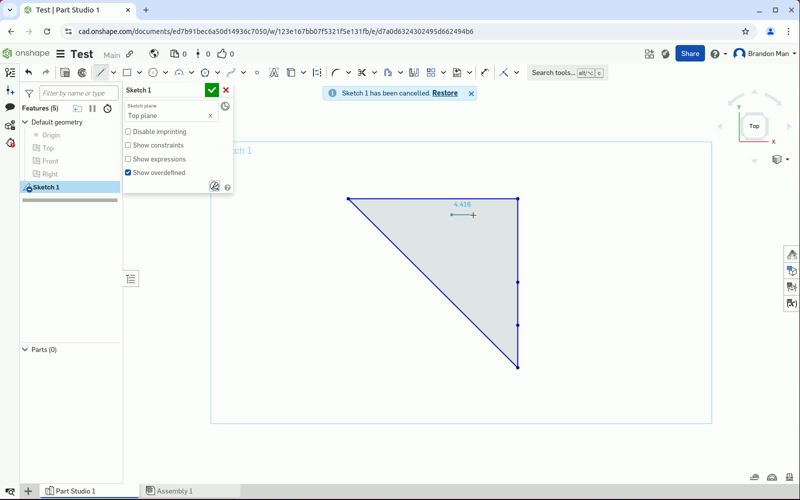
key_up(shift)
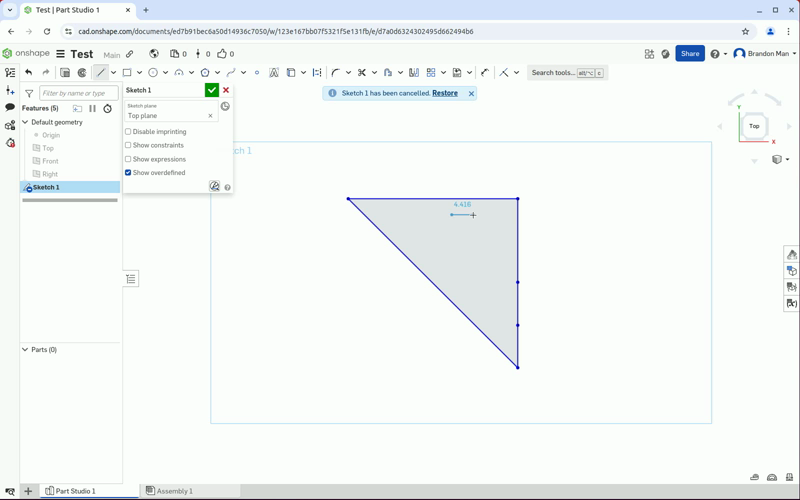
key_down(shift)
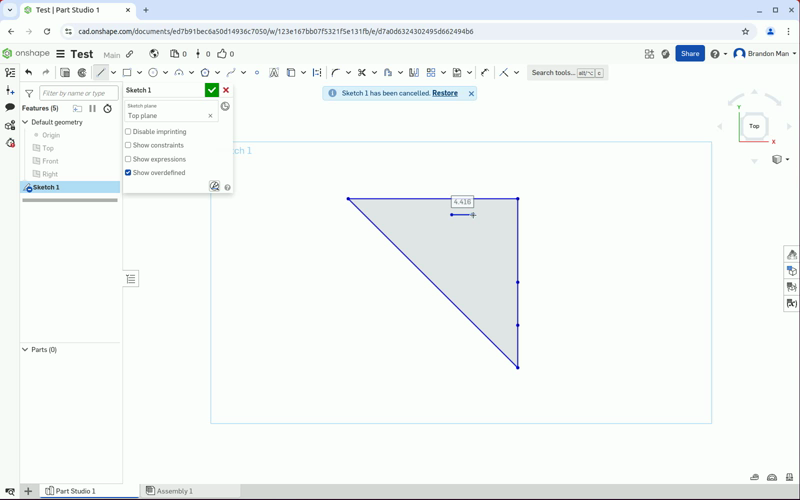
mouse_move(503, 214)
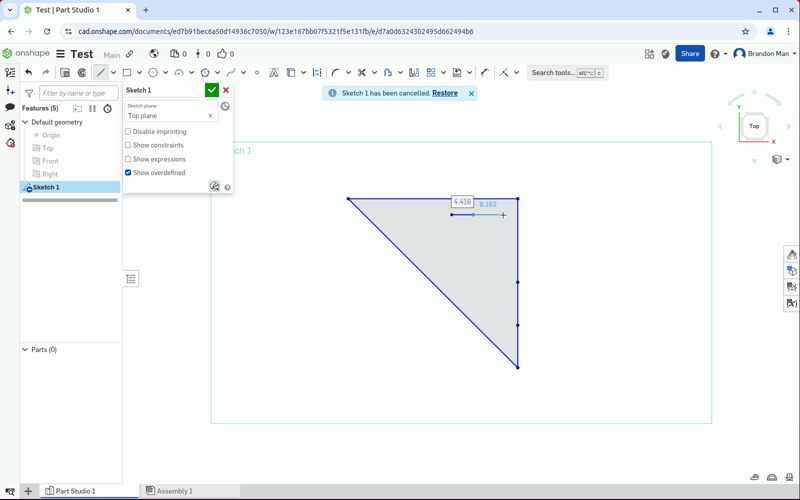
mouse_move(473, 204)
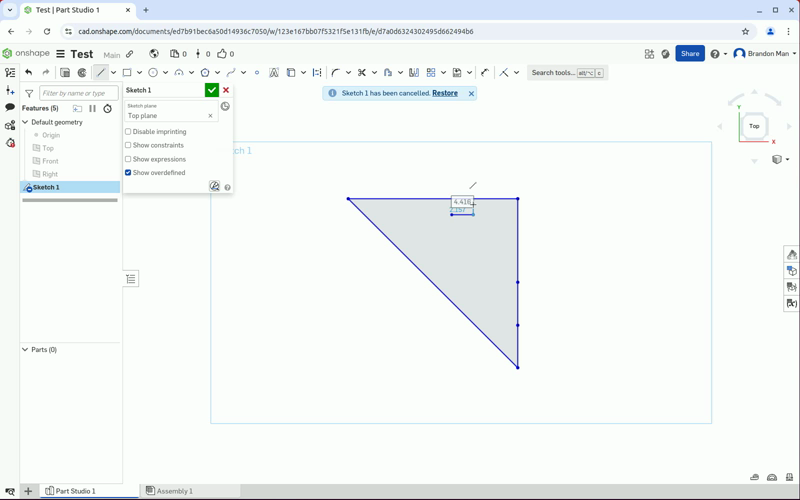
click(473, 204)
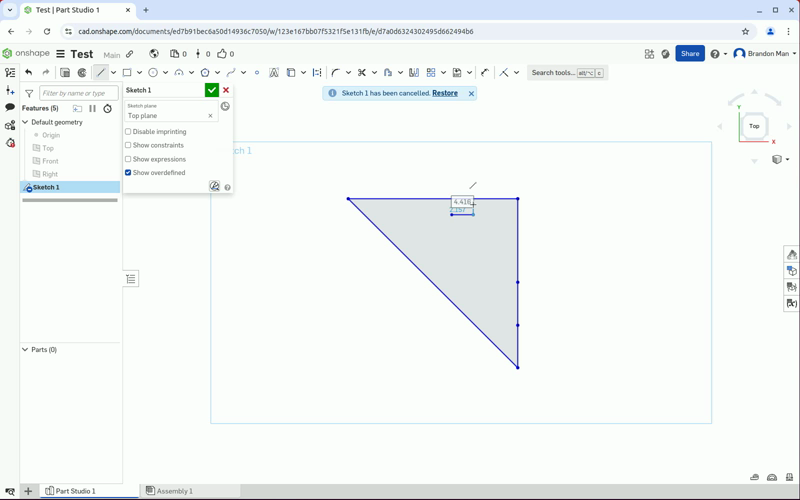
key_up(shift)
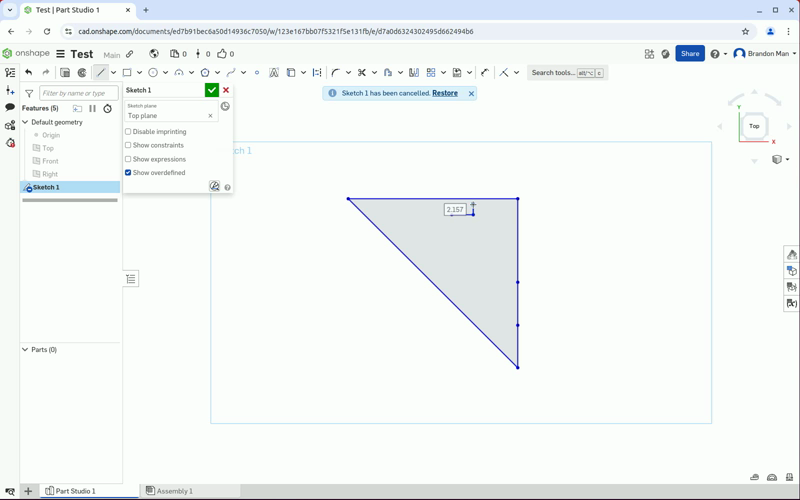
key_down(shift)
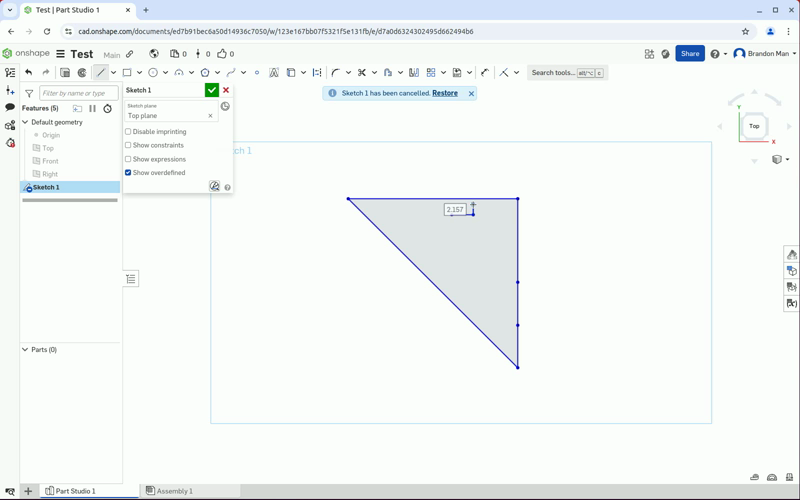
mouse_move(503, 204)
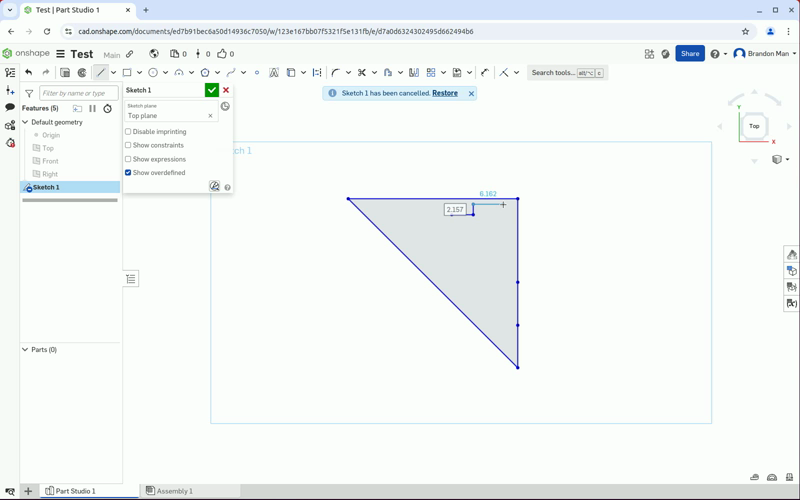
mouse_move(451, 204)
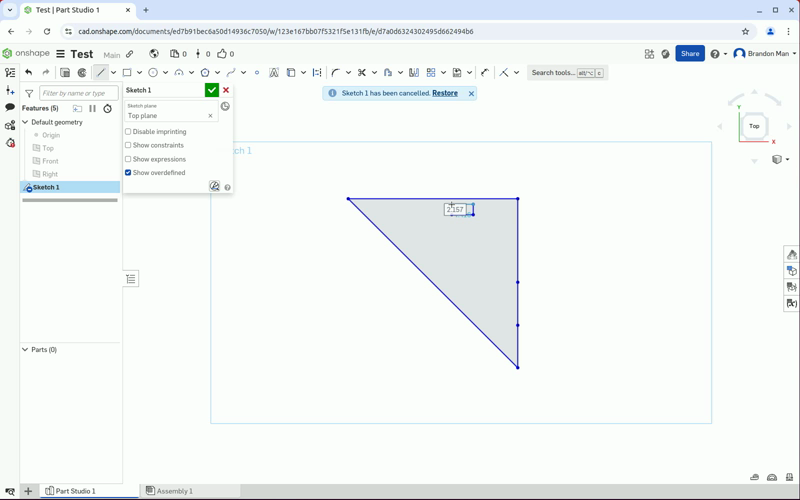
click(451, 204)
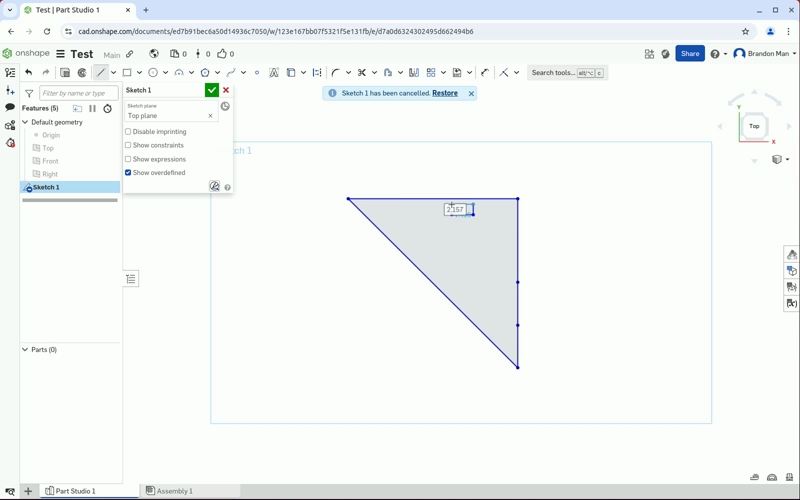
key_up(shift)
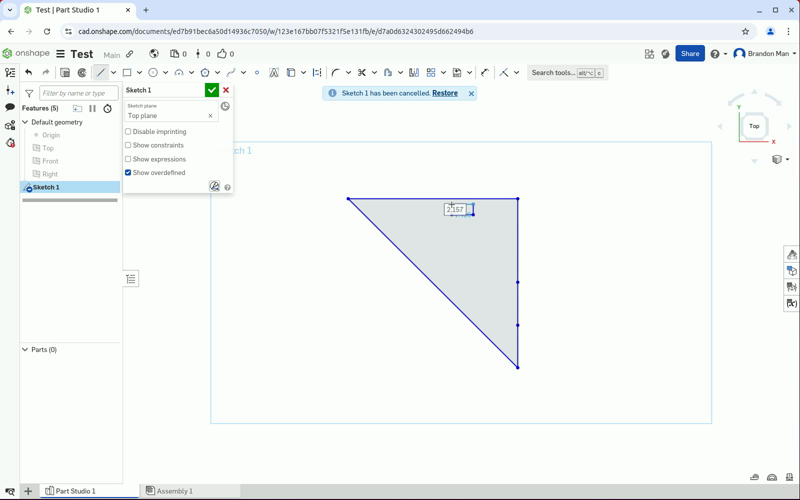
mouse_move(481, 204)
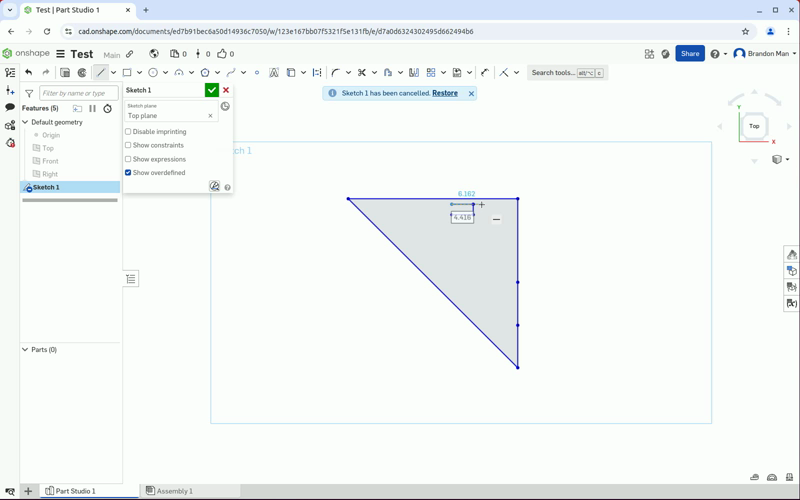
key_down(shift)
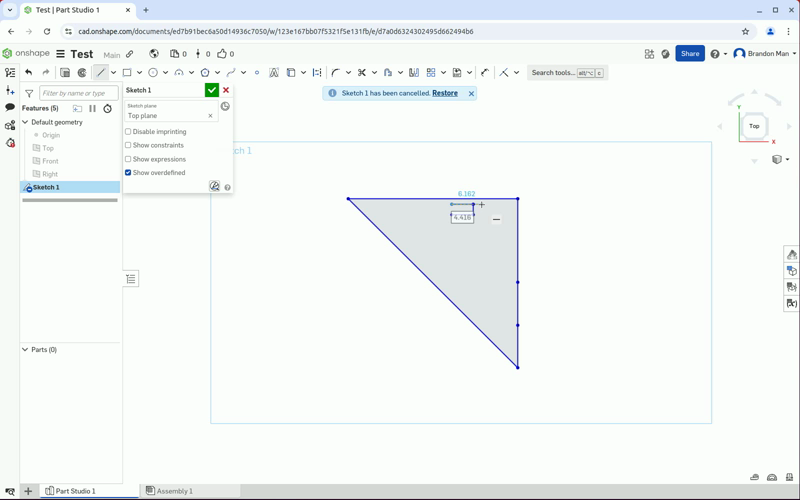
mouse_move(451, 214)
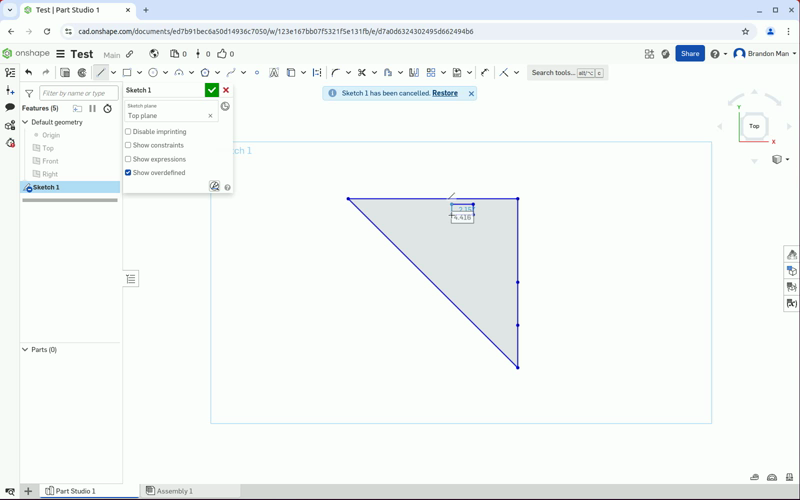
key_up(shift)
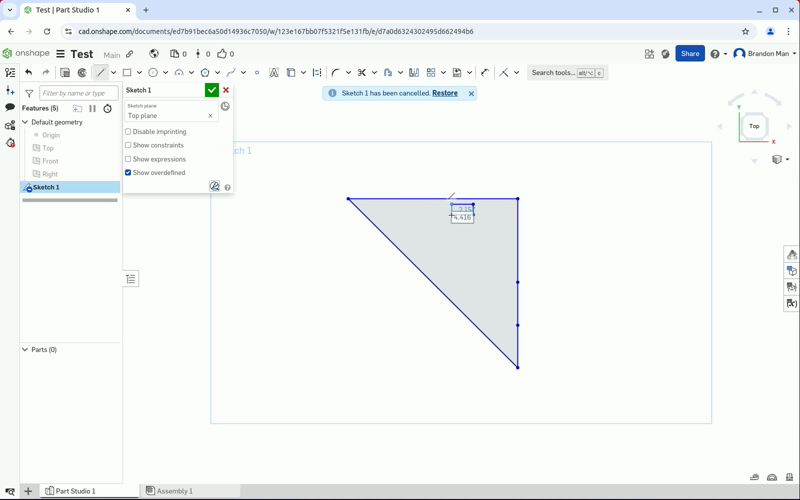
click(451, 214)
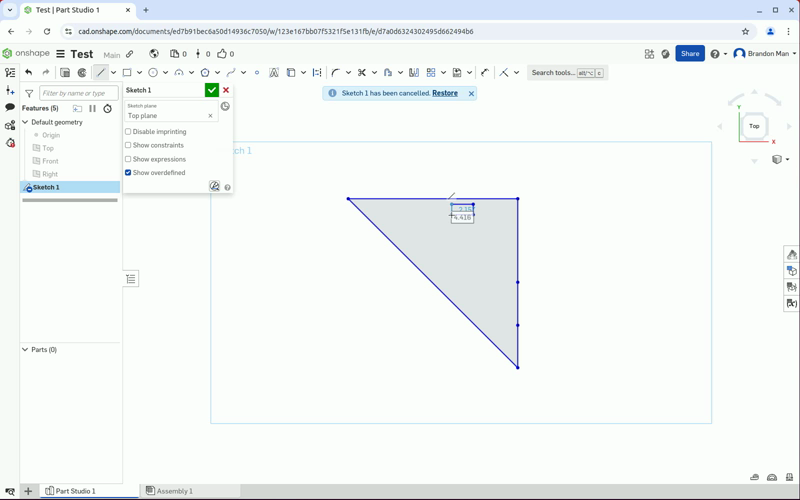
key(esc)
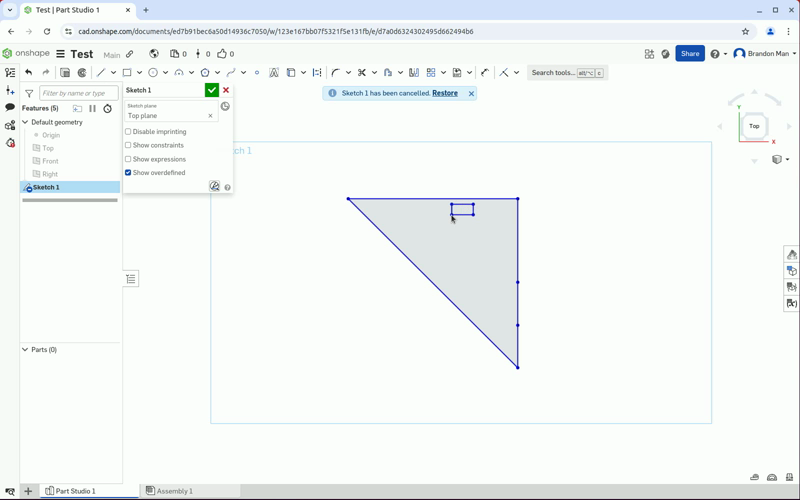
key(l)
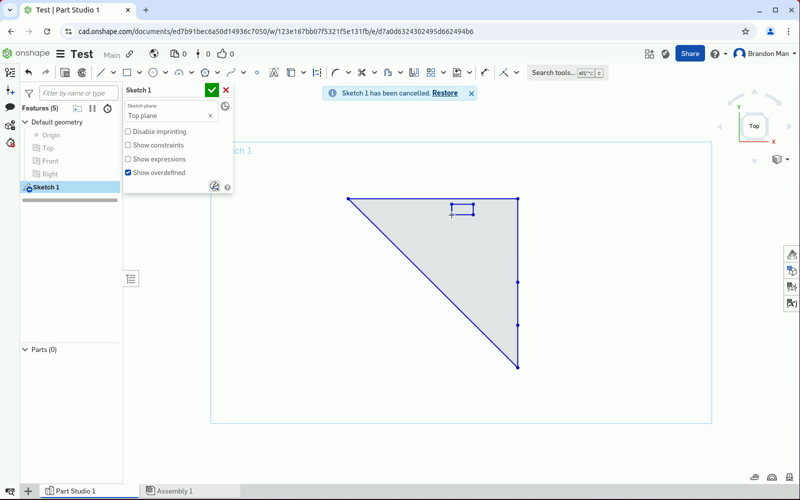
key_down(shift)
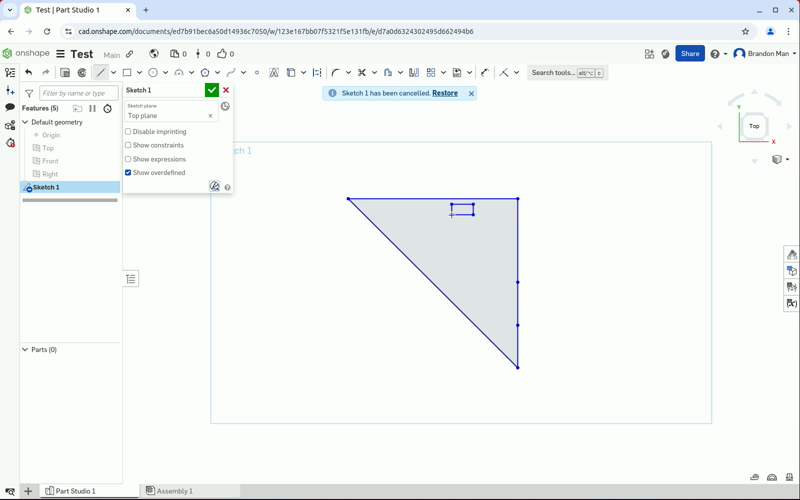
mouse_move(501, 264)
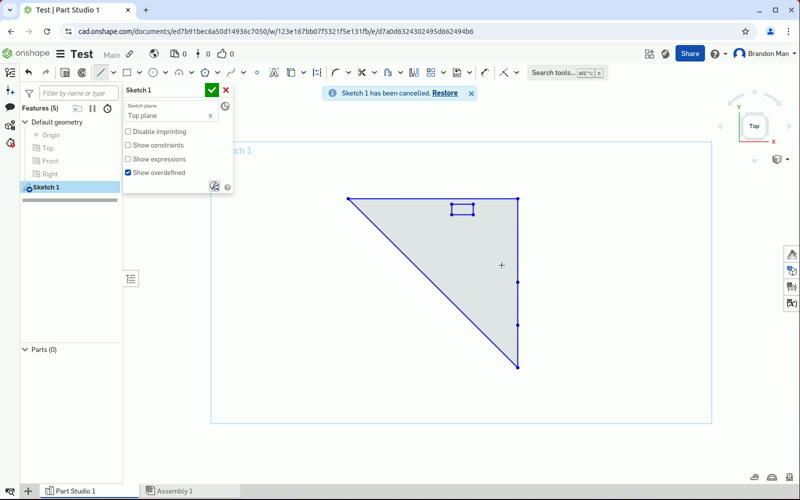
click(501, 264)
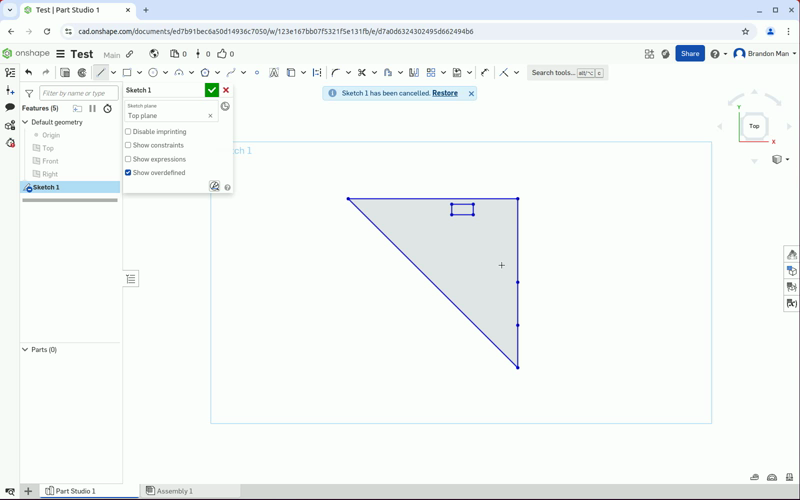
key_up(shift)
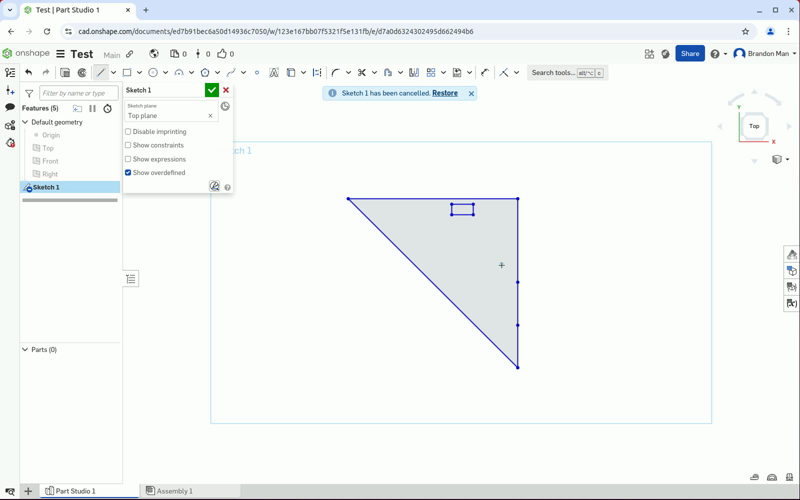
key_down(shift)
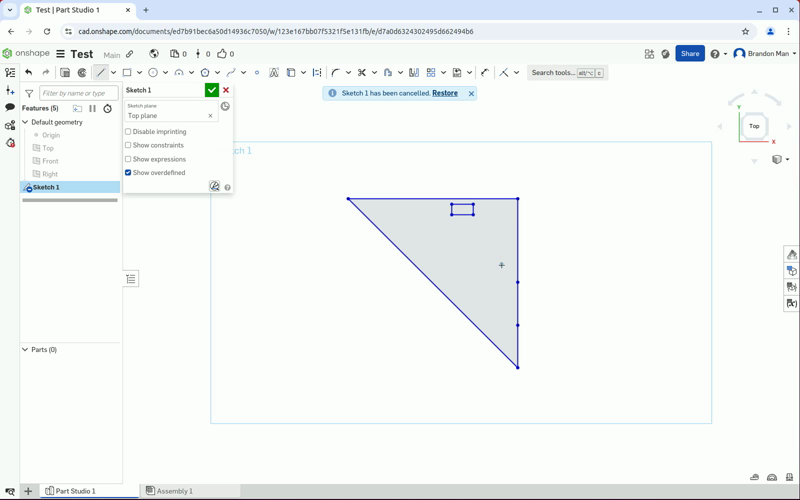
mouse_move(531, 264)
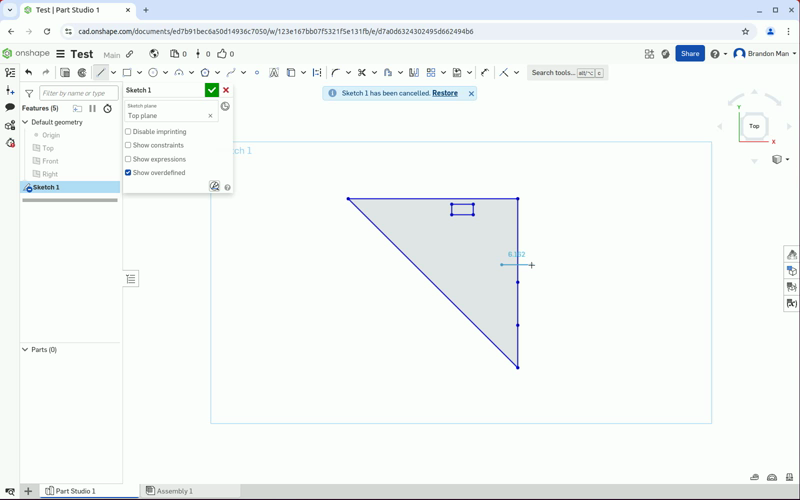
mouse_move(512, 264)
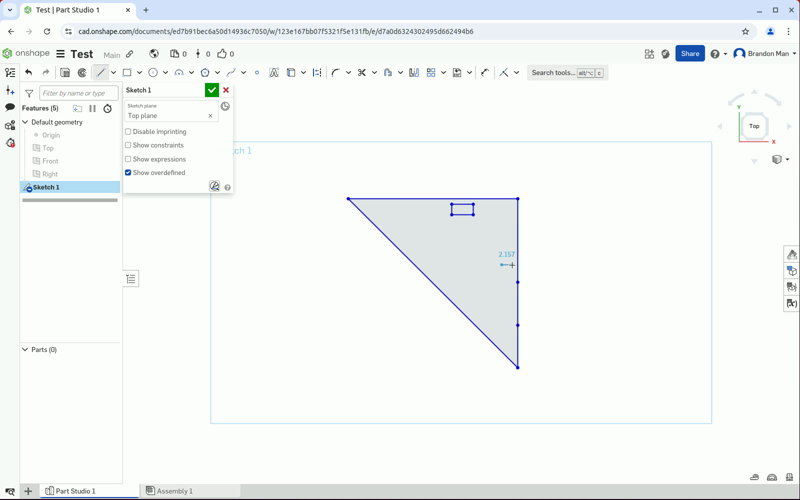
click(512, 264)
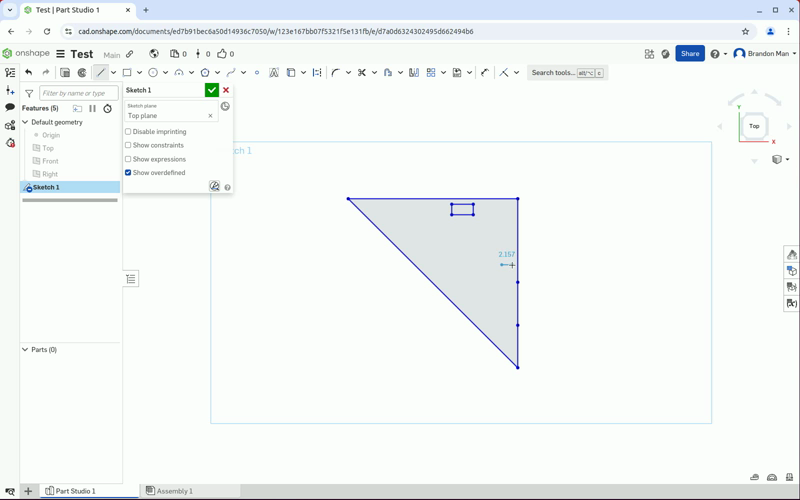
key_up(shift)
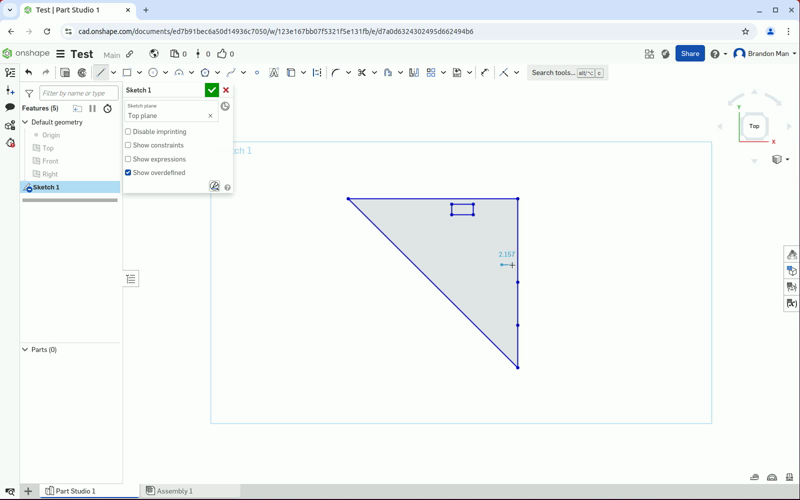
key_down(shift)
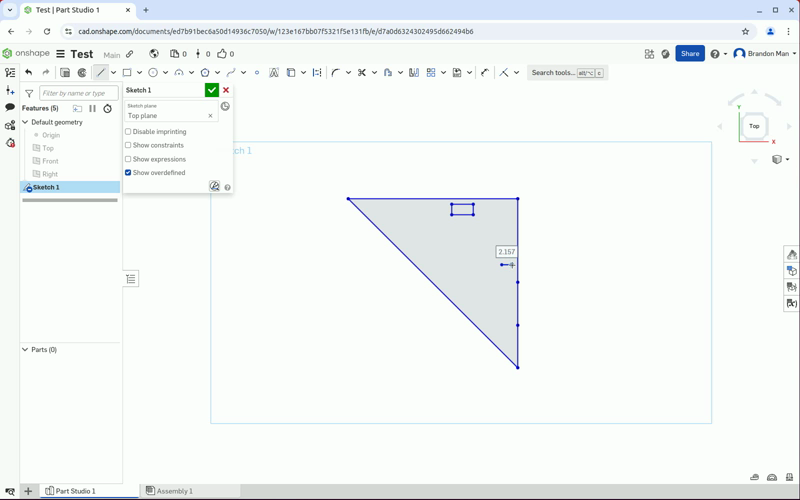
mouse_move(542, 264)
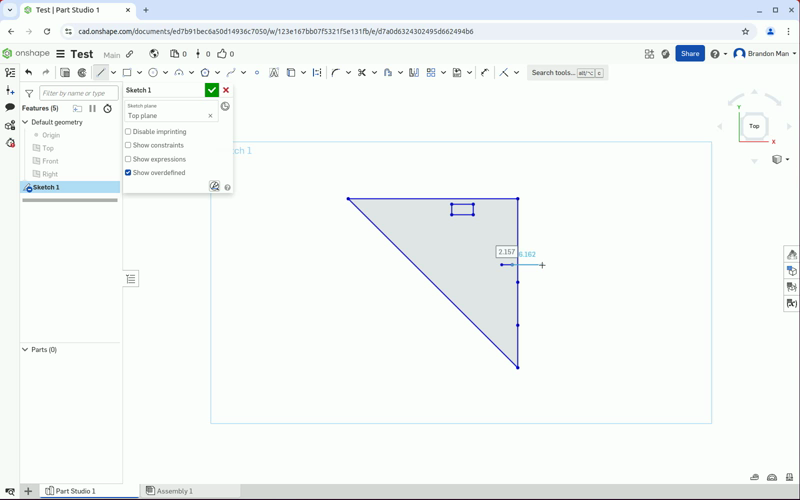
mouse_move(512, 243)
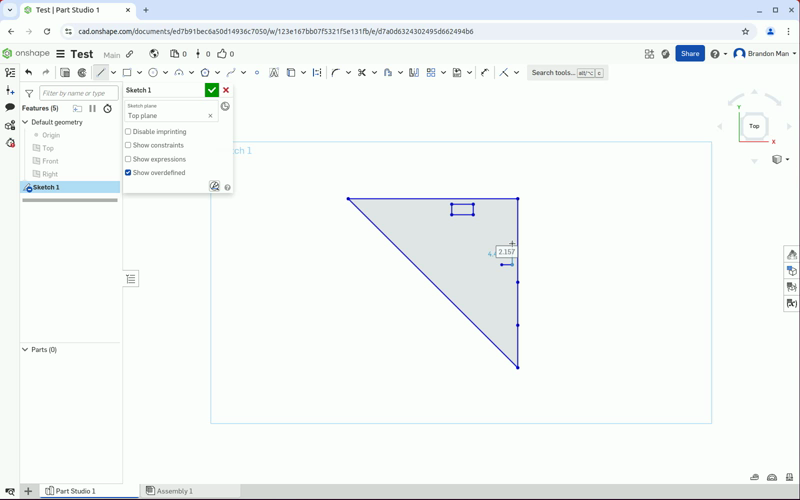
click(512, 243)
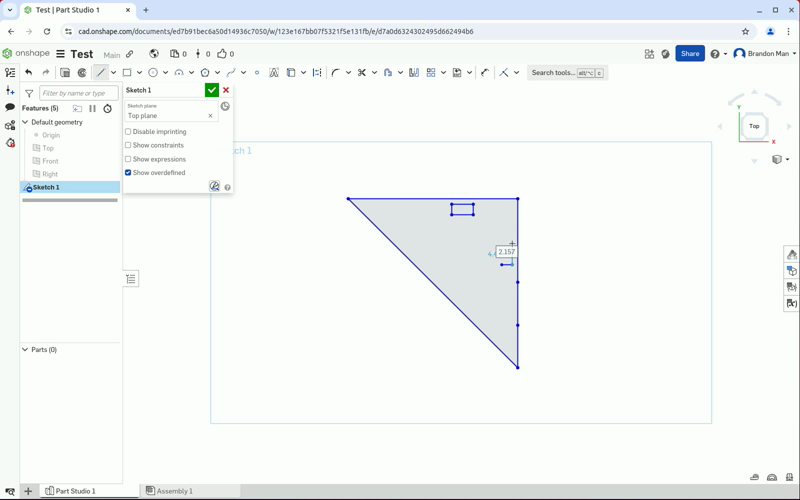
key_up(shift)
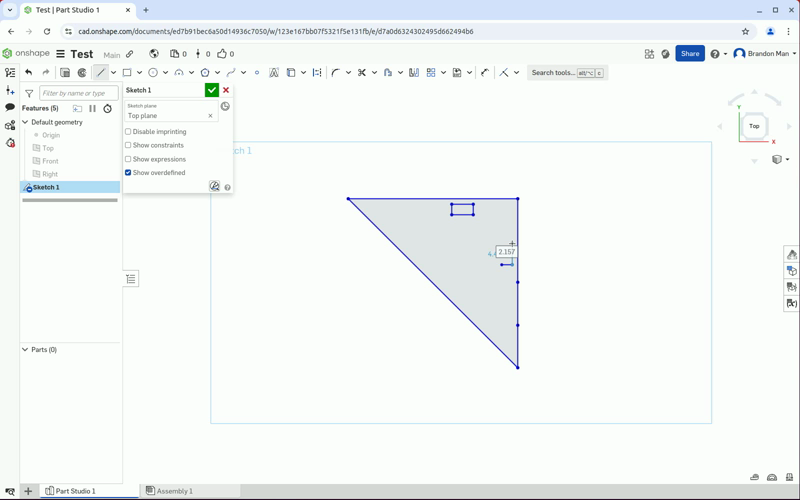
key_down(shift)
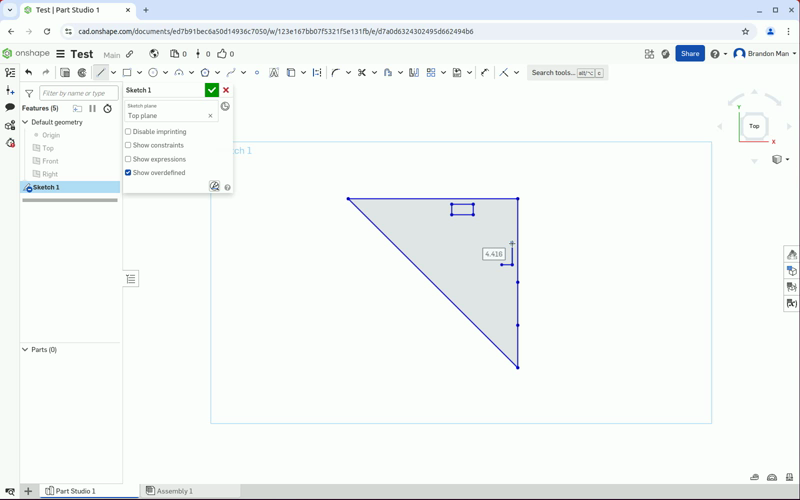
mouse_move(542, 243)
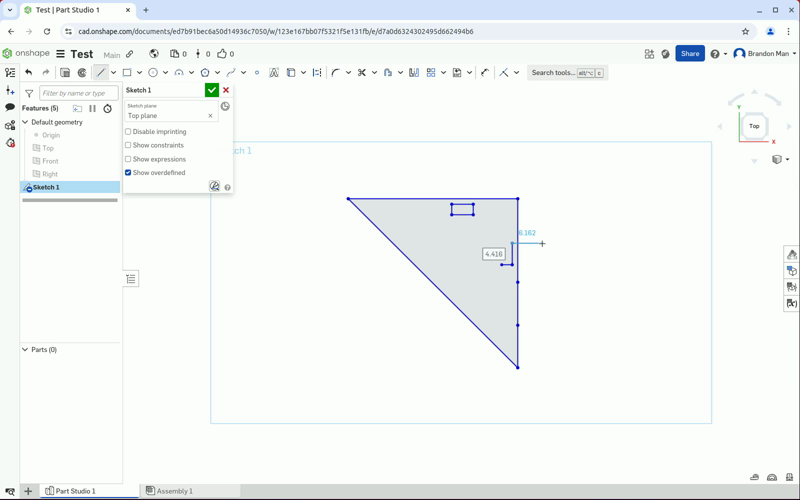
mouse_move(501, 243)
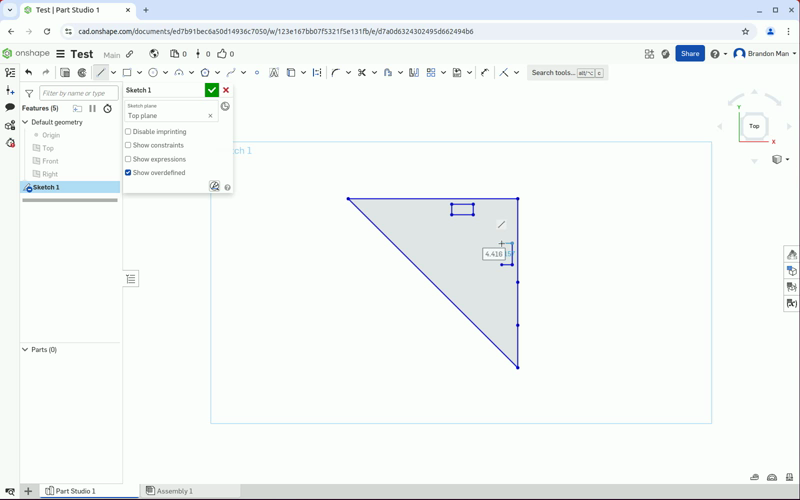
click(501, 243)
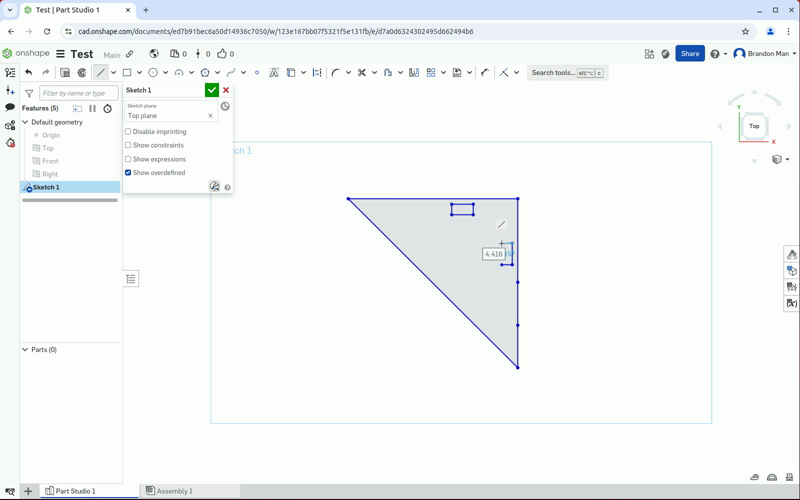
key_up(shift)
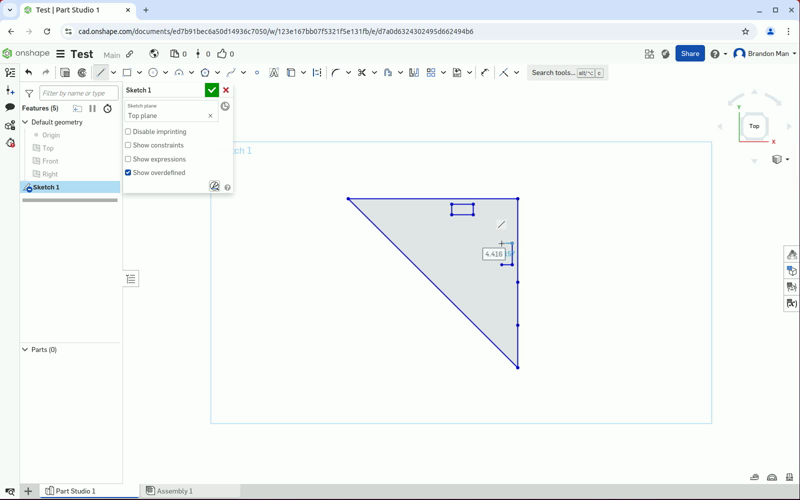
mouse_move(531, 243)
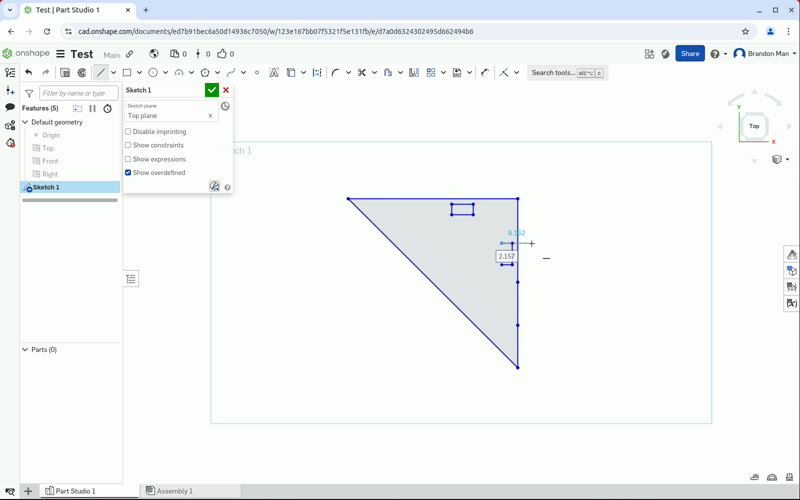
key_down(shift)
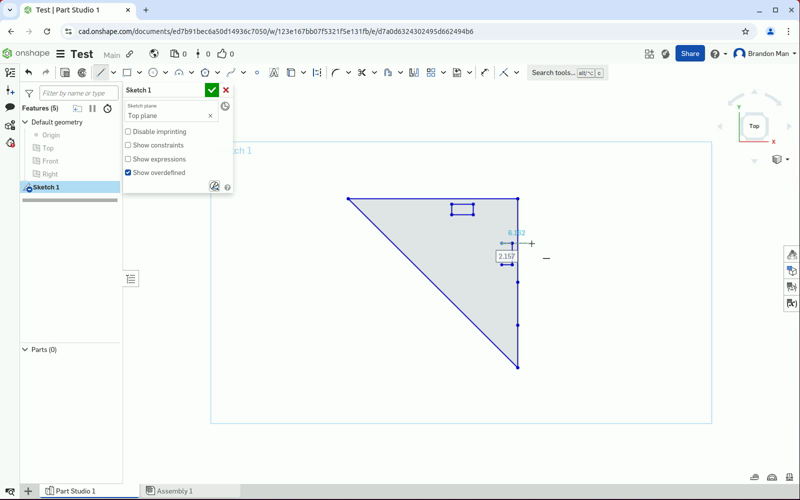
mouse_move(501, 264)
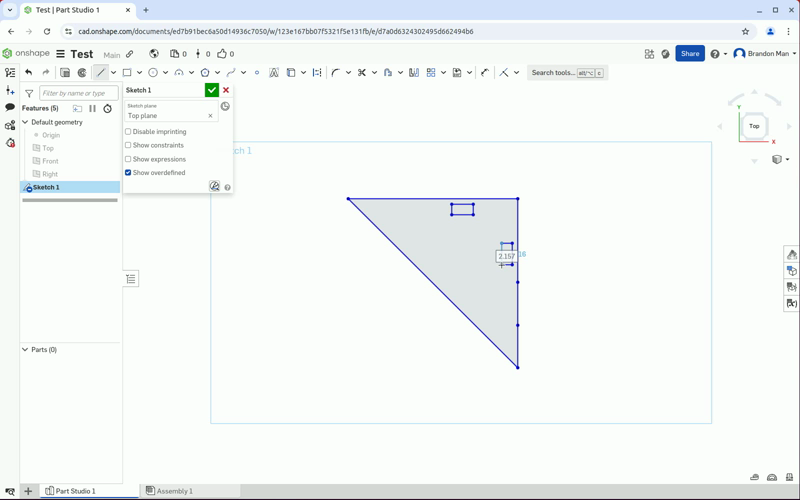
key_up(shift)
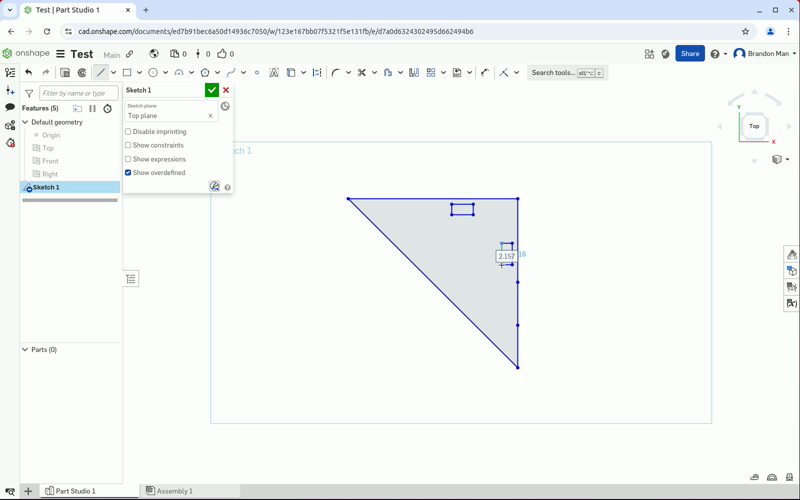
click(501, 264)
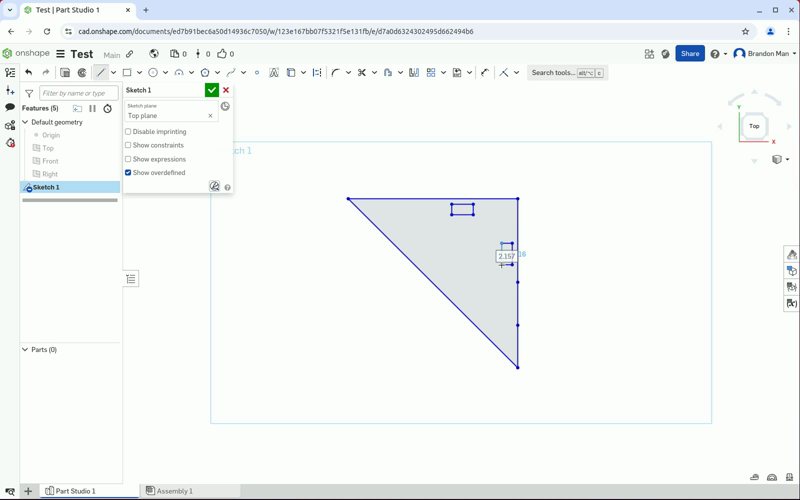
key(esc)
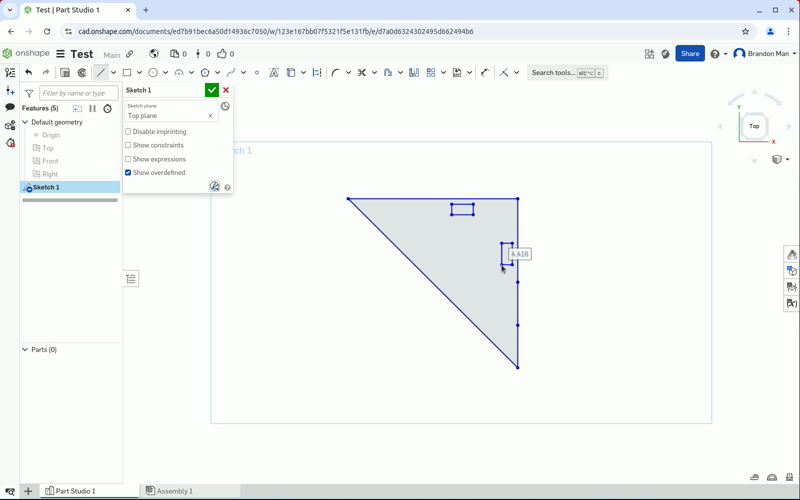
mouse_move(431, 248)
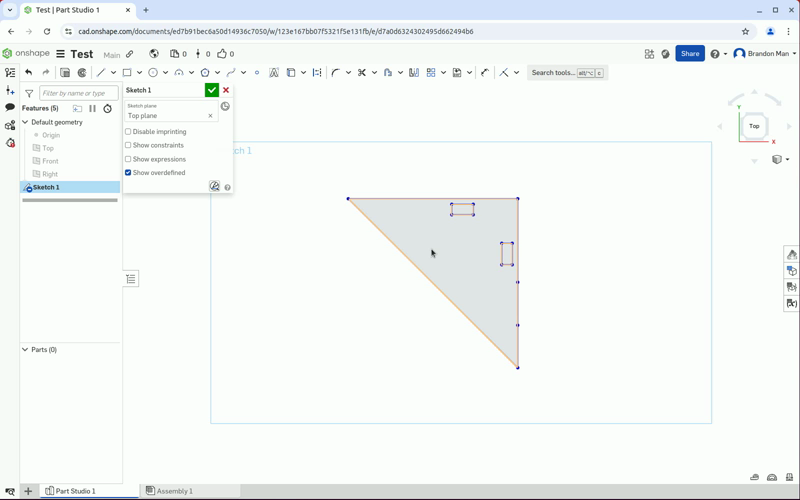
click(431, 248)
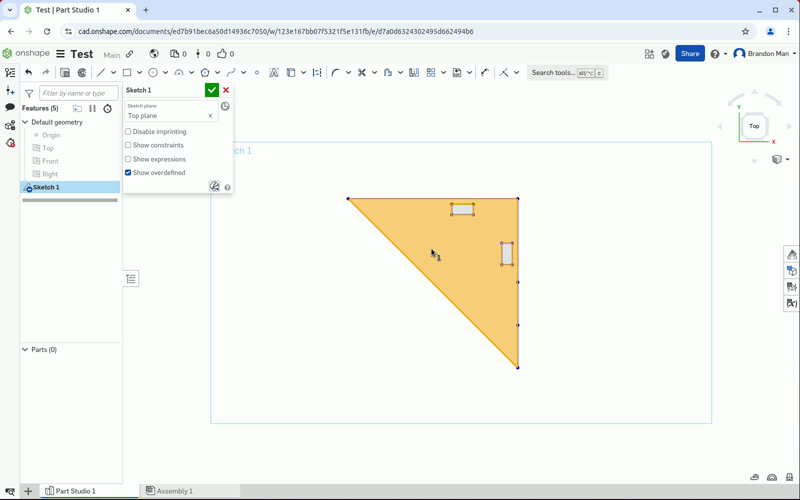
mouse_move(73, 352)
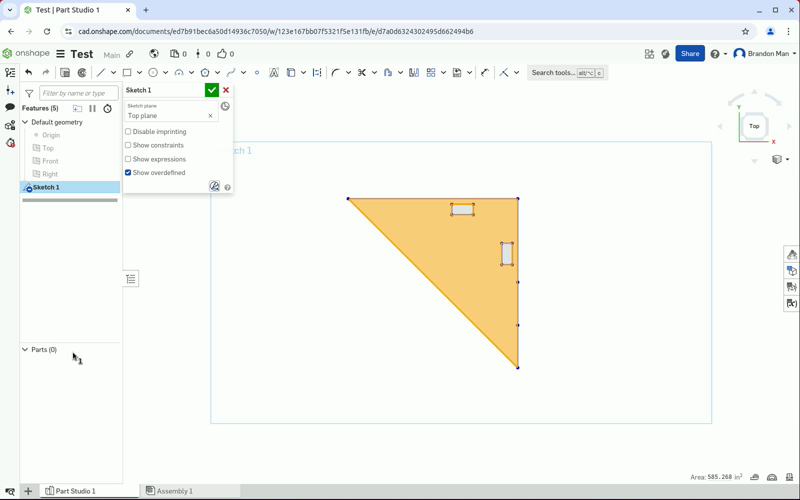
key(shift+y)
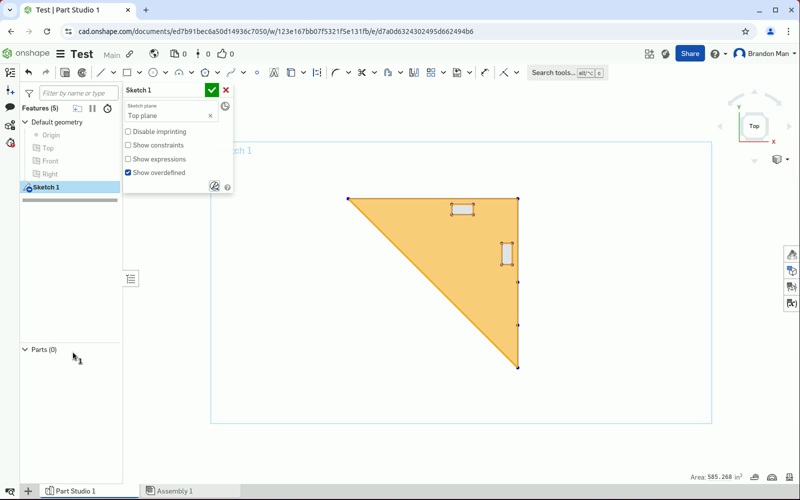
key(shift+e)
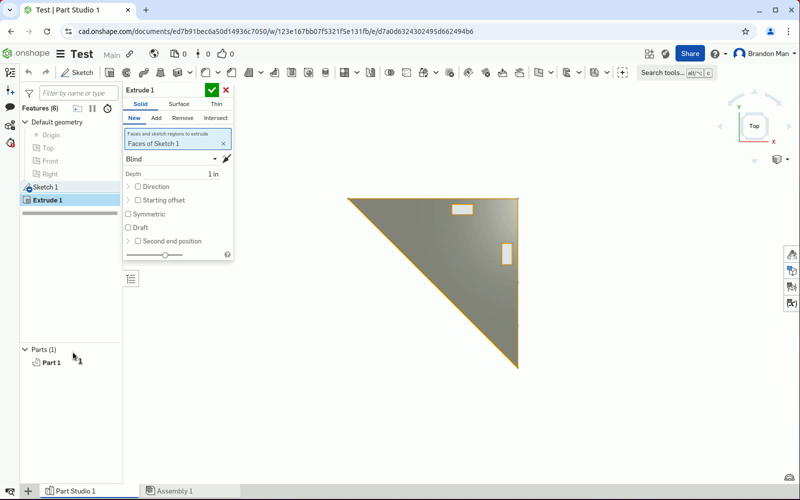
mouse_move(143, 106)
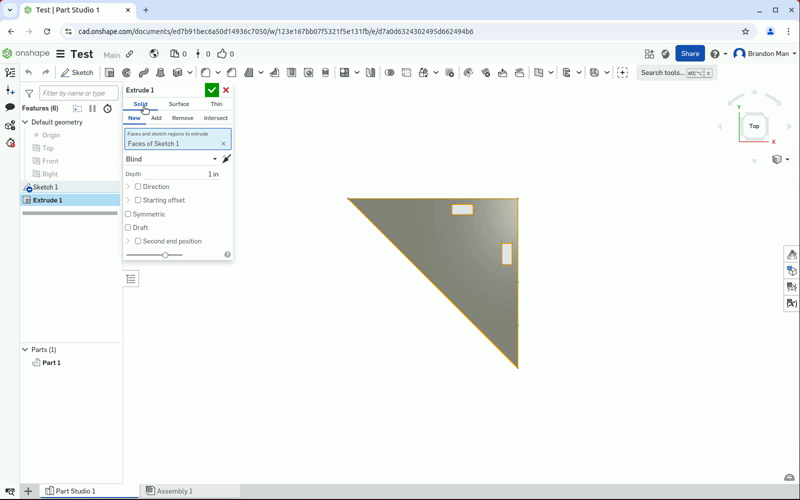
click(143, 106)
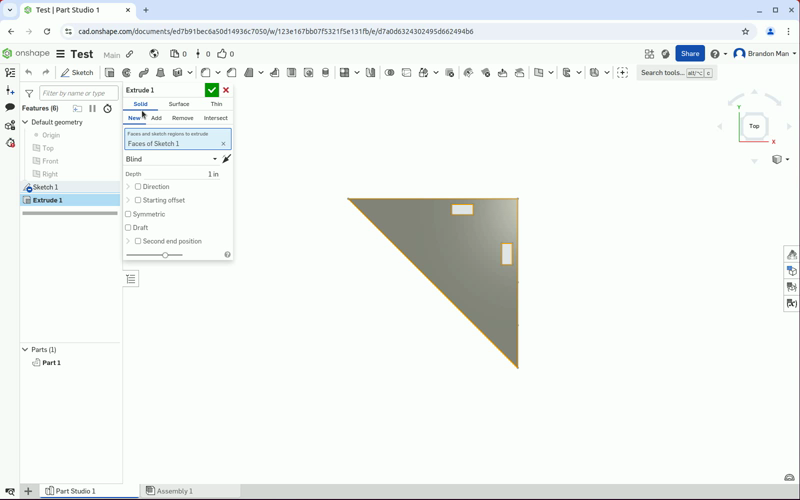
mouse_move(137, 120)
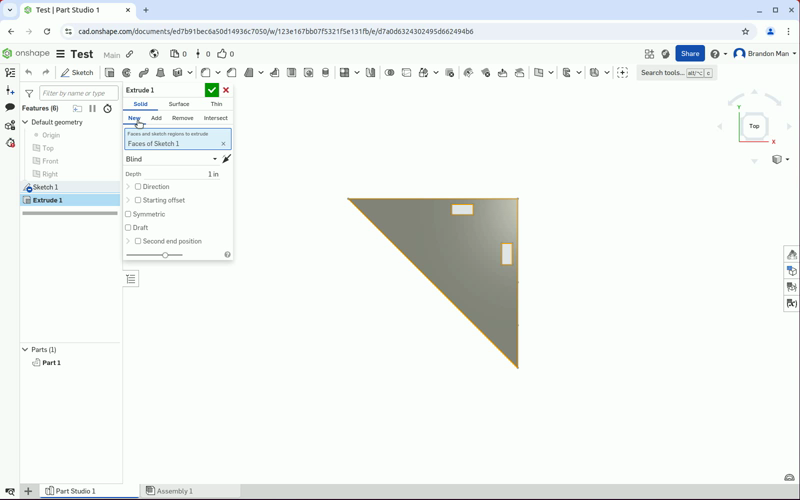
click(137, 120)
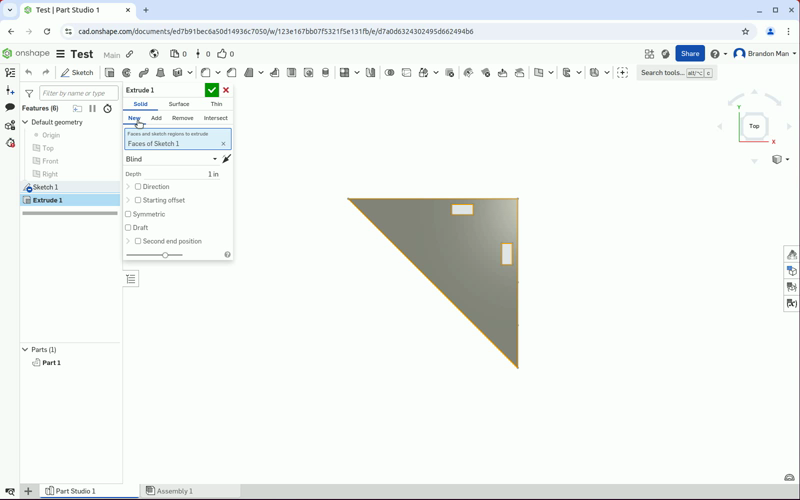
key(tab, 4)
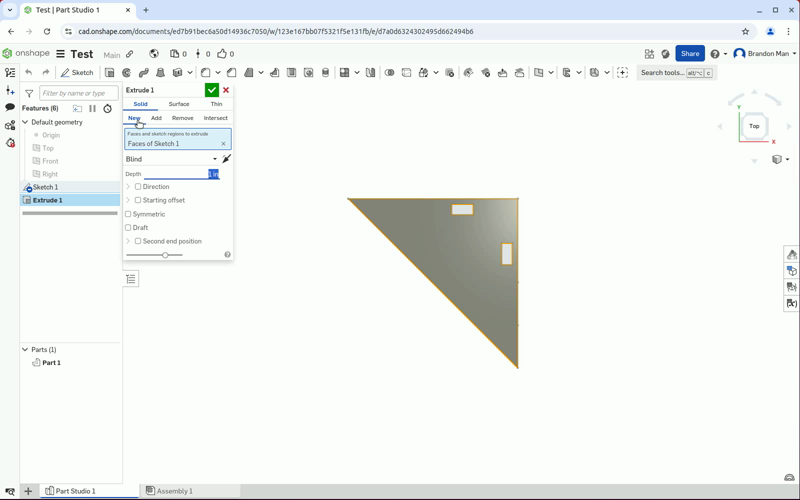
text(1.926)
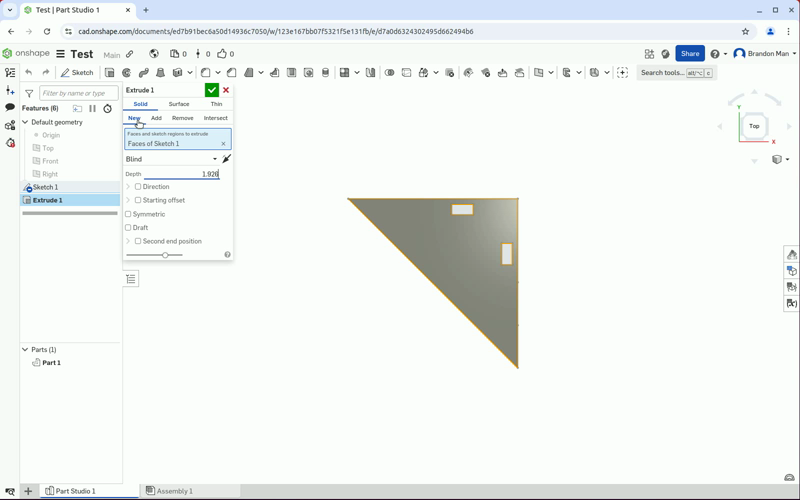
key(enter)
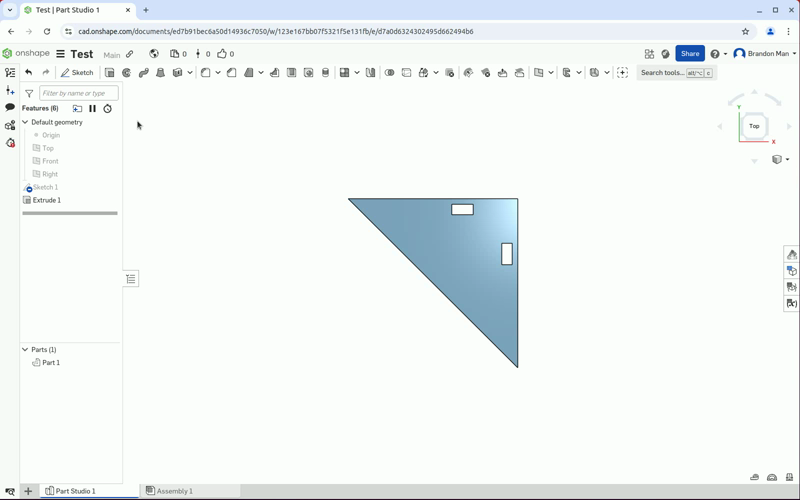
key(shift+h)
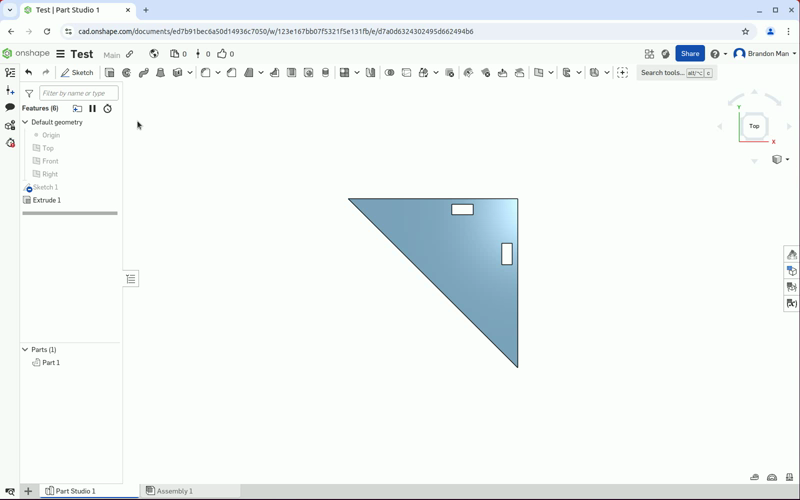
key(shift+h)
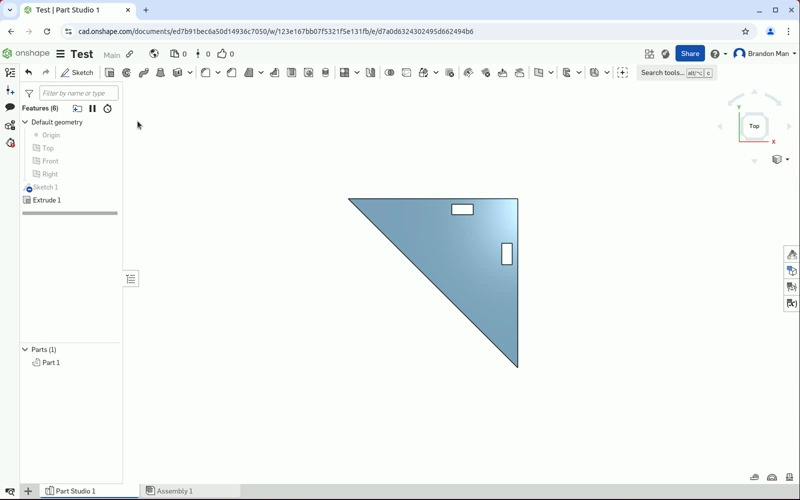
mouse_move(73, 189)
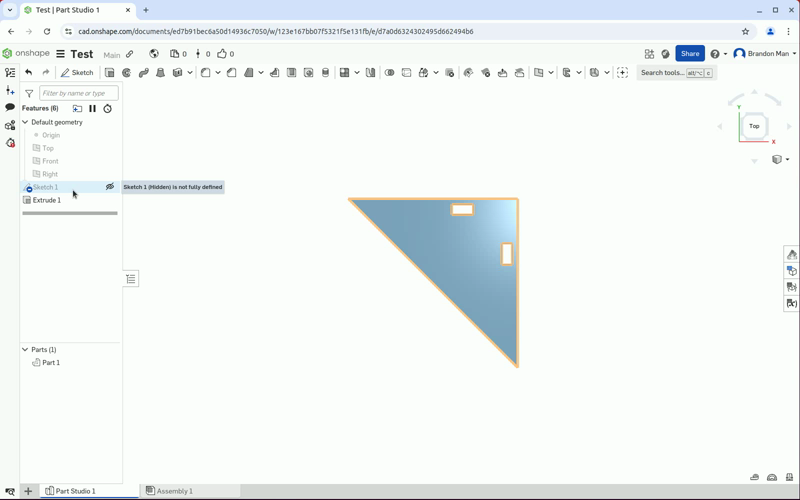
click(73, 189)
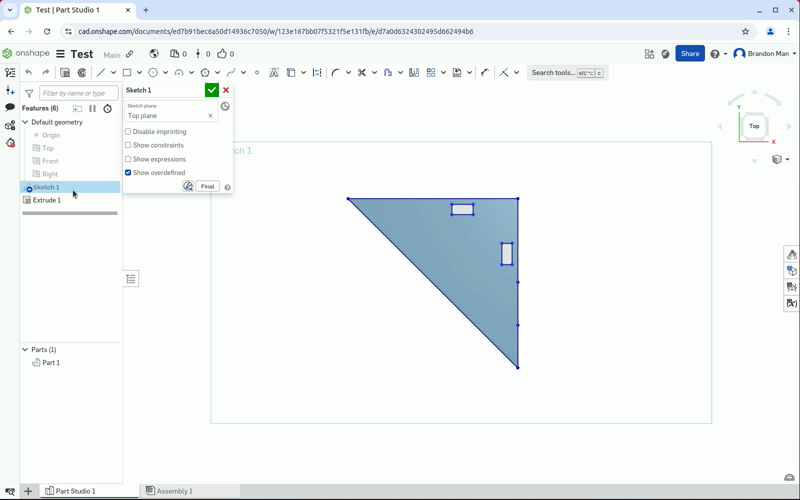
mouse_move(229, 92)
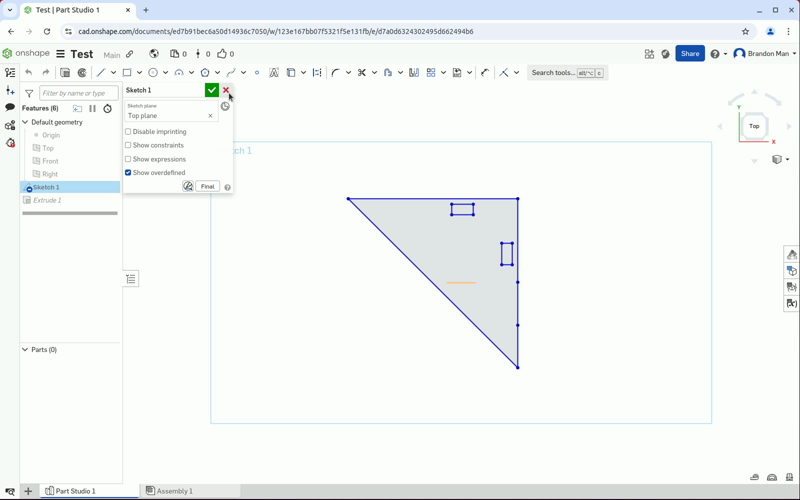
click(229, 92)
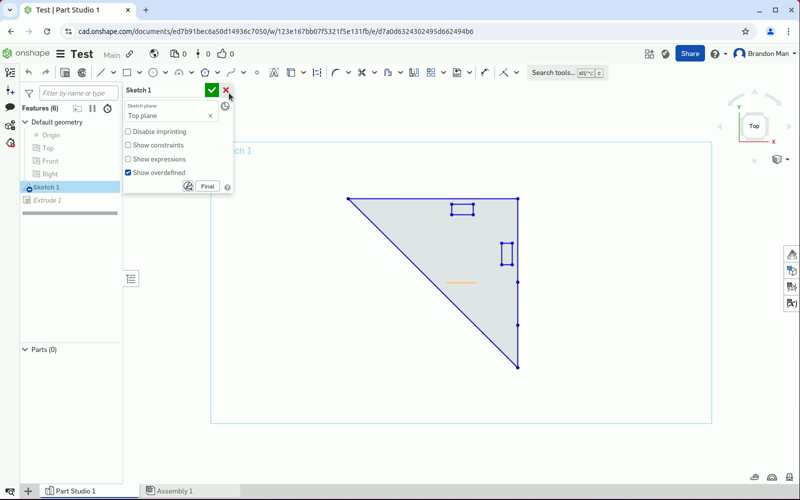
key(shift+s)
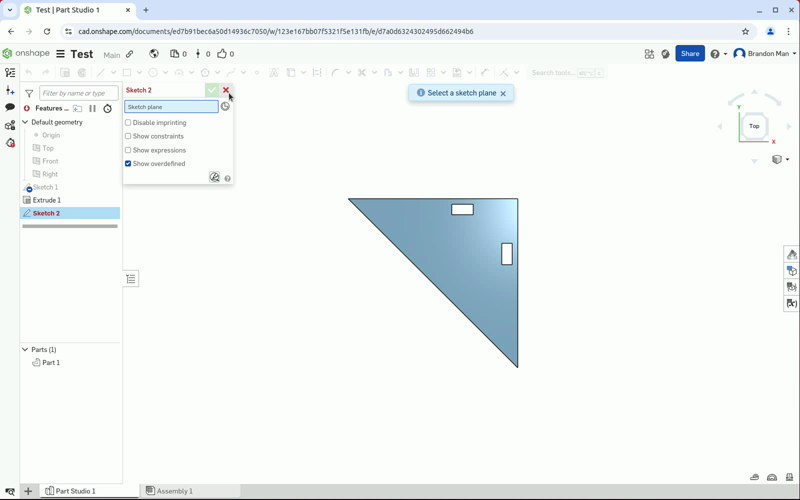
mouse_move(73, 150)
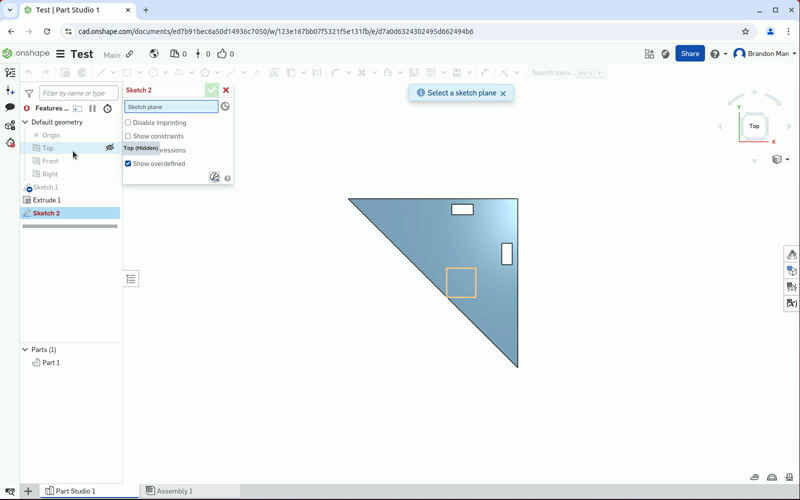
click(73, 150)
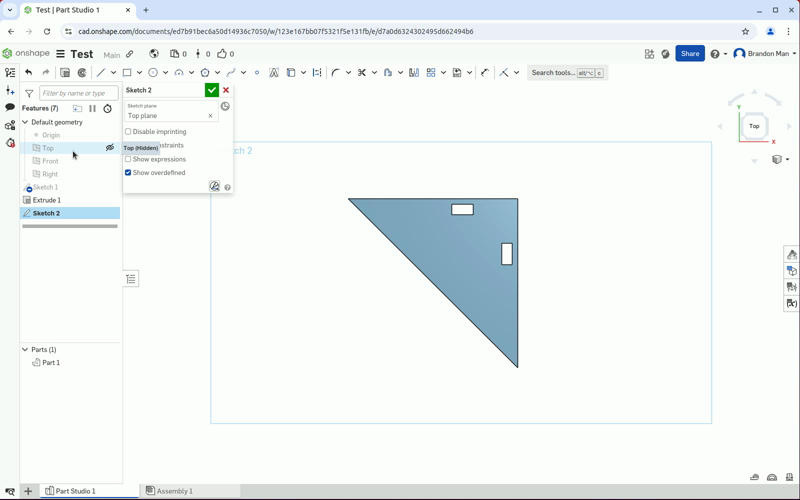
mouse_move(73, 352)
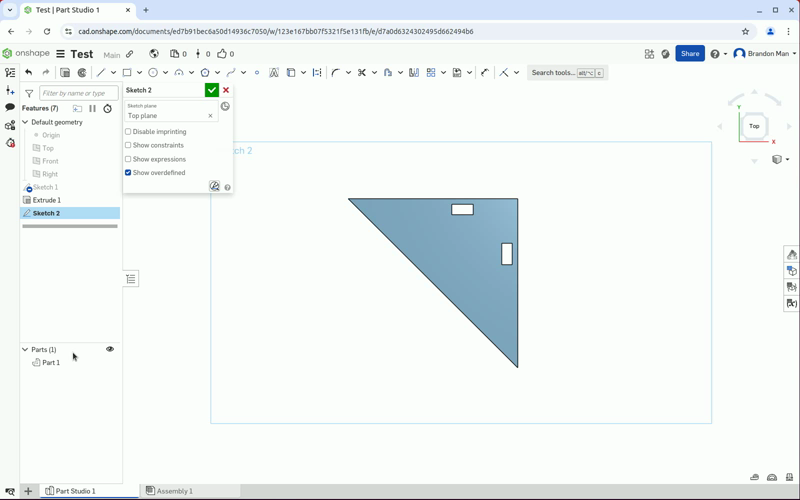
key(y)
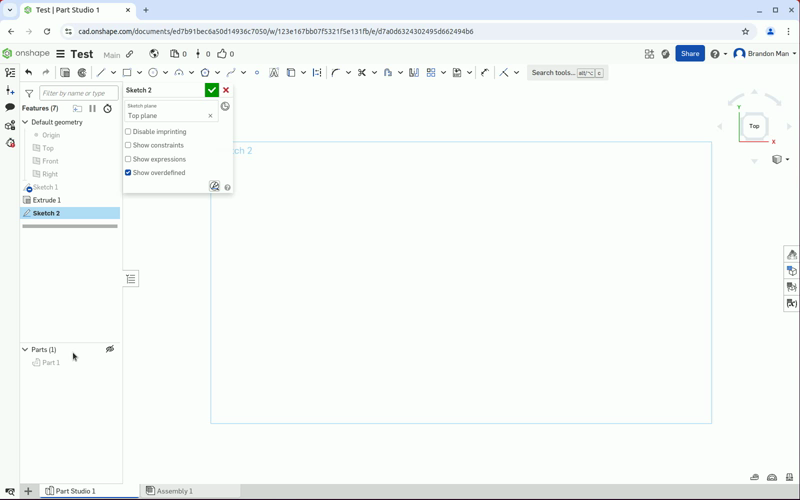
key(l)
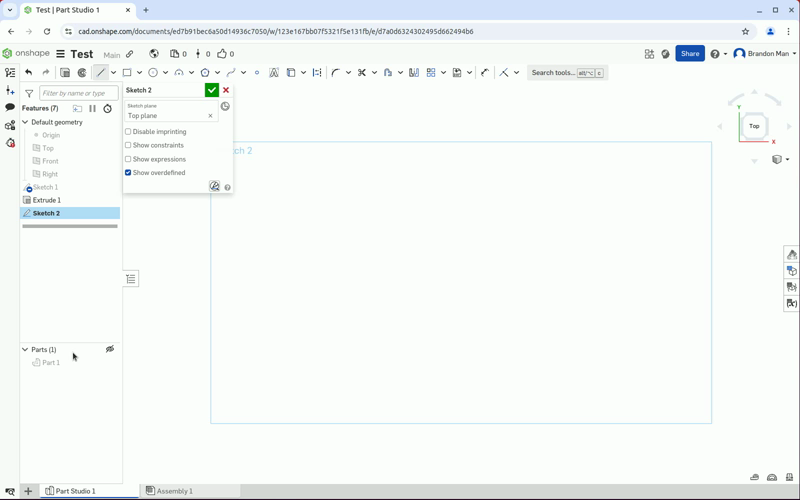
key_down(shift)
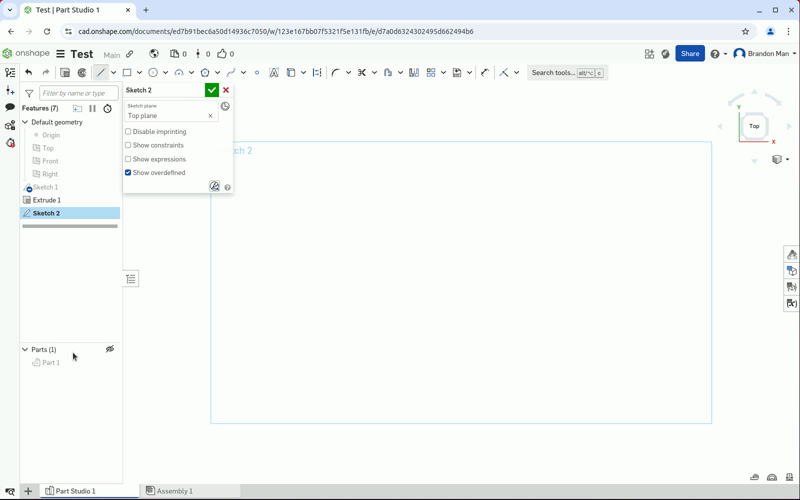
mouse_move(348, 198)
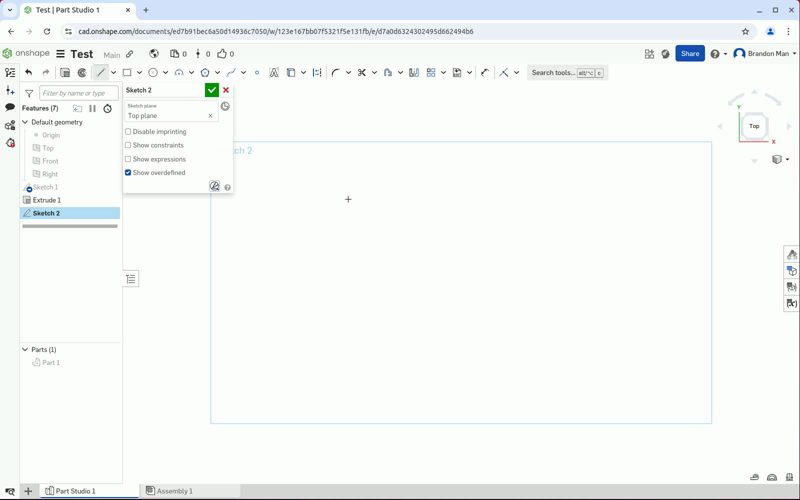
click(348, 198)
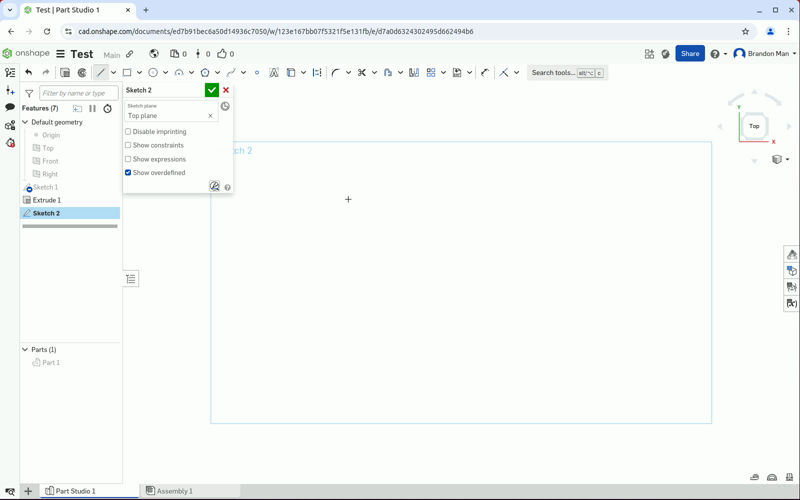
key_up(shift)
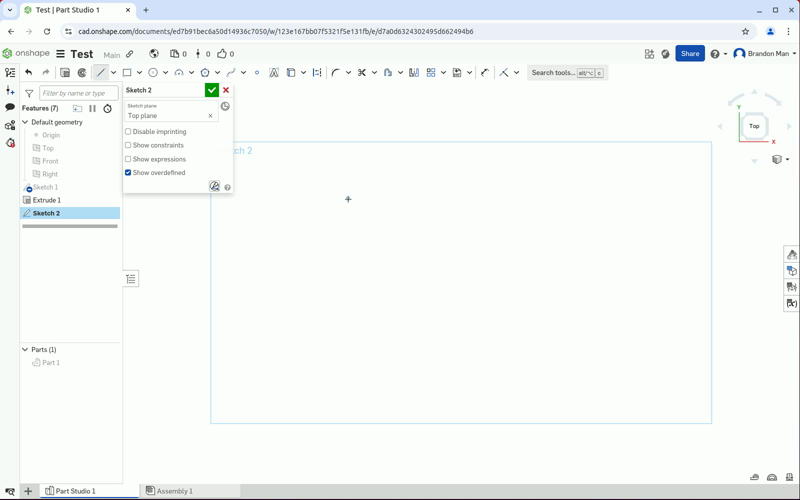
key_down(shift)
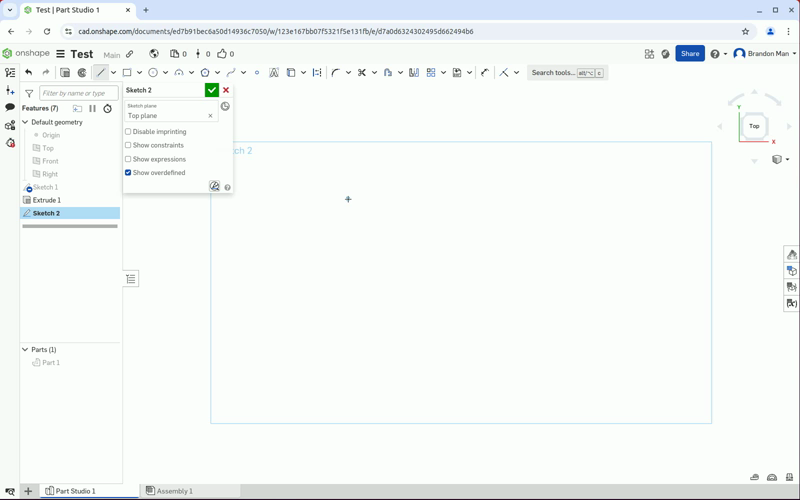
mouse_move(517, 367)
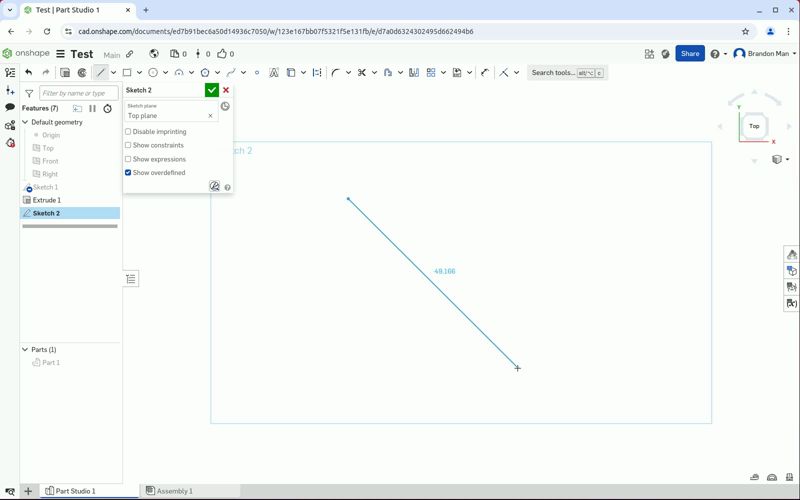
click(517, 367)
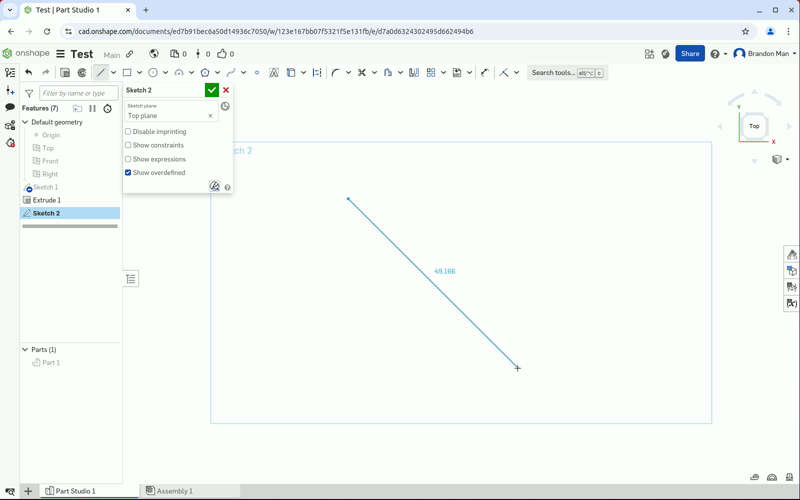
key_up(shift)
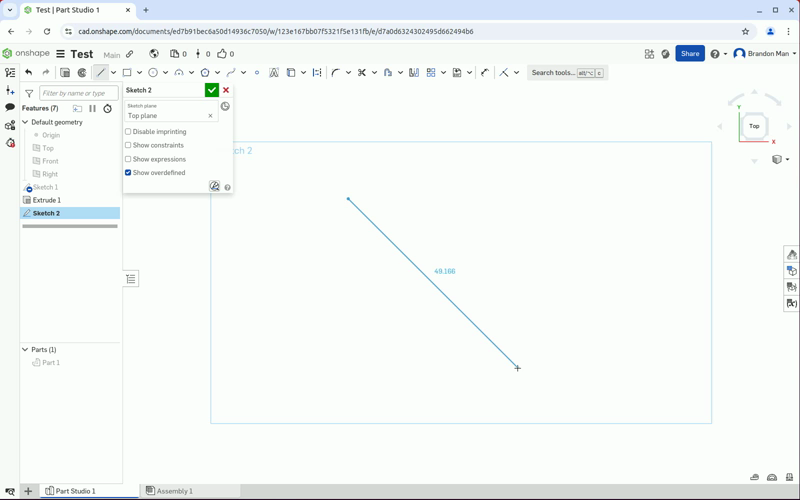
key_down(shift)
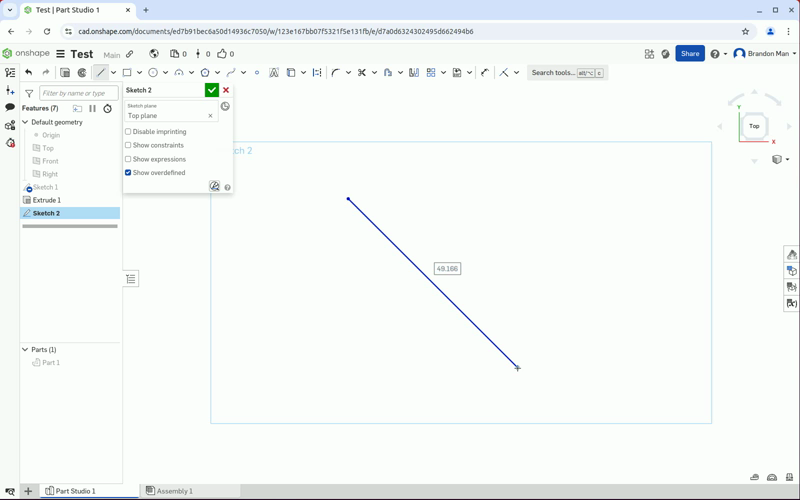
mouse_move(547, 367)
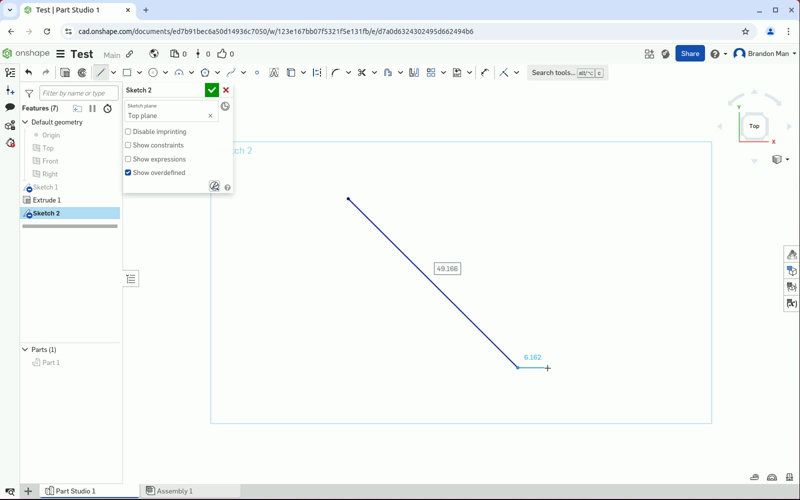
mouse_move(517, 325)
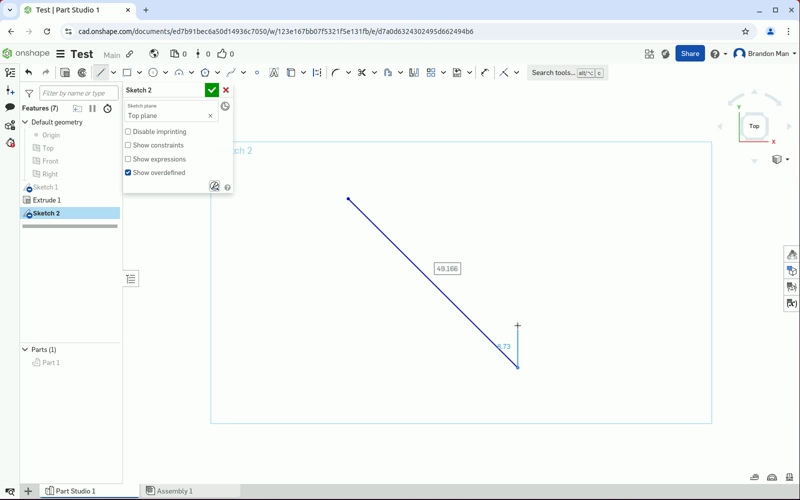
click(517, 325)
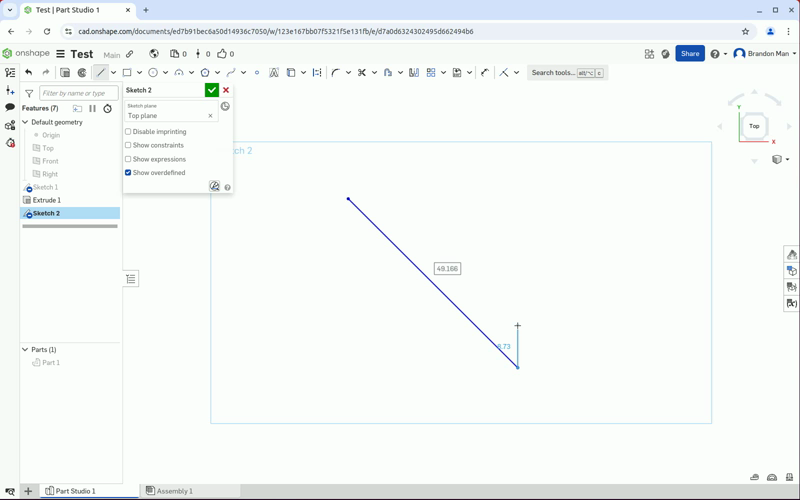
key_up(shift)
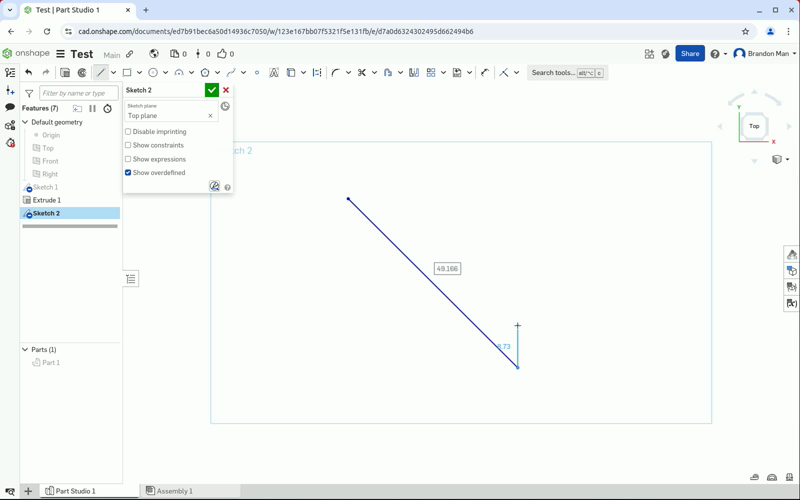
key_down(shift)
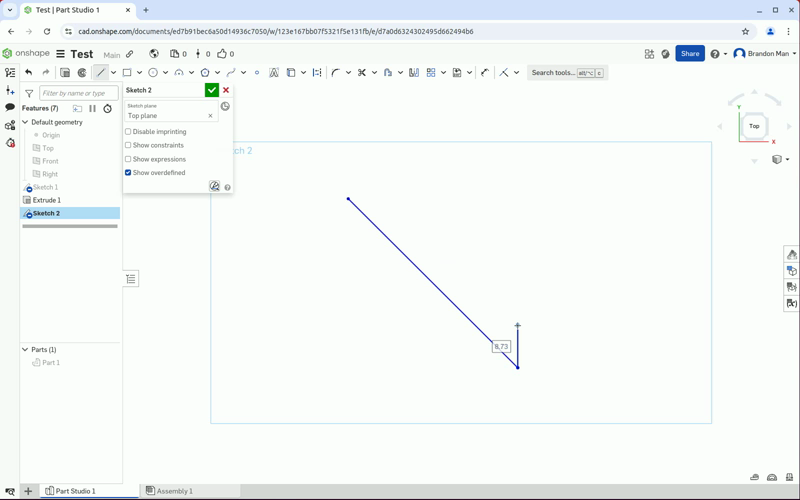
mouse_move(547, 325)
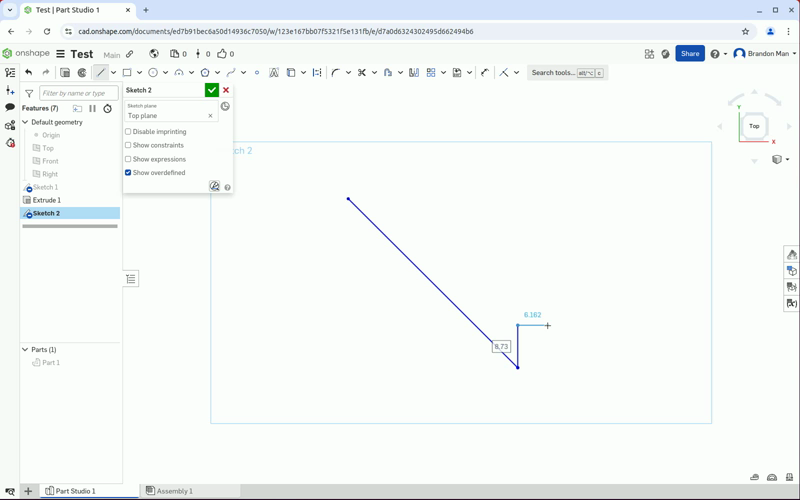
mouse_move(517, 282)
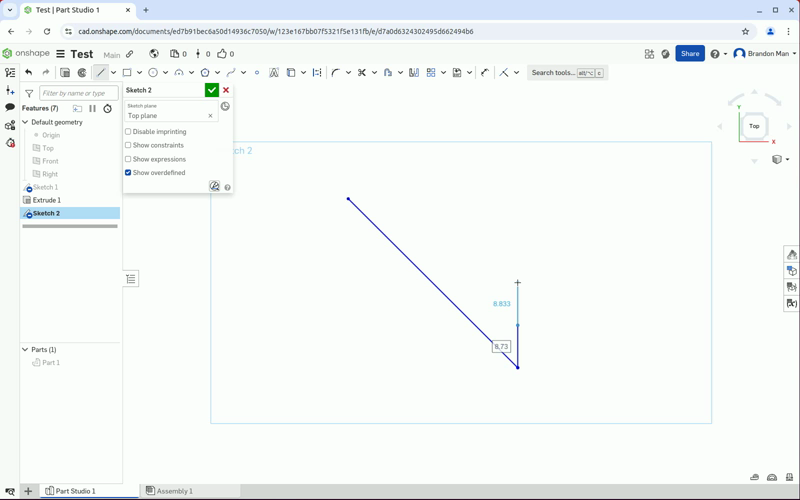
click(517, 282)
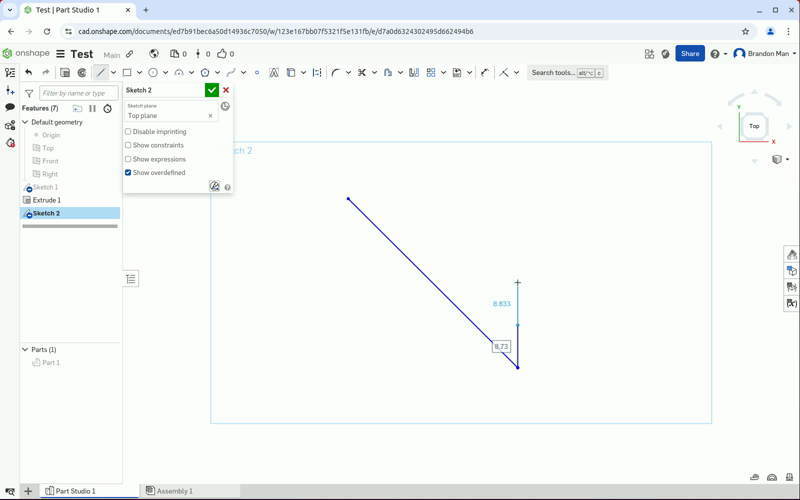
key_up(shift)
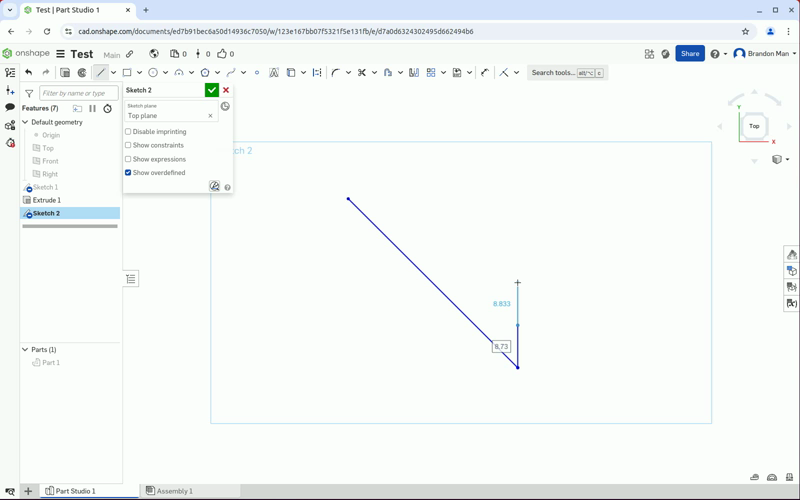
key_down(shift)
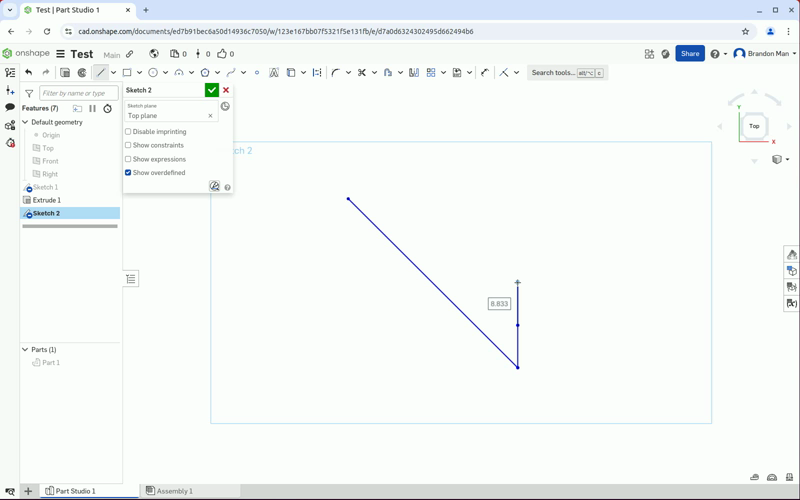
mouse_move(517, 198)
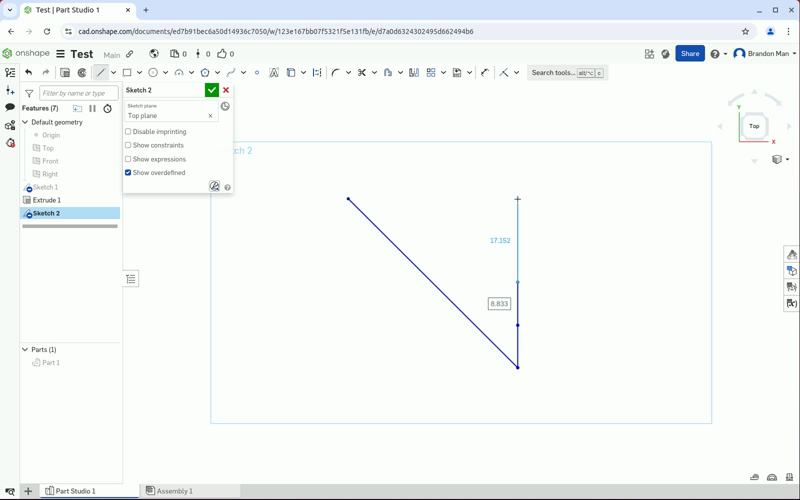
click(517, 198)
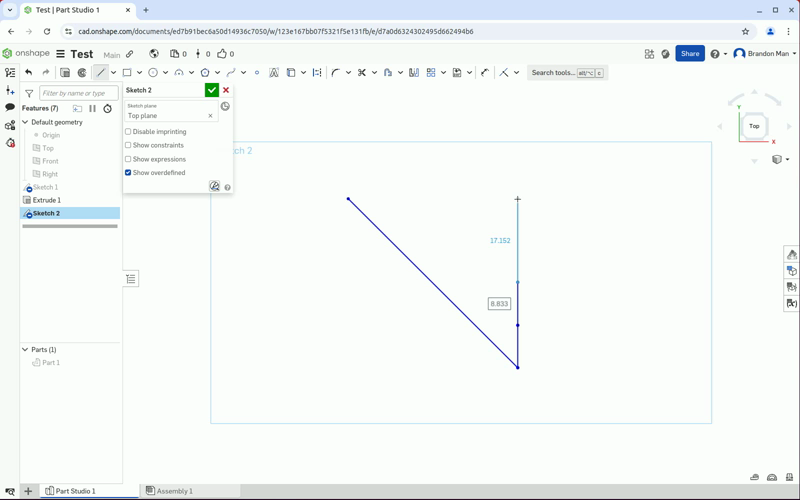
key_up(shift)
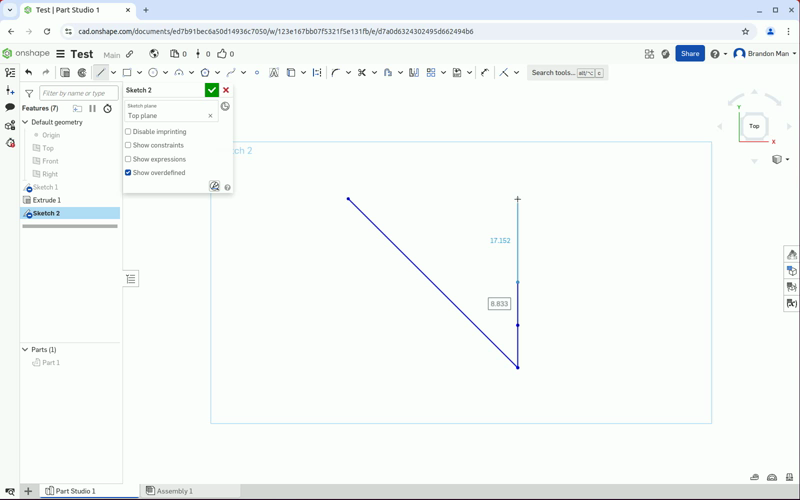
key_down(shift)
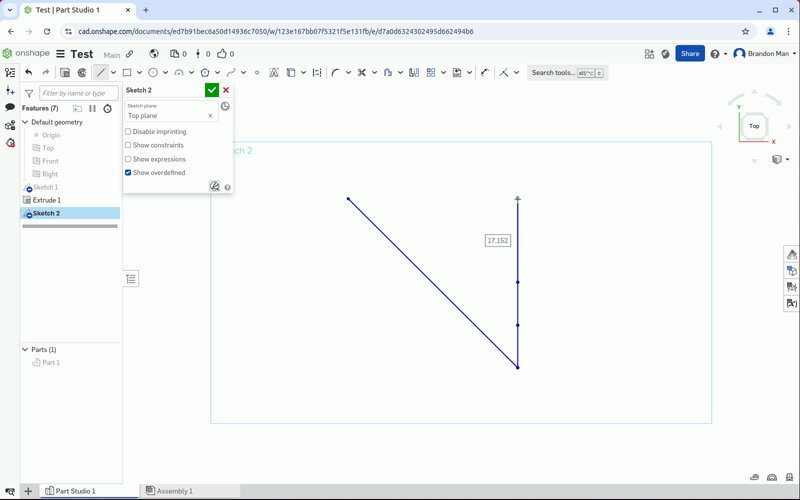
mouse_move(348, 198)
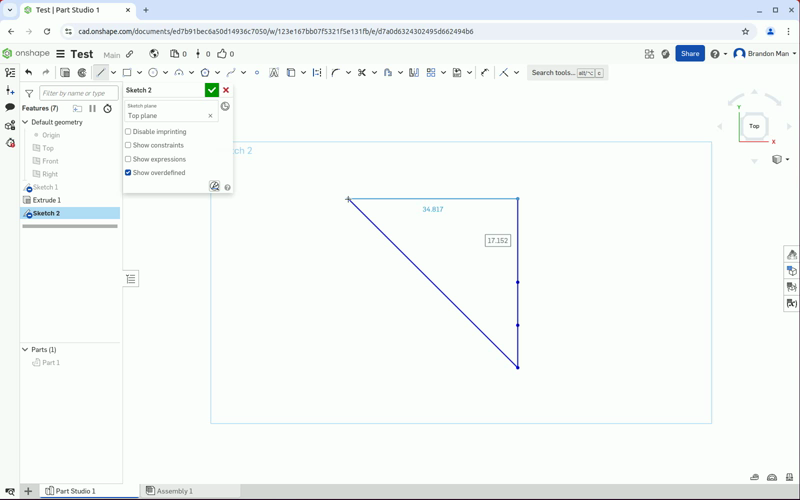
key_up(shift)
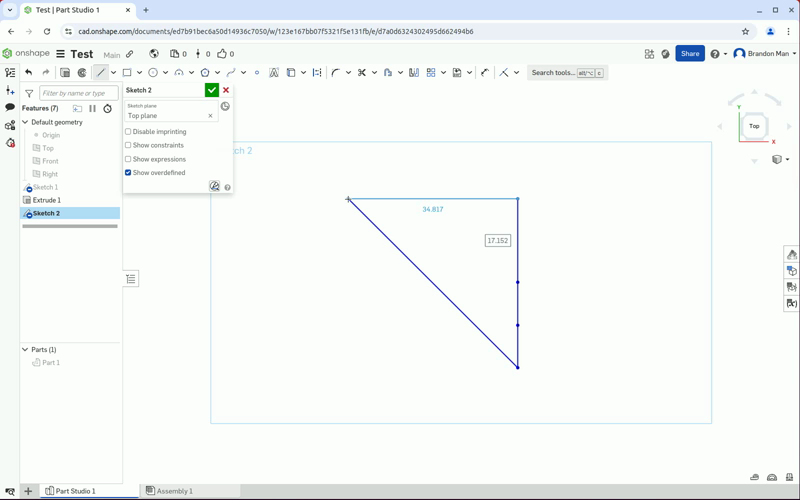
click(348, 198)
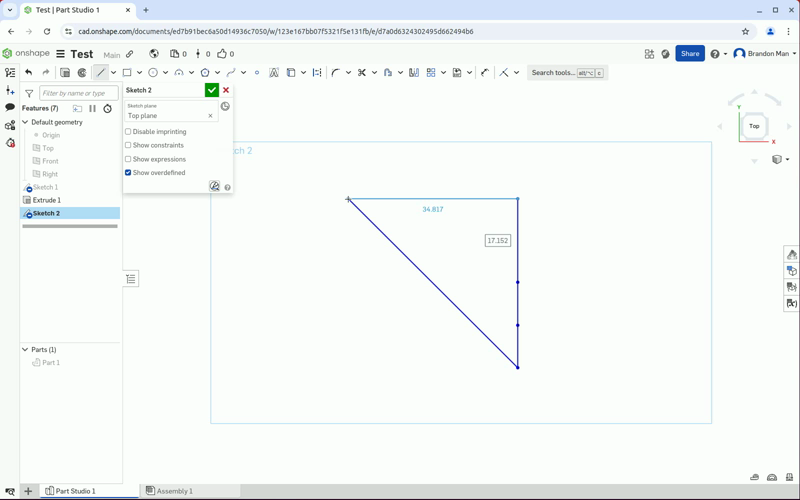
key(esc)
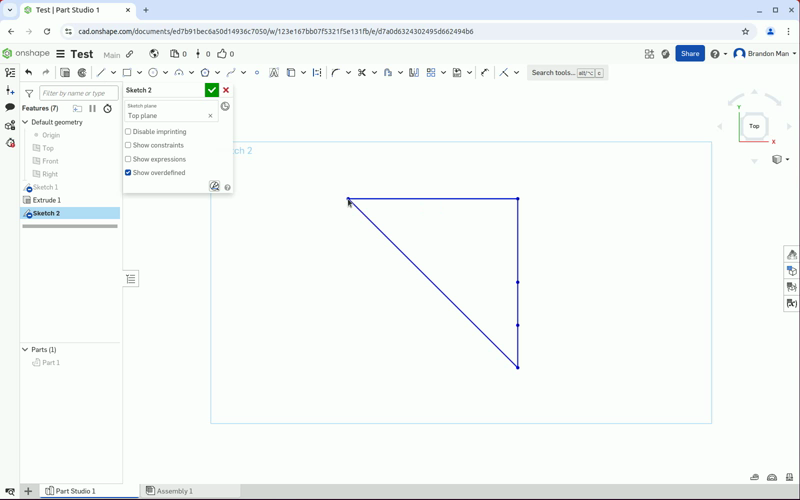
key(l)
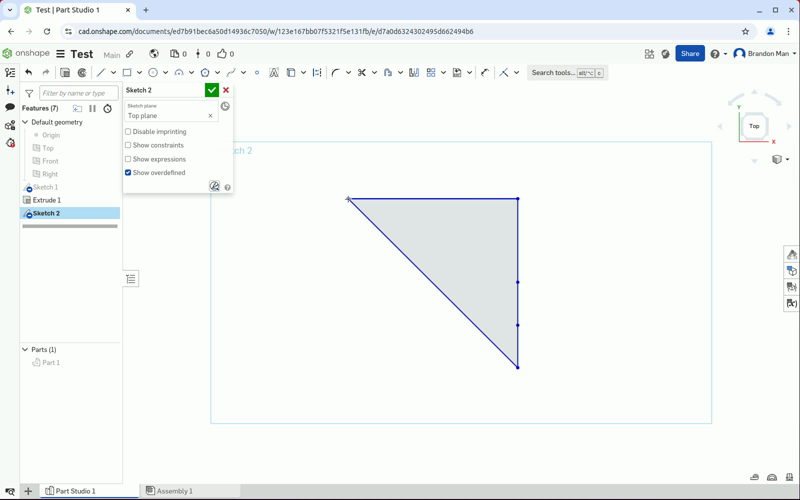
key_down(shift)
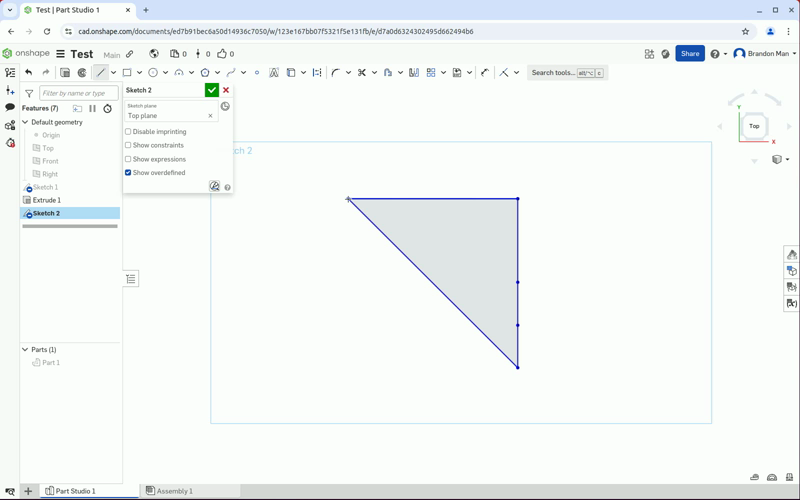
mouse_move(451, 214)
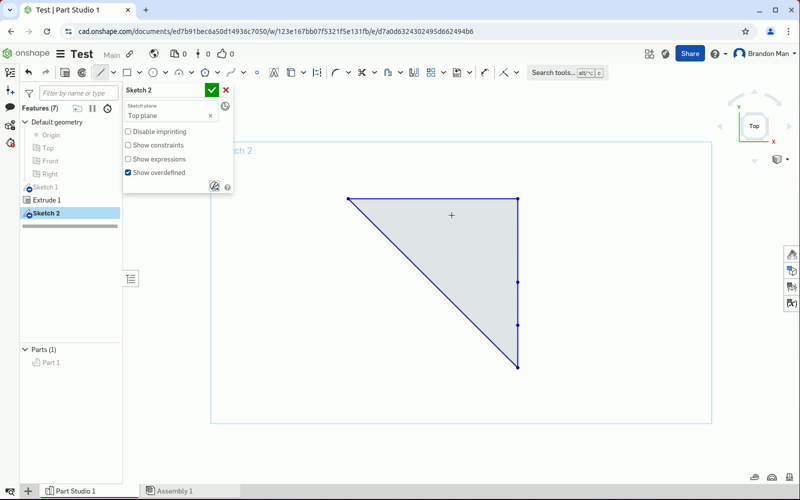
click(451, 214)
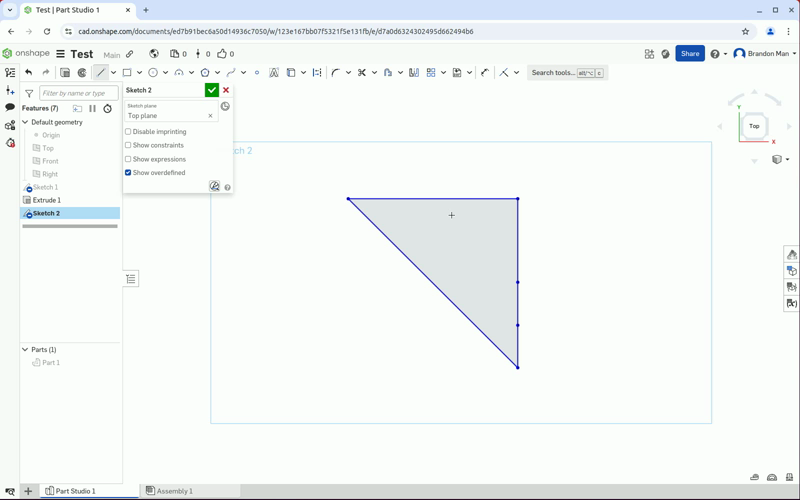
key_up(shift)
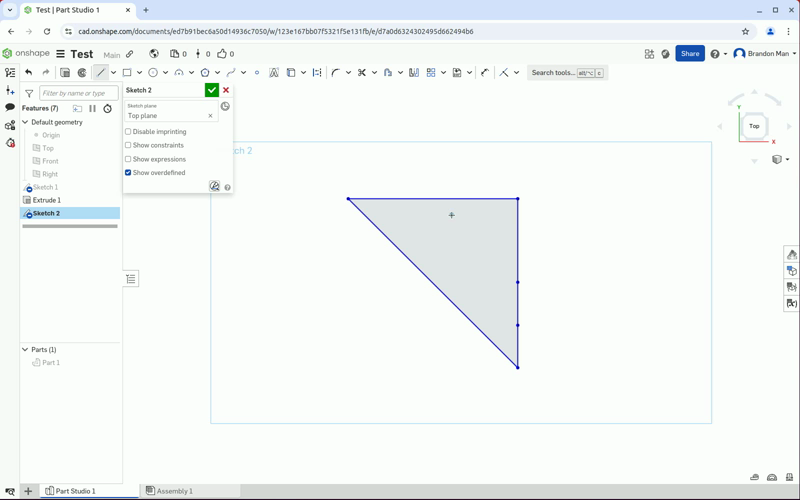
key_down(shift)
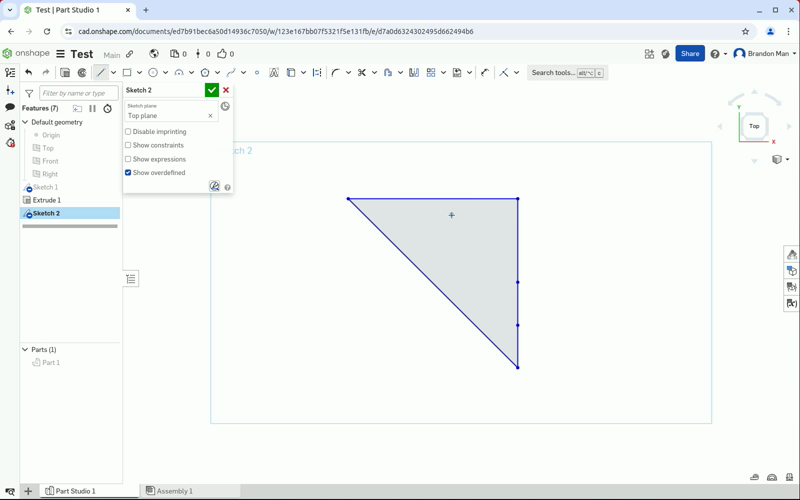
mouse_move(481, 214)
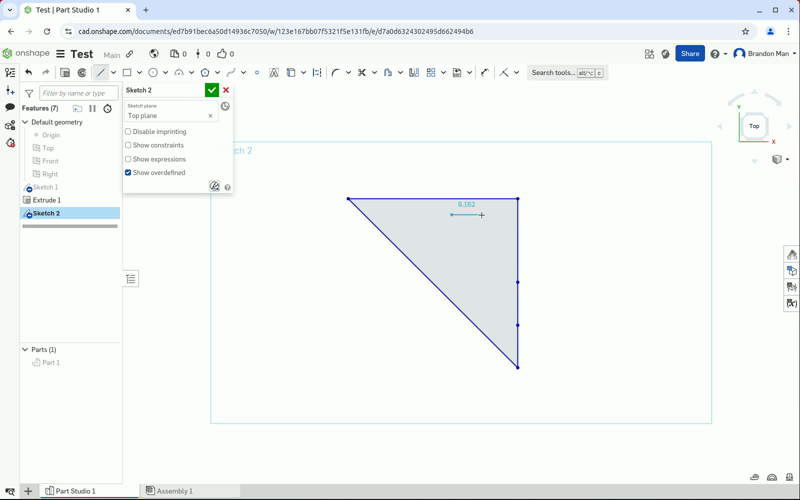
mouse_move(473, 214)
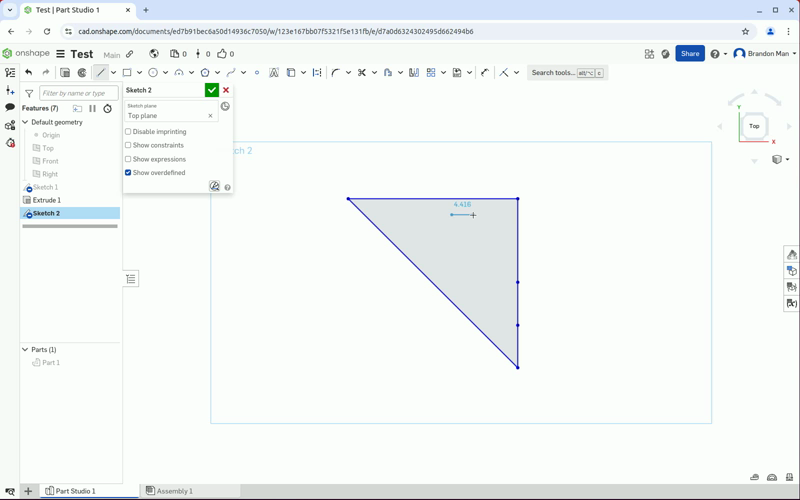
click(473, 214)
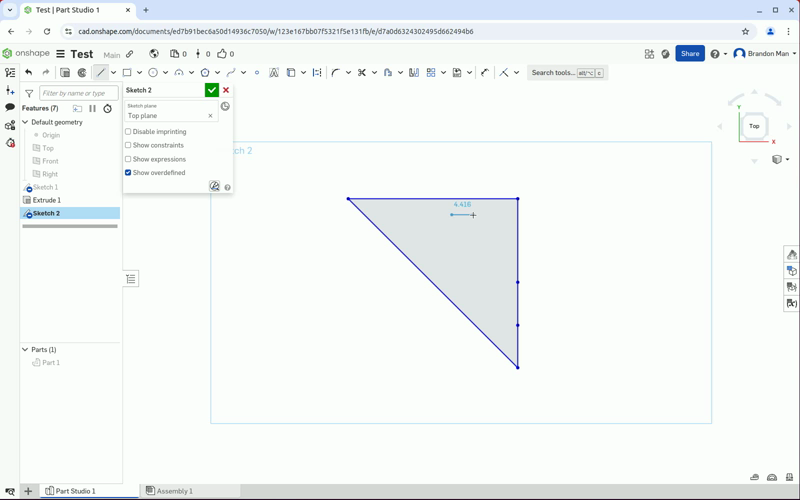
key_up(shift)
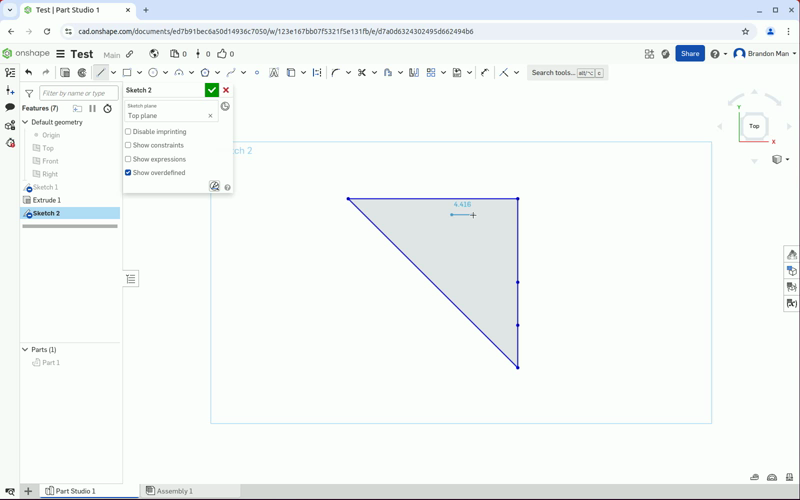
key_down(shift)
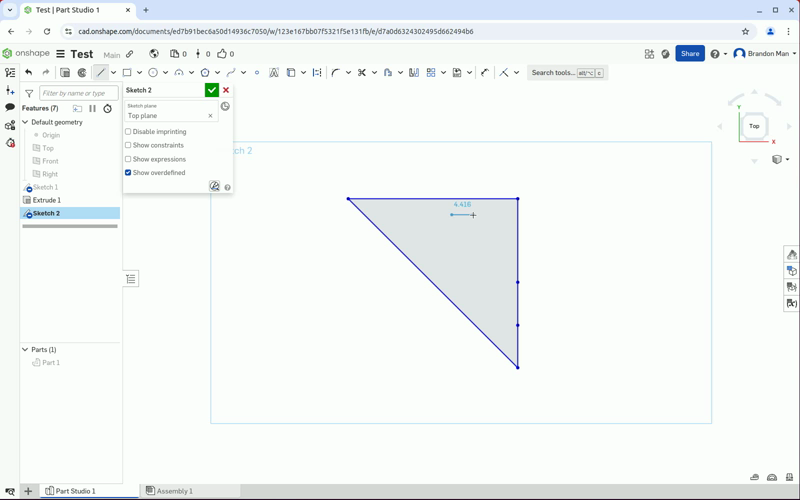
mouse_move(503, 214)
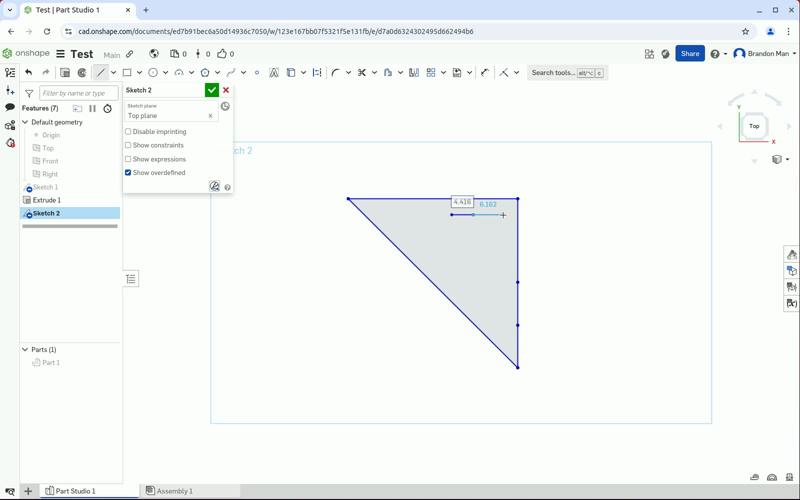
mouse_move(473, 204)
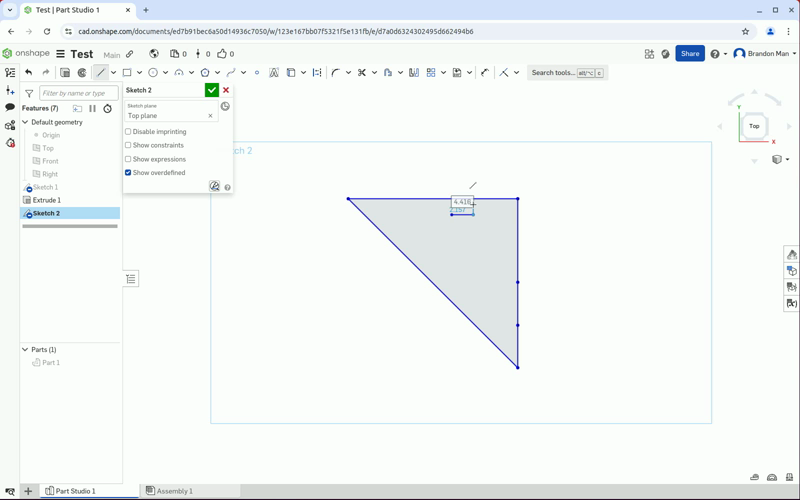
click(473, 204)
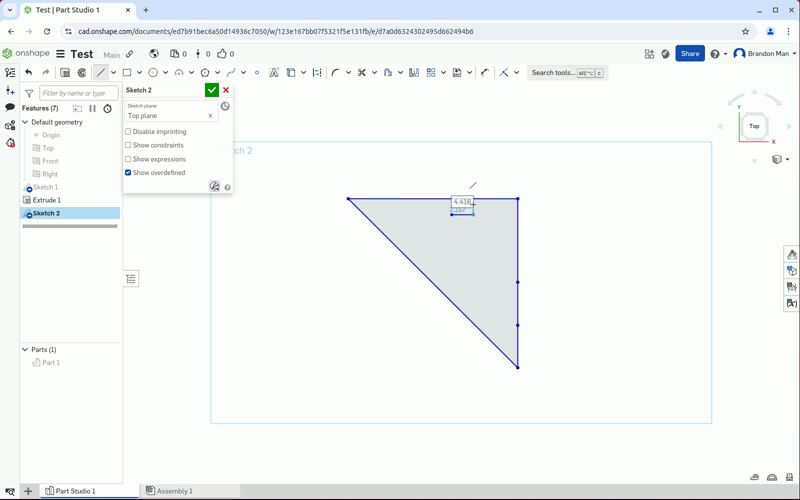
key_up(shift)
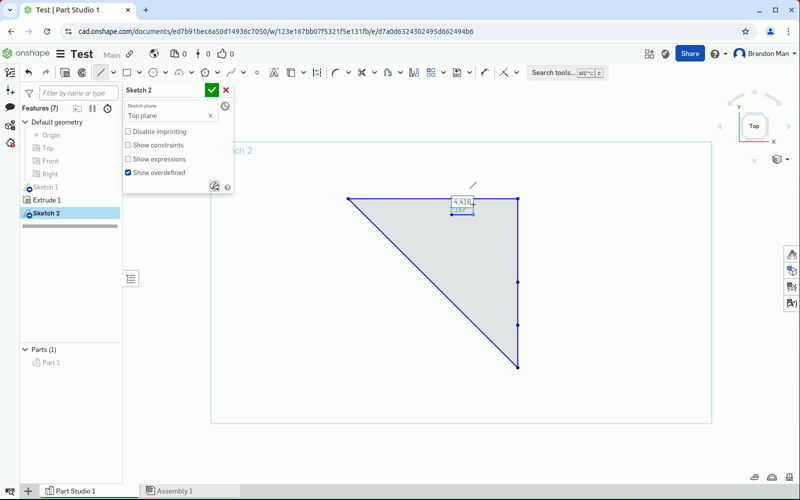
key_down(shift)
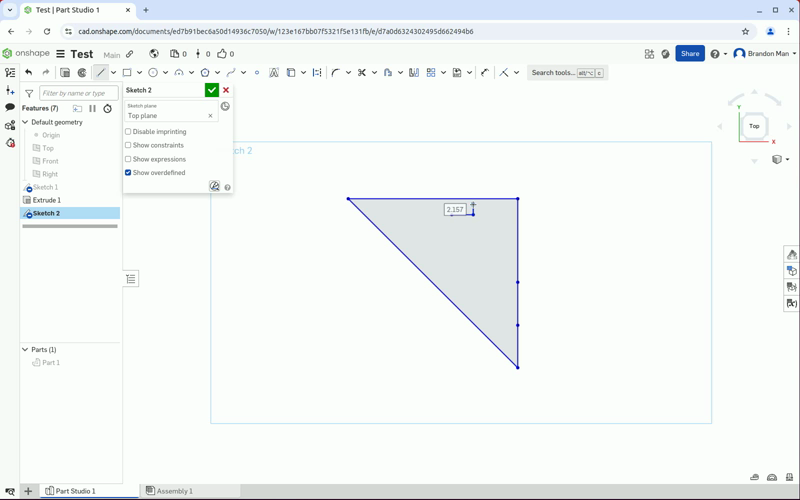
mouse_move(503, 204)
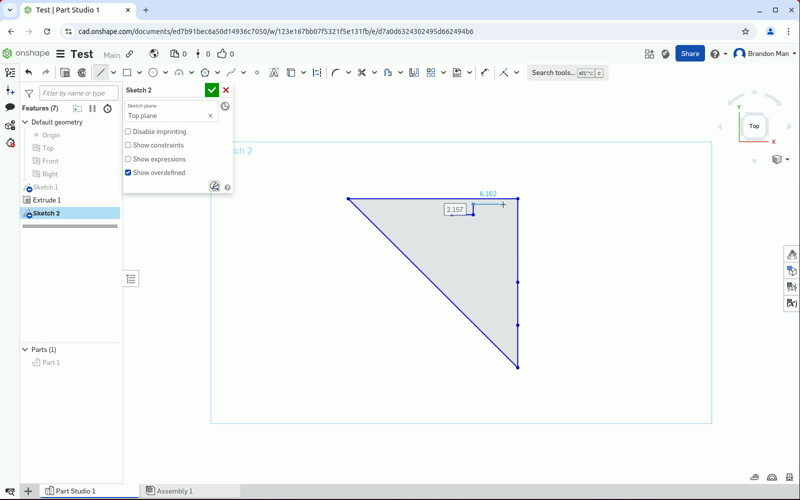
mouse_move(451, 204)
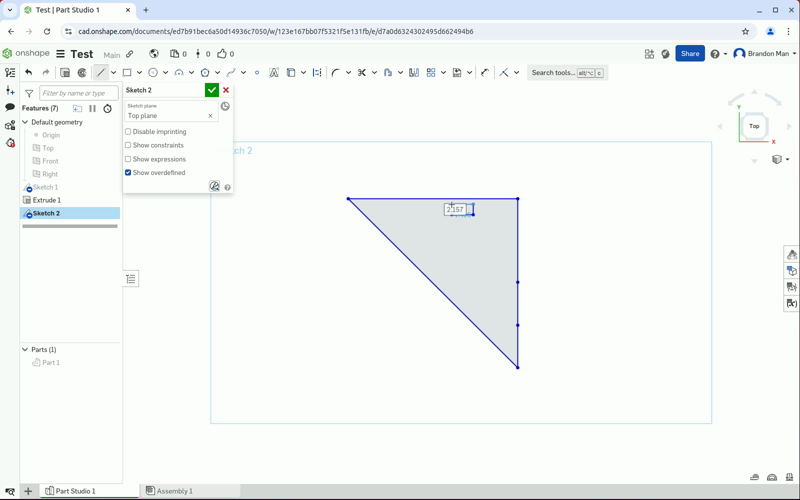
click(451, 204)
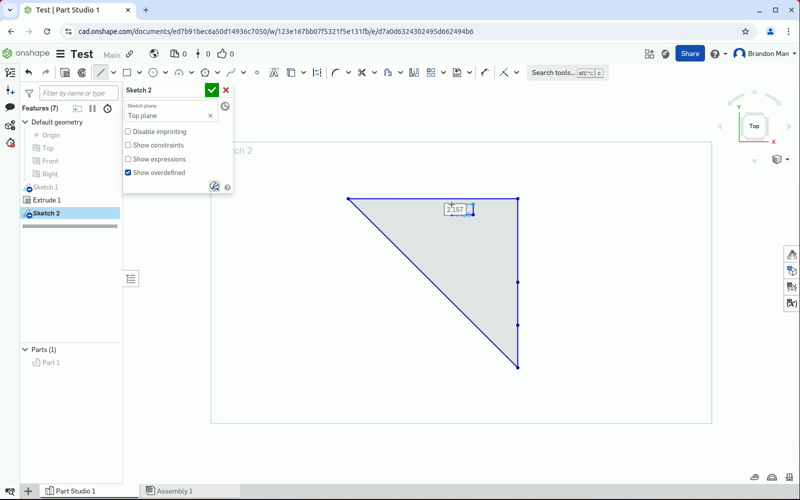
key_up(shift)
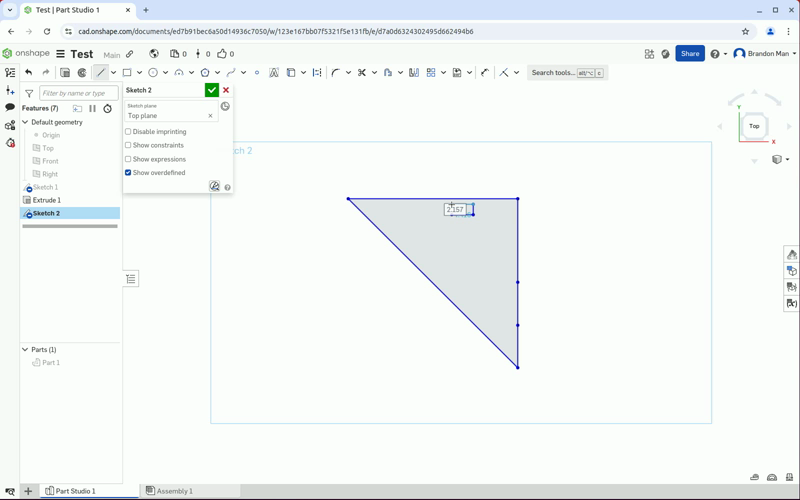
mouse_move(481, 204)
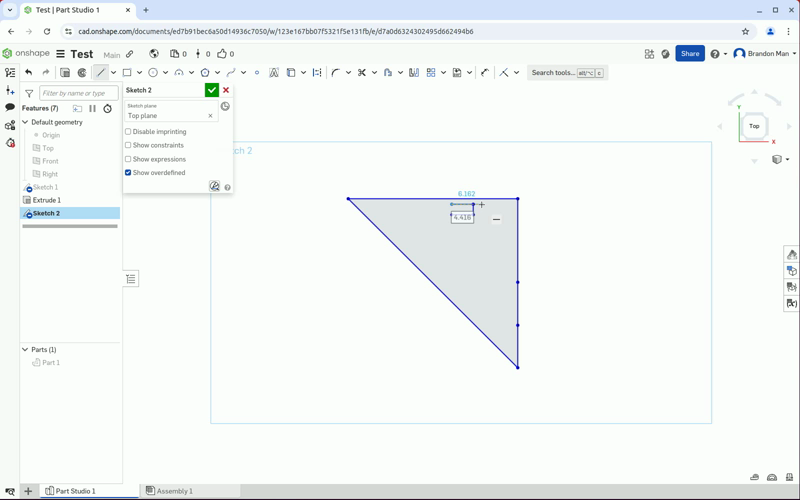
key_down(shift)
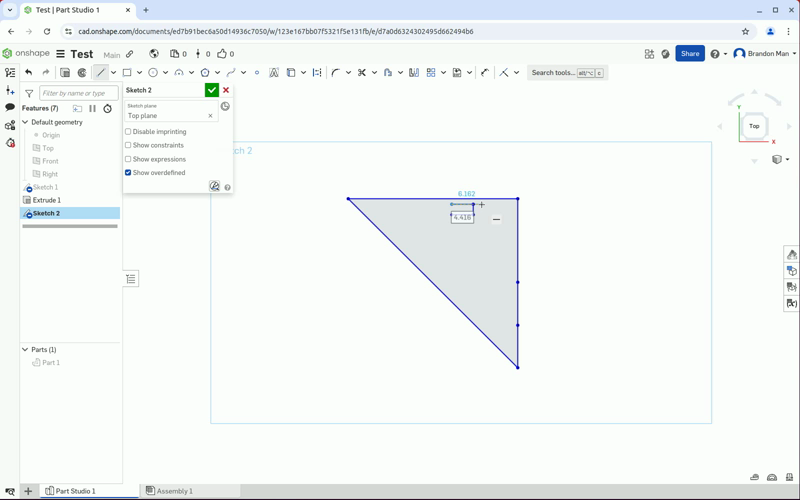
mouse_move(451, 214)
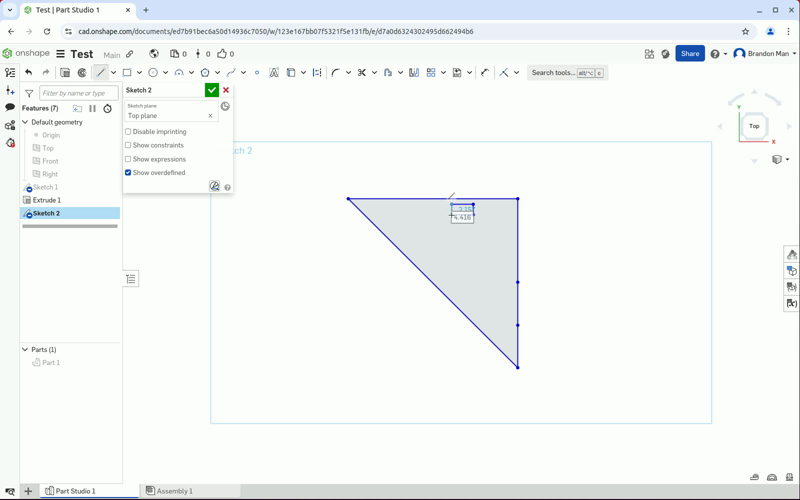
key_up(shift)
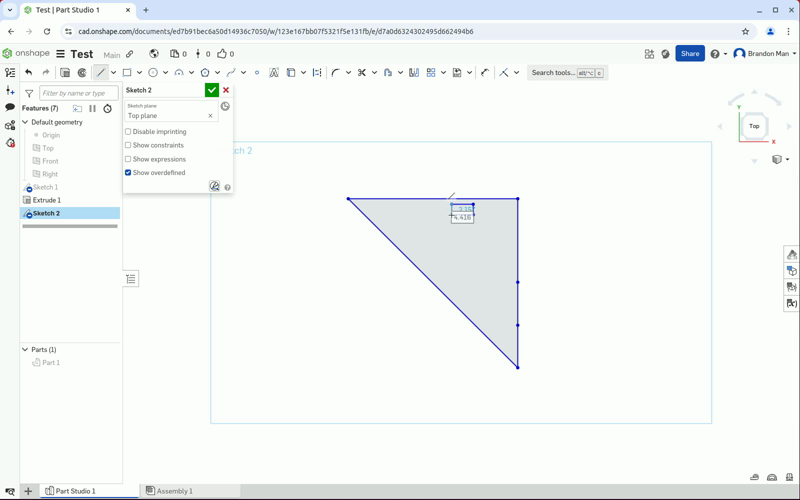
click(451, 214)
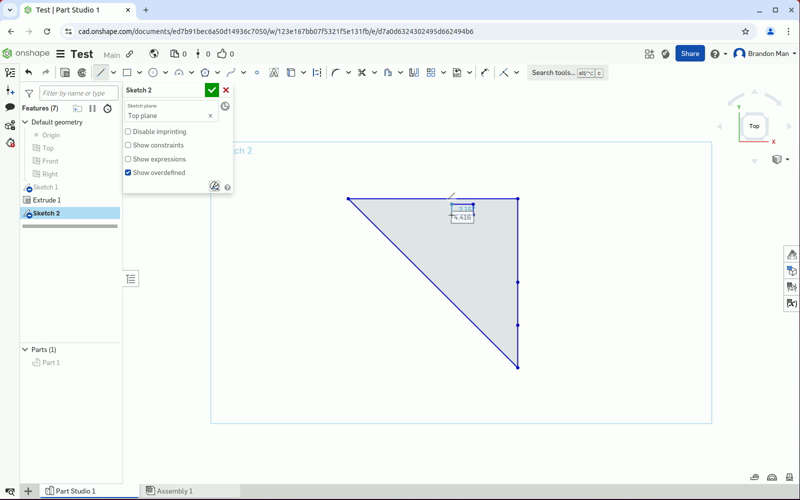
key(esc)
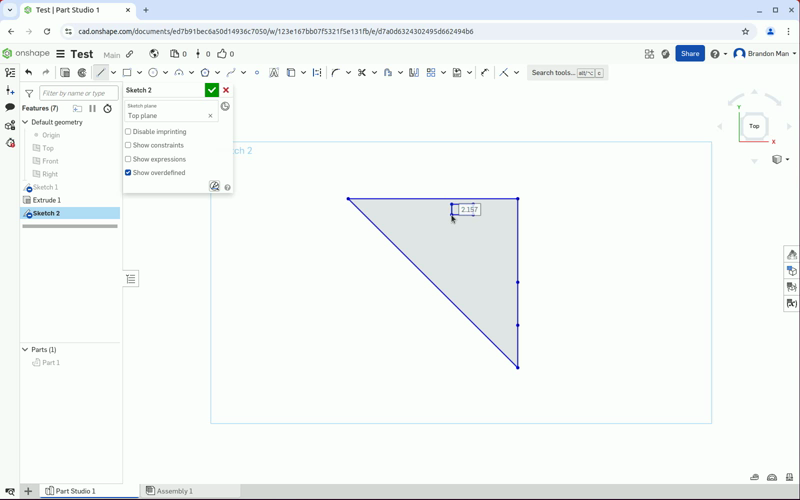
key(l)
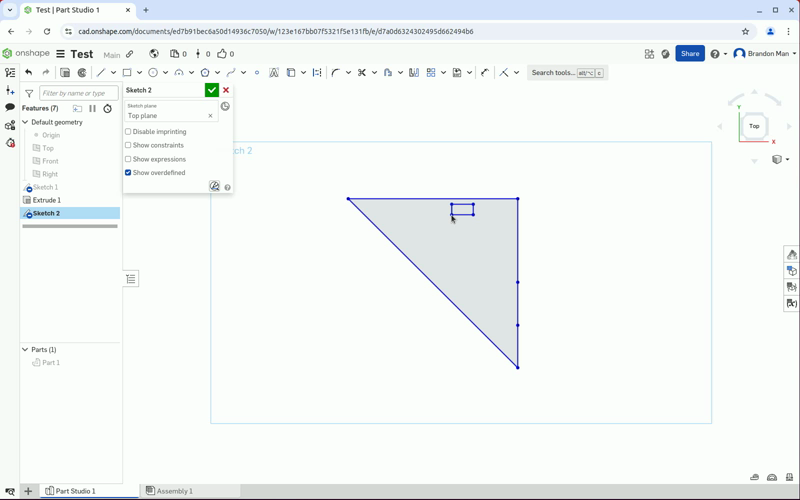
key_down(shift)
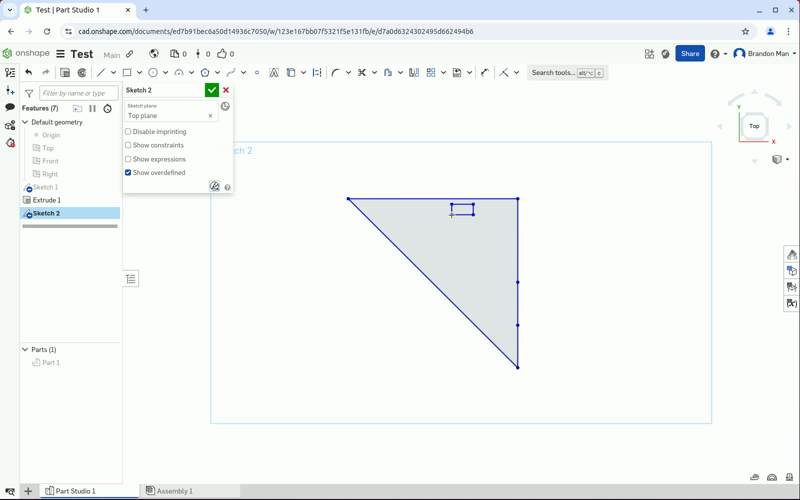
mouse_move(501, 264)
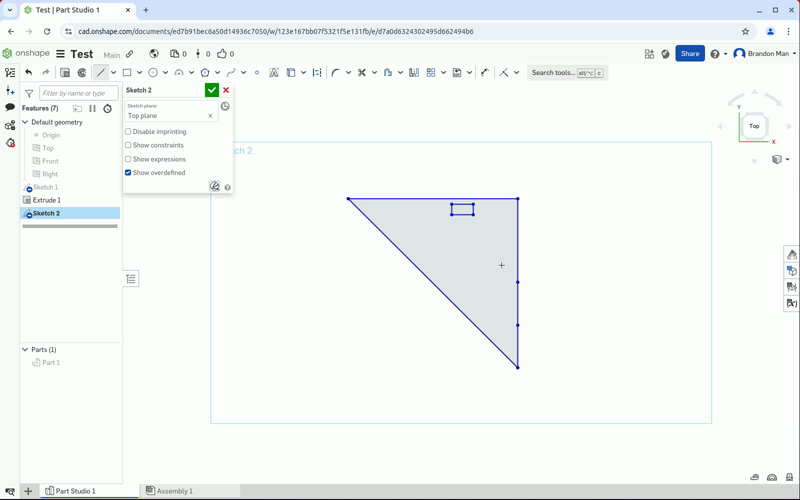
click(501, 264)
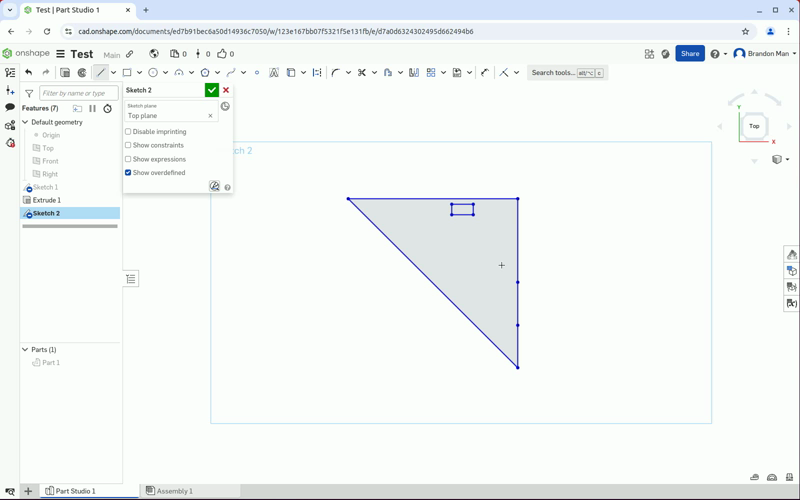
key_up(shift)
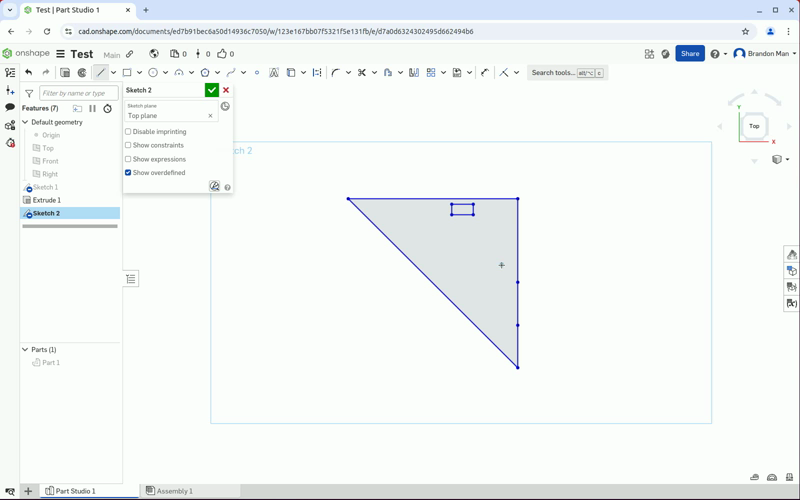
key_down(shift)
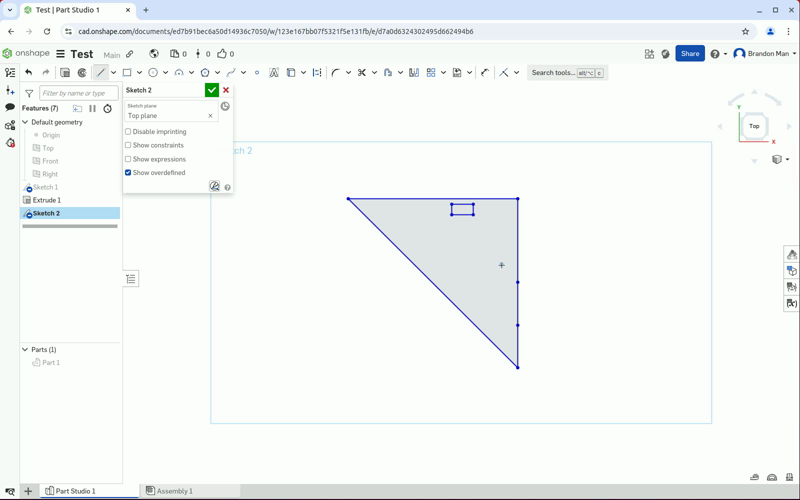
mouse_move(531, 264)
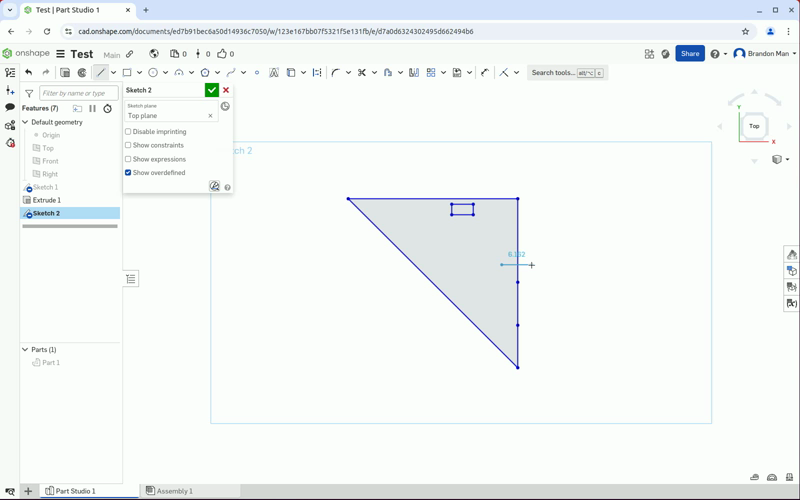
mouse_move(512, 264)
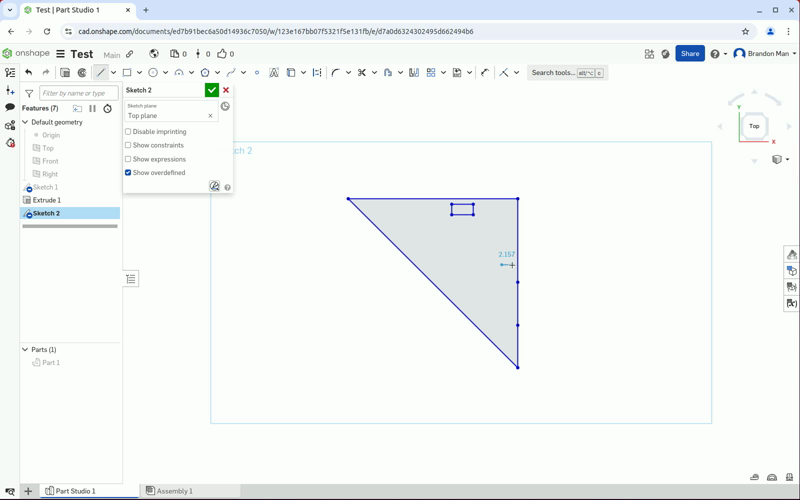
click(512, 264)
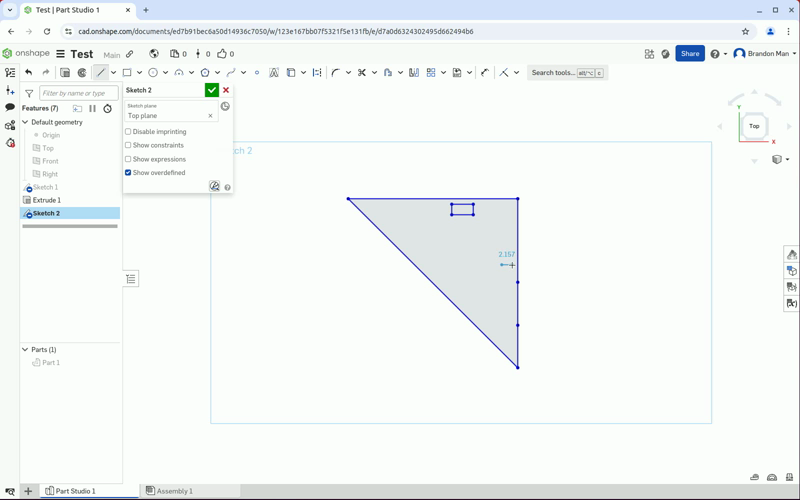
key_up(shift)
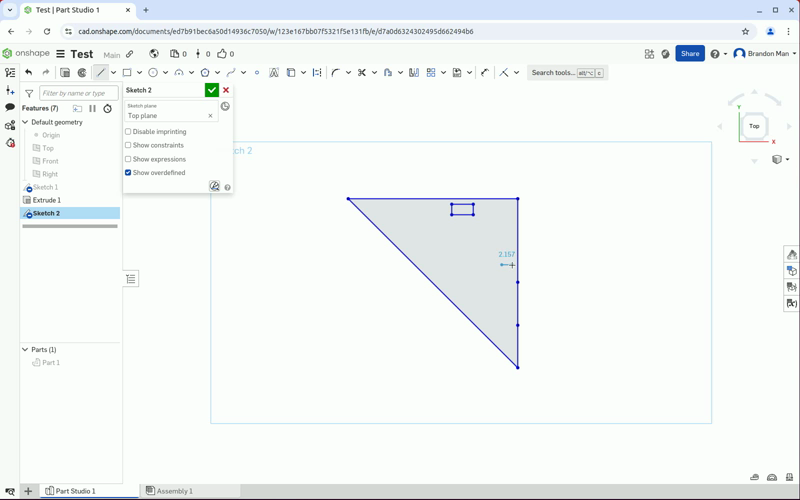
key_down(shift)
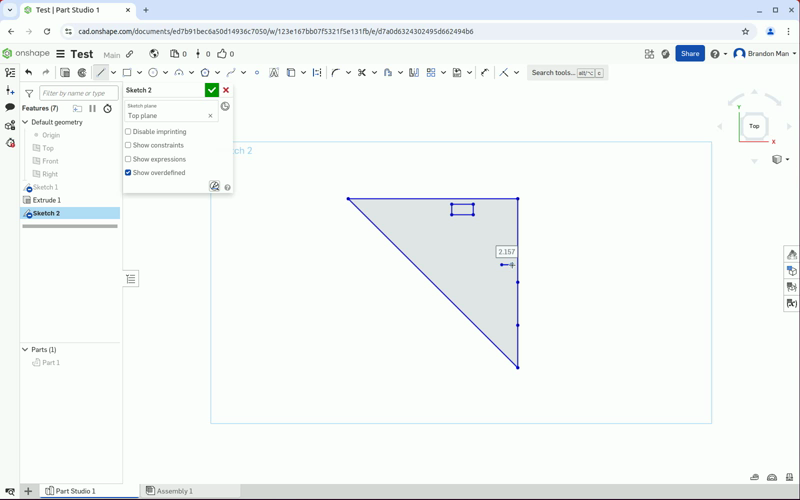
mouse_move(542, 264)
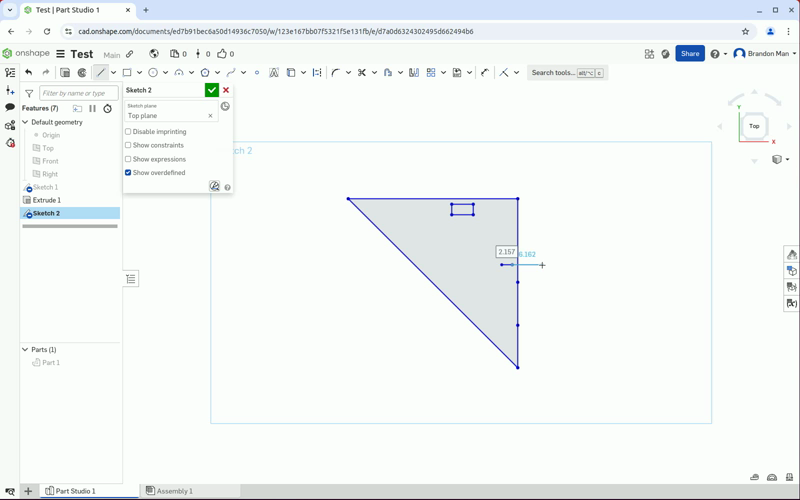
mouse_move(512, 243)
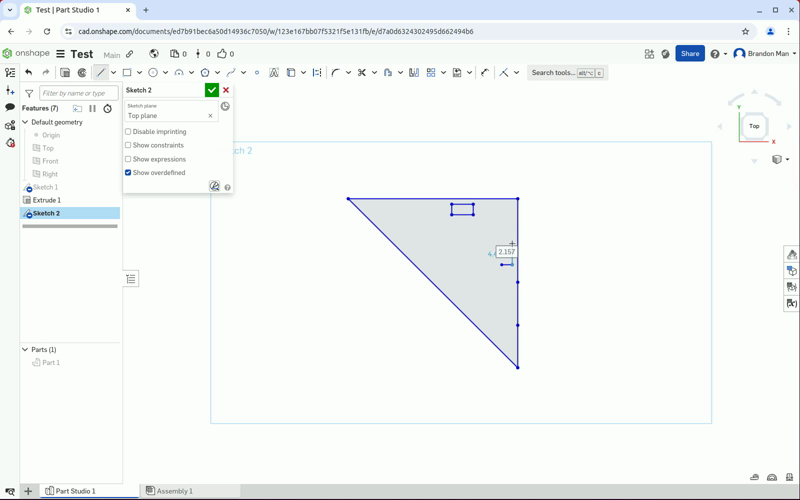
click(512, 243)
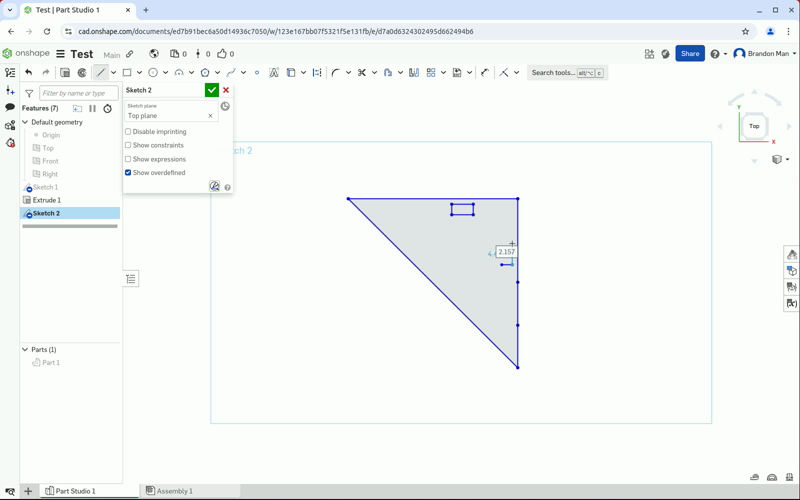
key_up(shift)
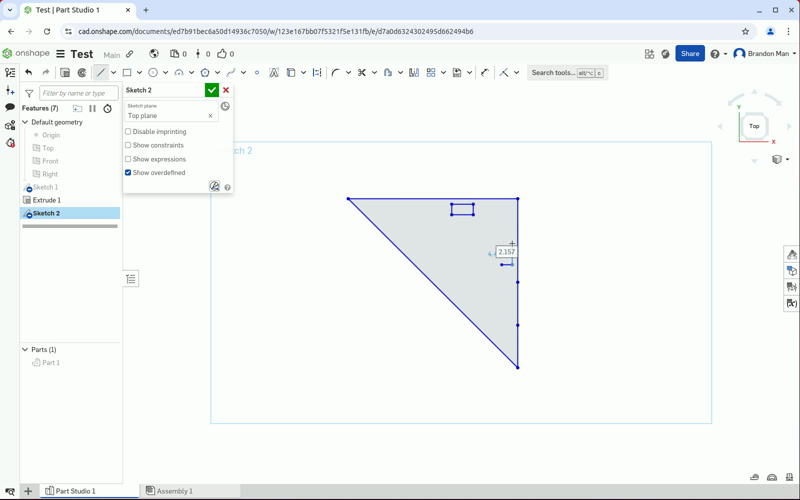
key_down(shift)
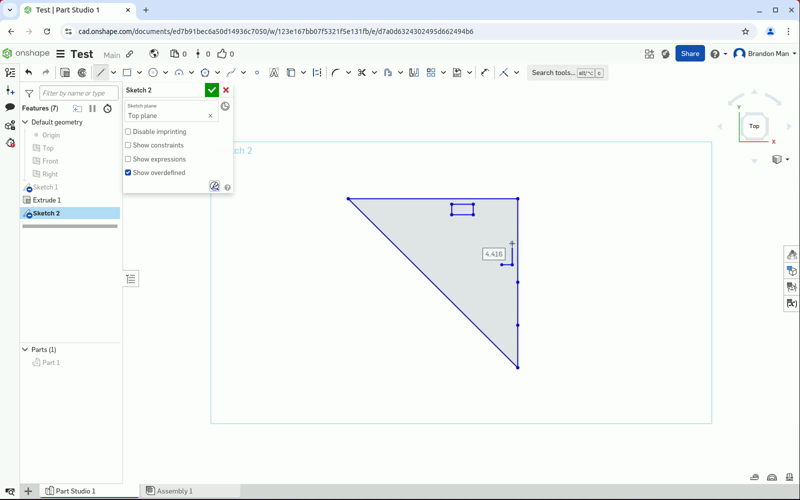
mouse_move(542, 243)
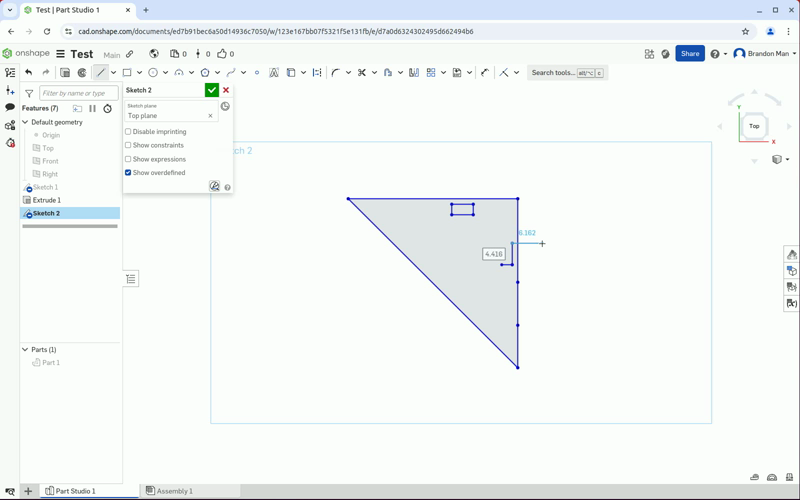
mouse_move(501, 243)
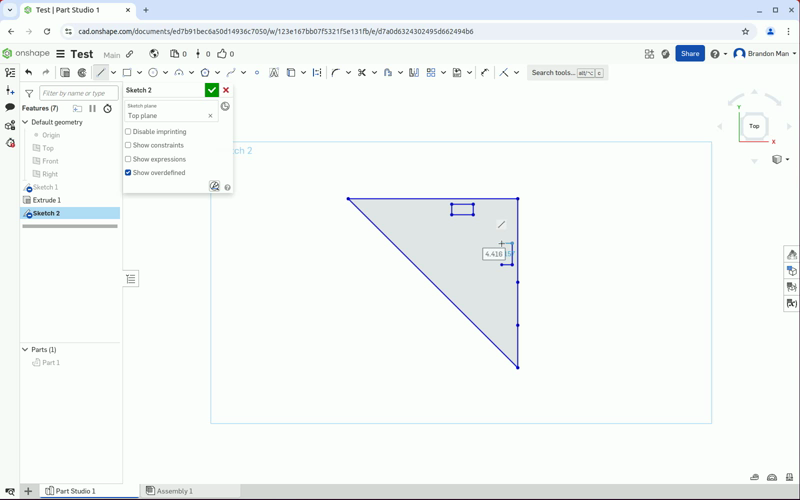
click(501, 243)
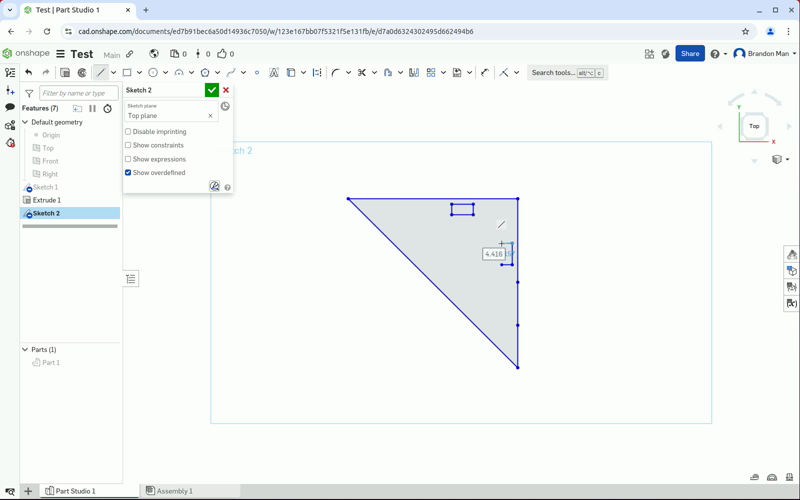
key_up(shift)
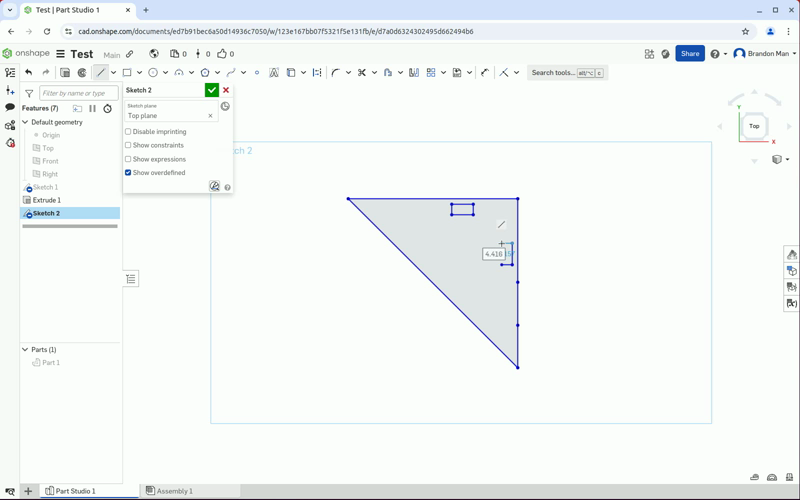
mouse_move(531, 243)
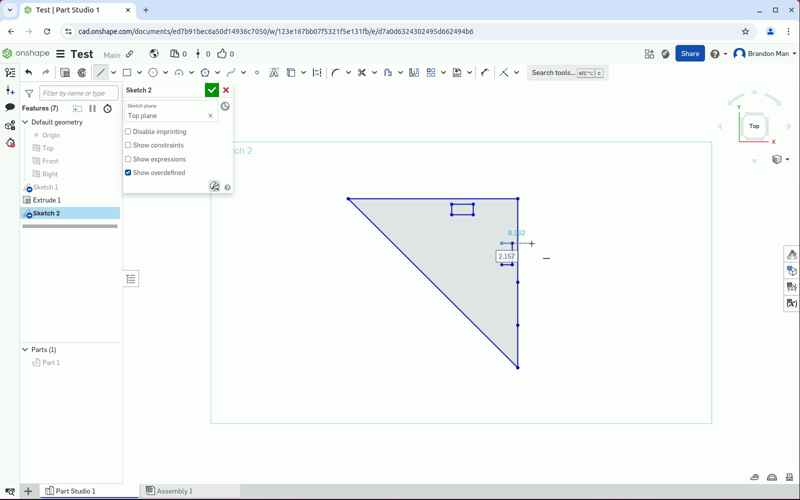
key_down(shift)
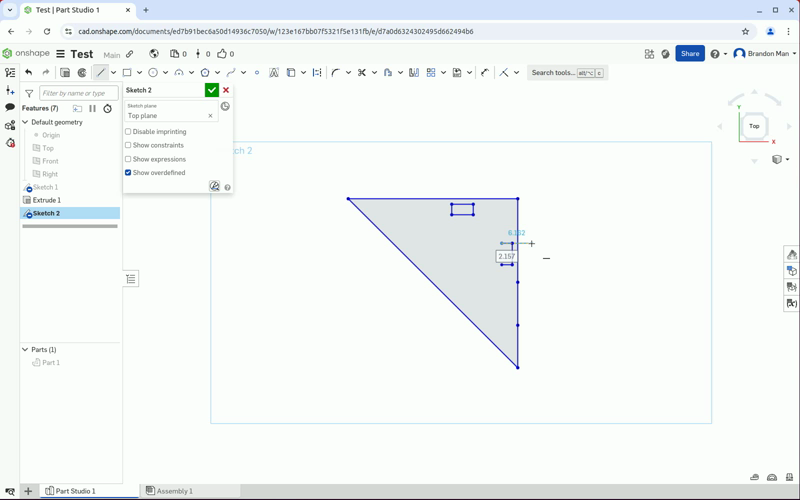
mouse_move(501, 264)
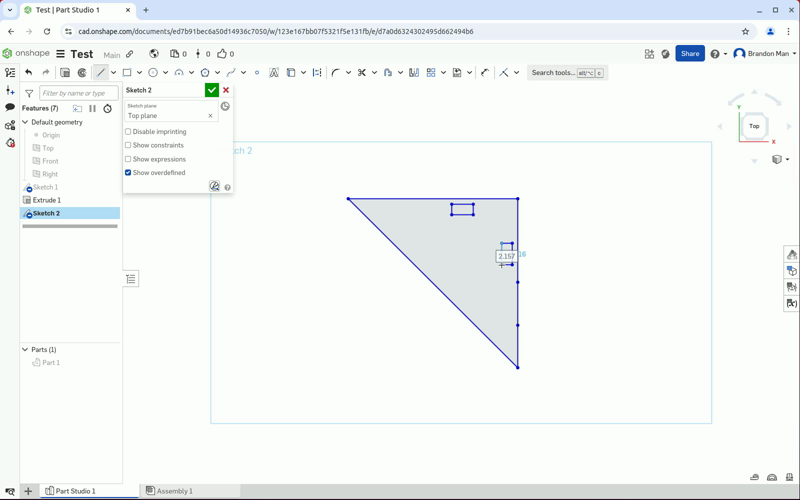
key_up(shift)
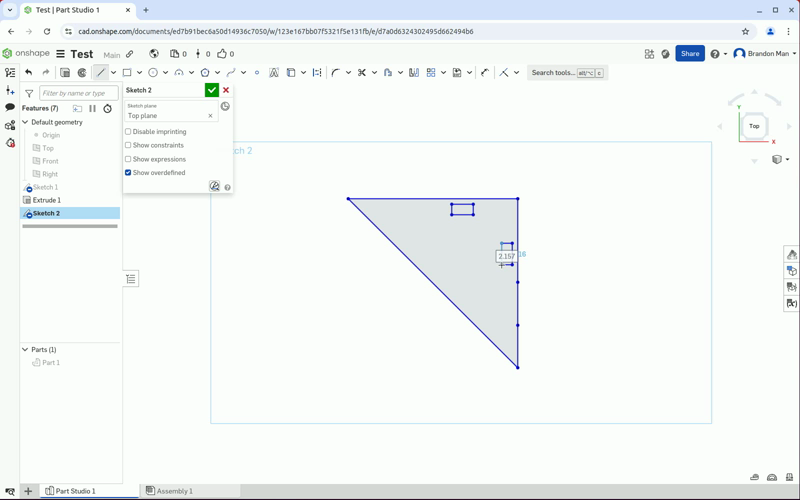
click(501, 264)
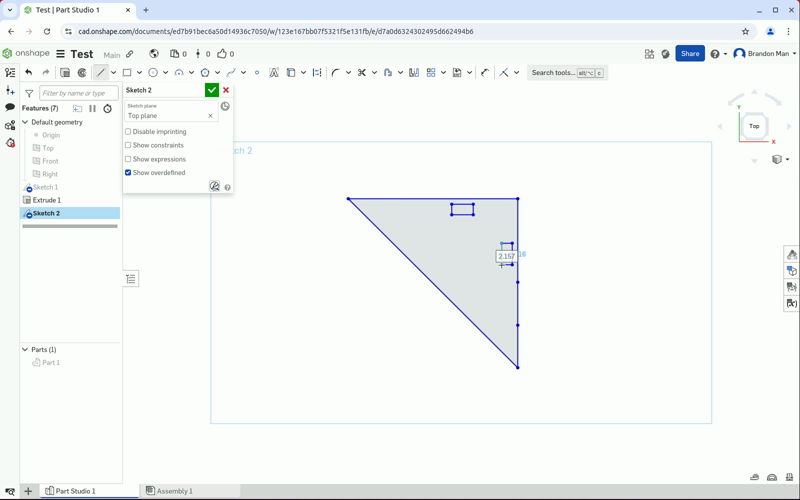
key(esc)
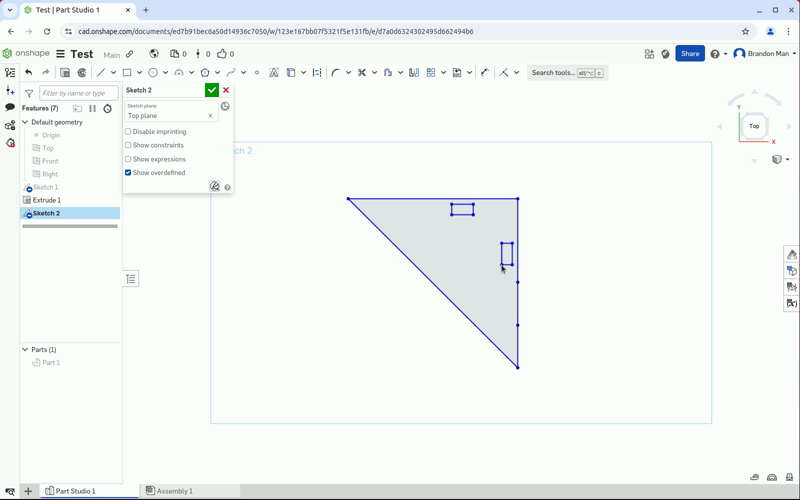
mouse_move(452, 275)
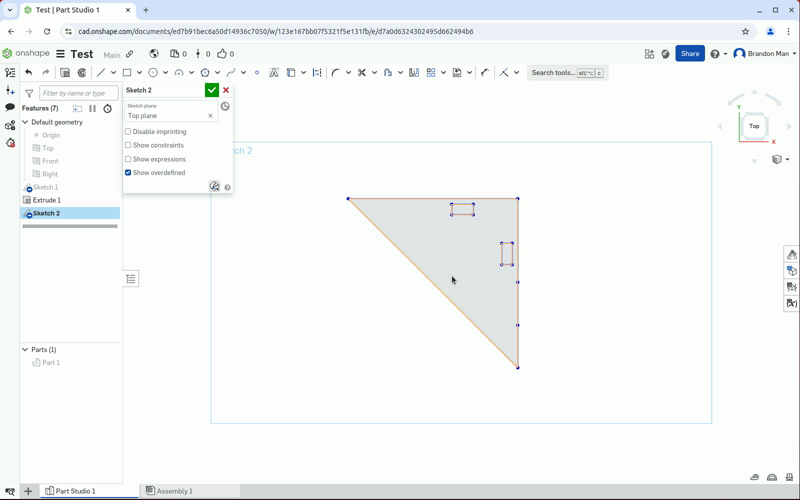
click(452, 275)
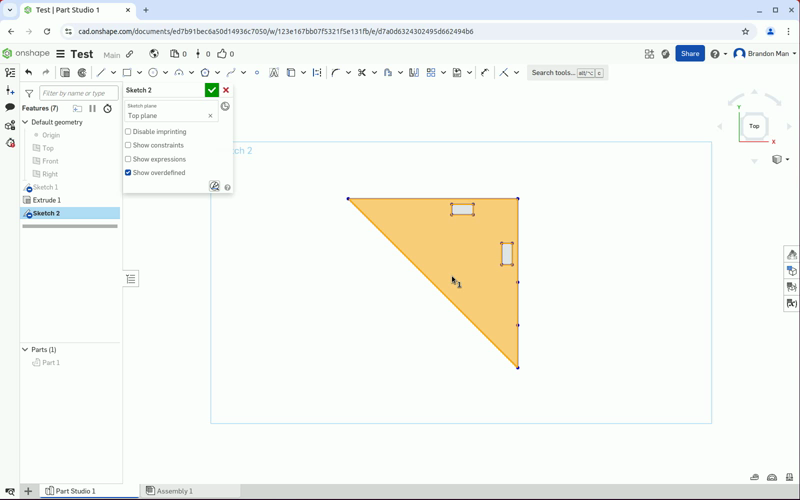
mouse_move(73, 352)
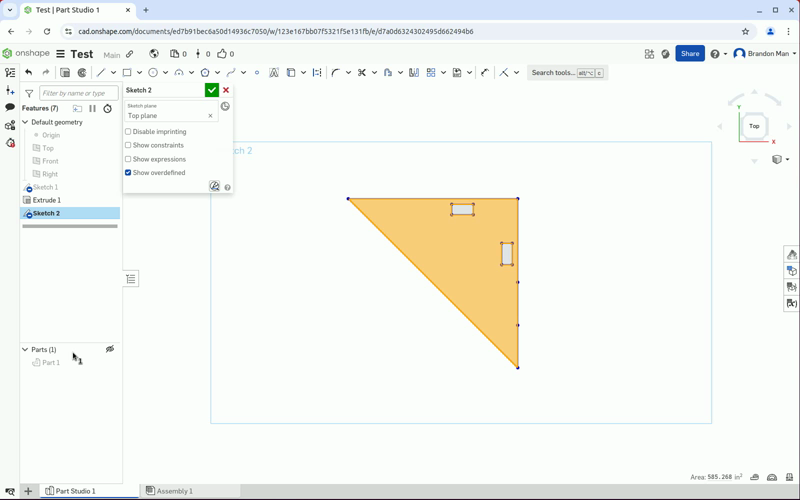
key(shift+y)
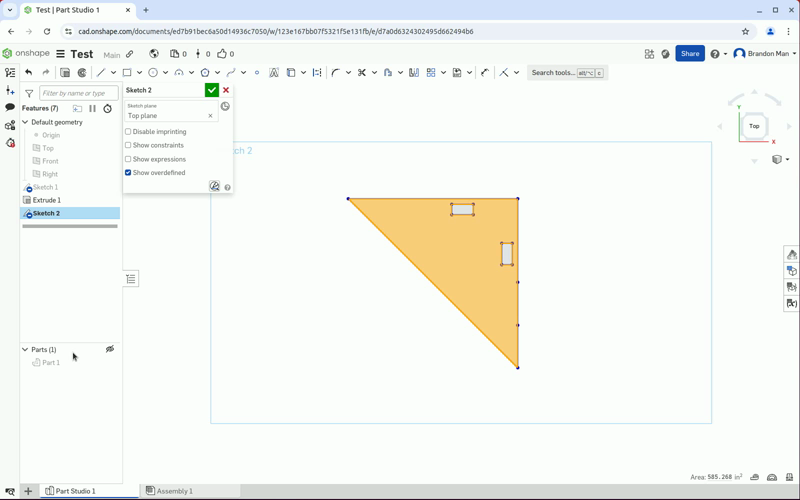
key(shift+e)
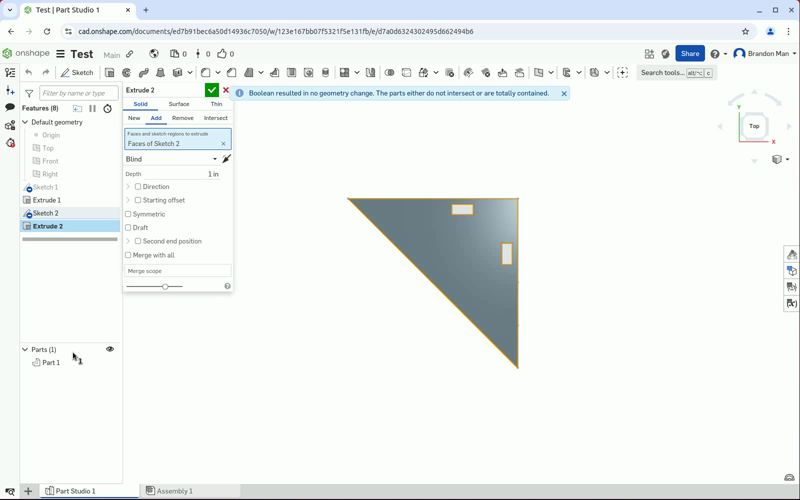
mouse_move(143, 106)
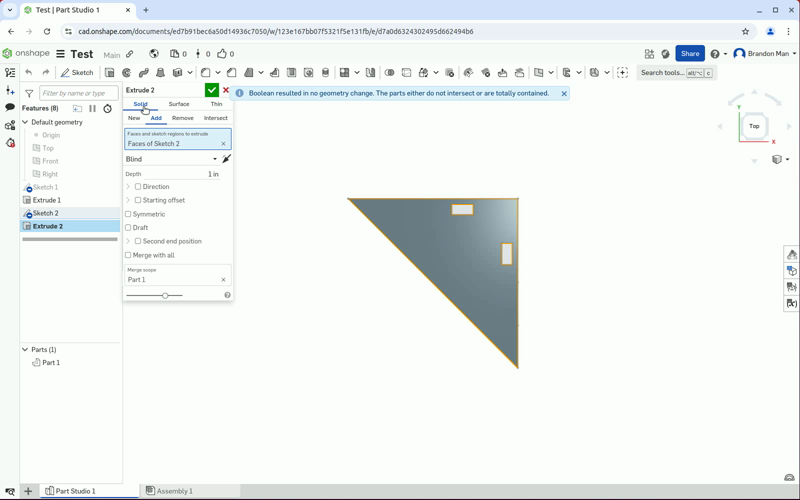
click(143, 106)
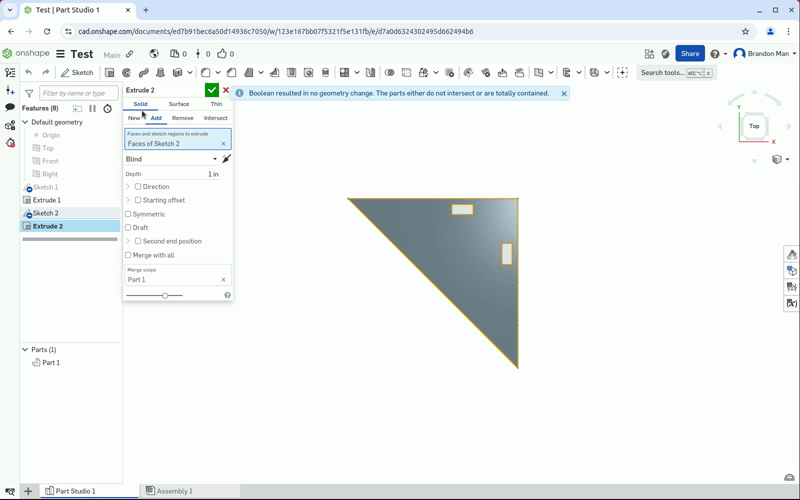
mouse_move(137, 120)
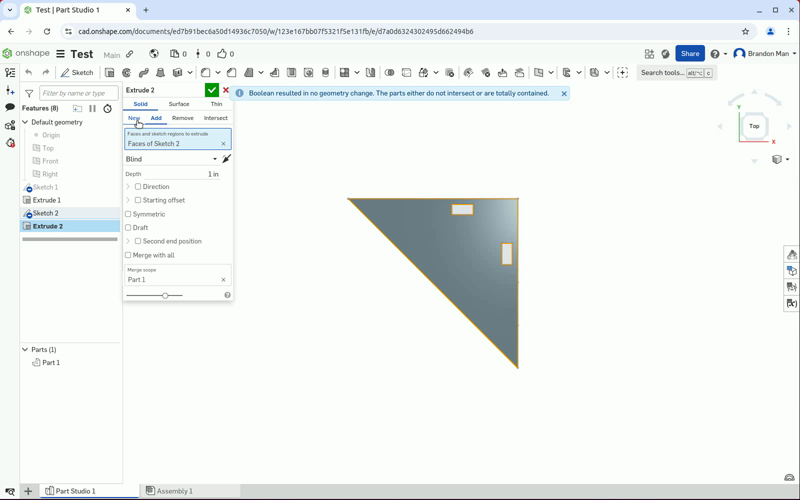
click(137, 120)
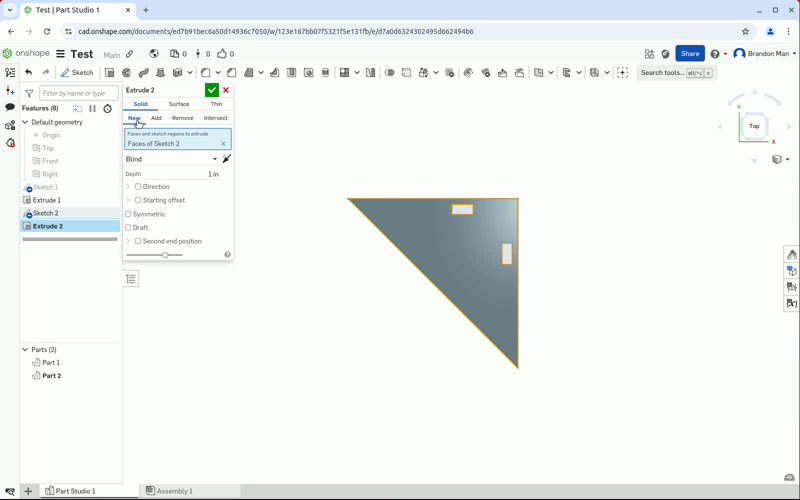
key(tab, 4)
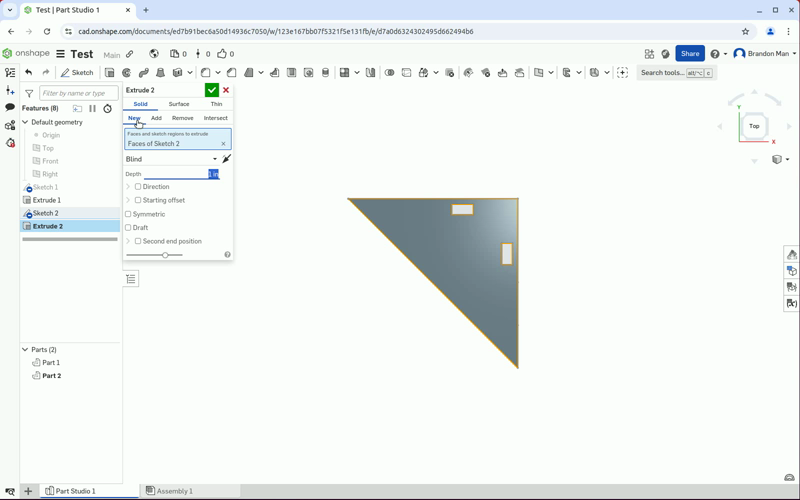
text(1.926)
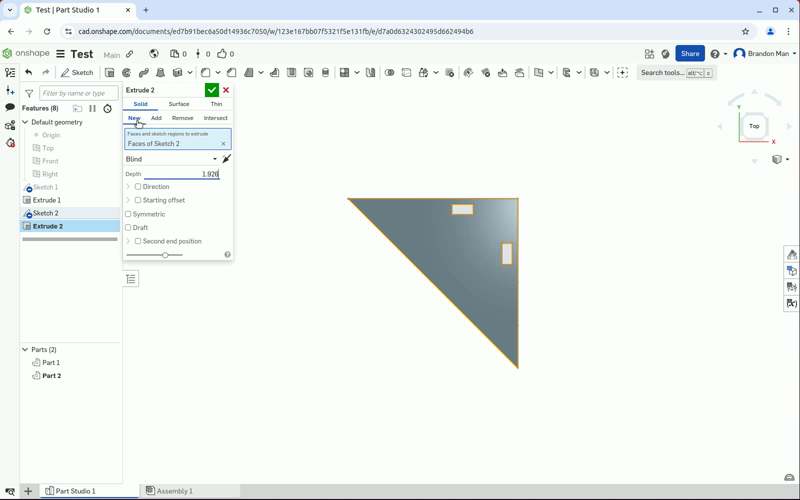
key(enter)
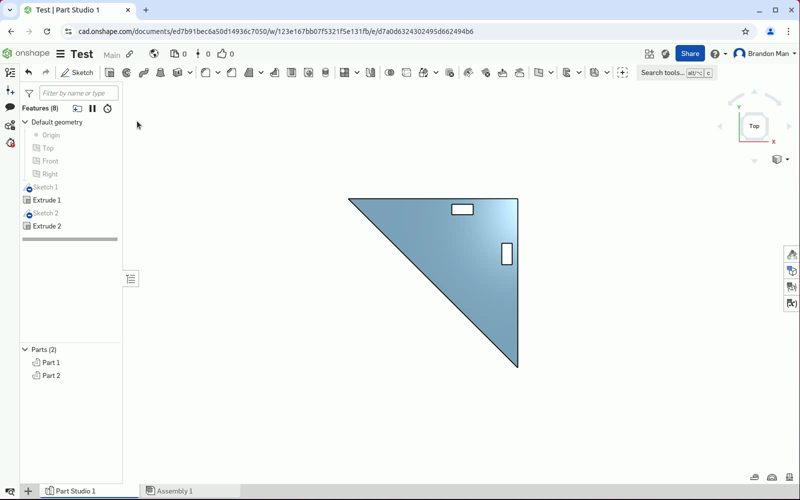
key(shift+h)
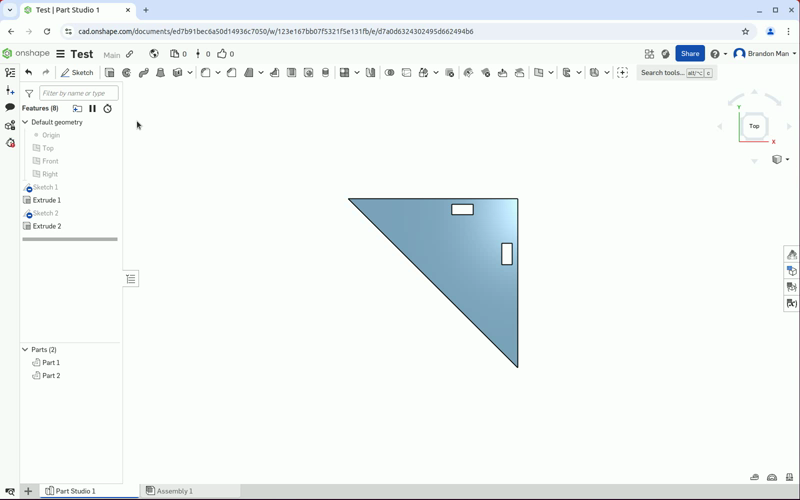
key(shift+h)
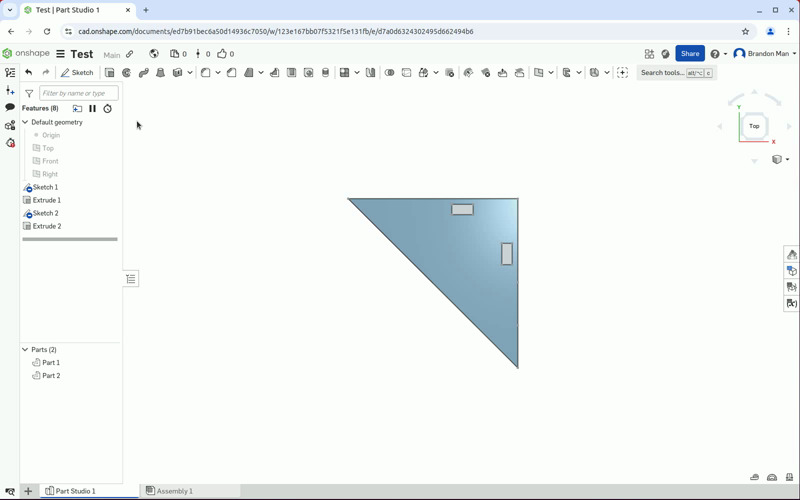
key(shift+7)
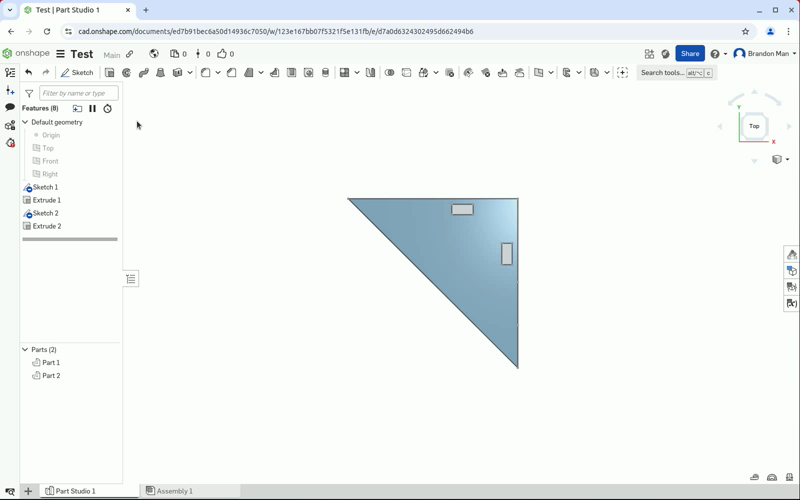
key(up, 3)
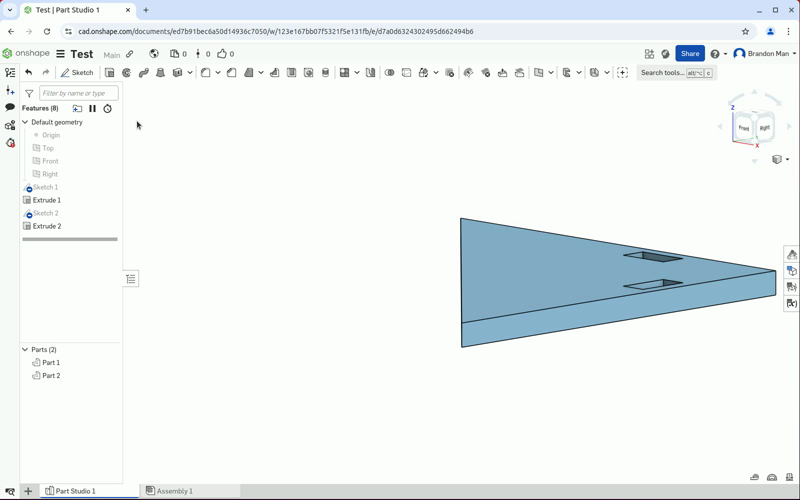
key(left, 3)
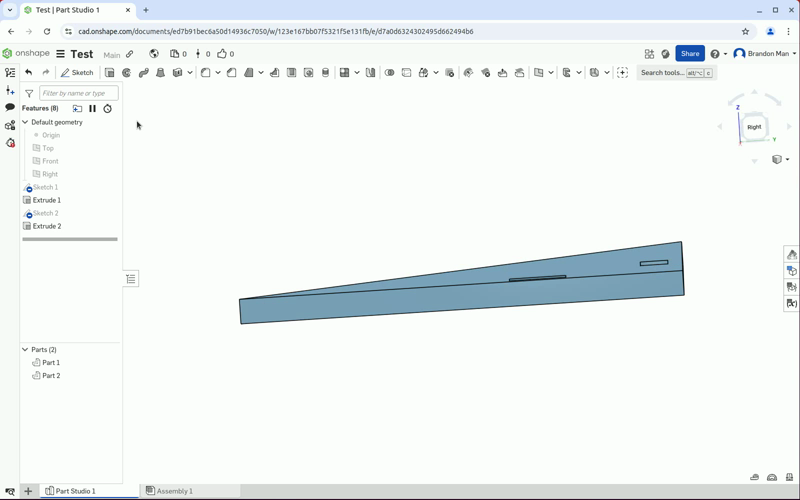
key(right, 3)
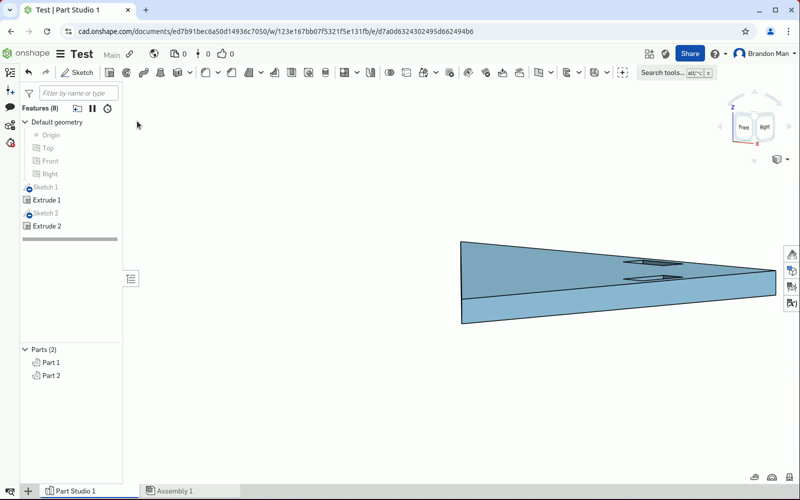
key(down, 3)
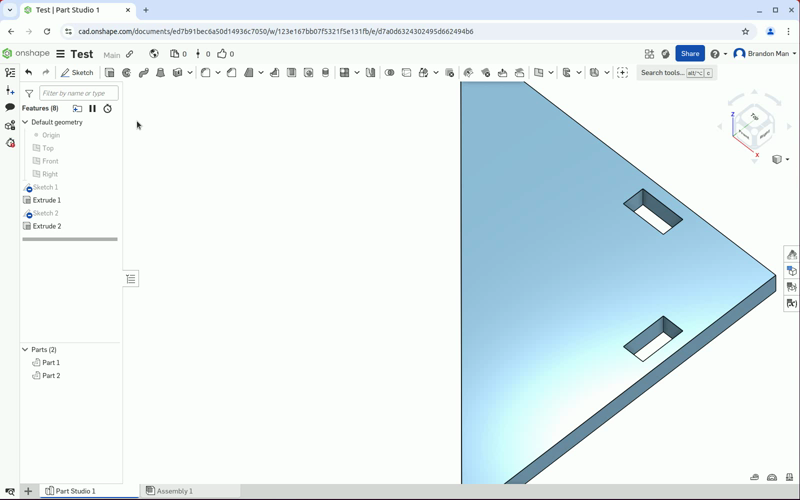
mouse_move(73, 189)
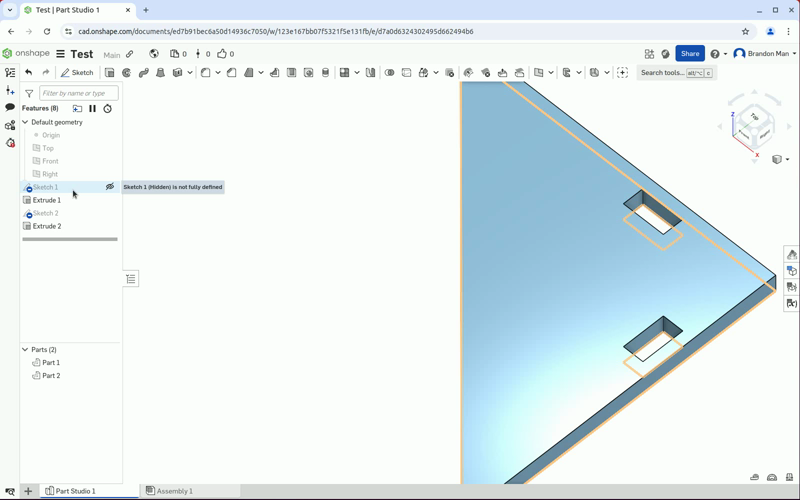
click(73, 189)